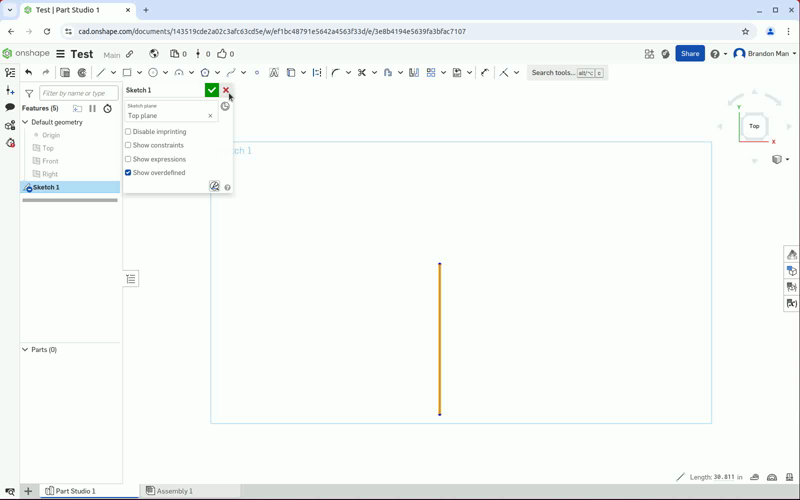
key(shift+h)
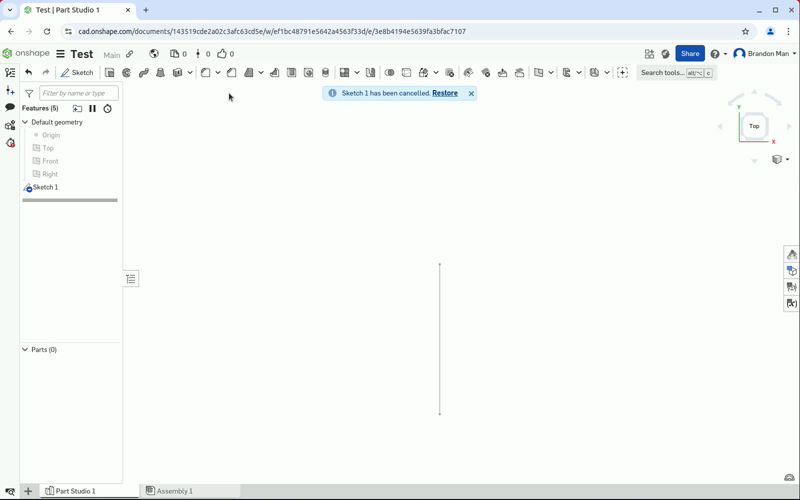
mouse_move(73, 352)
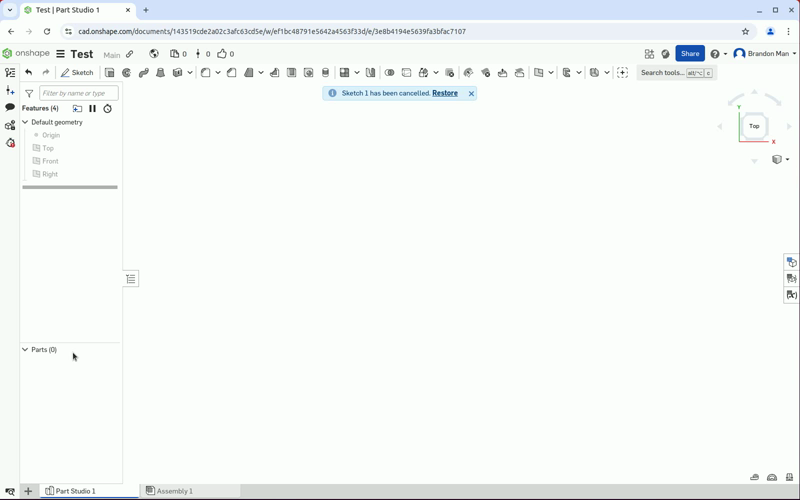
key(y)
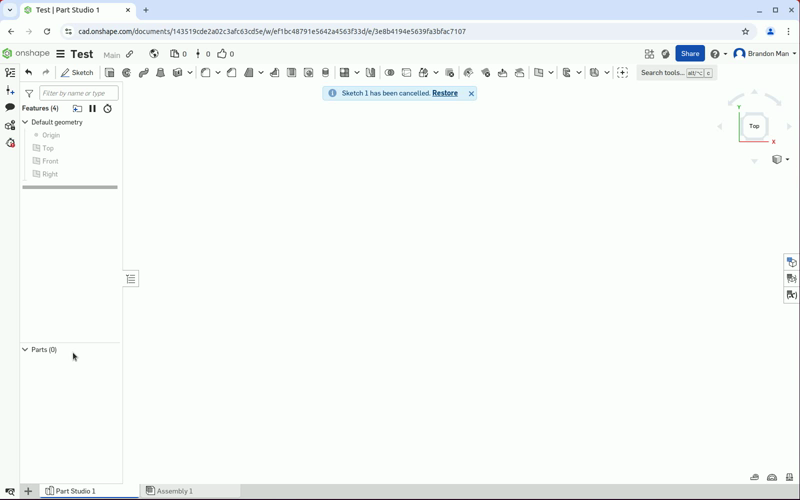
key(shift+p)
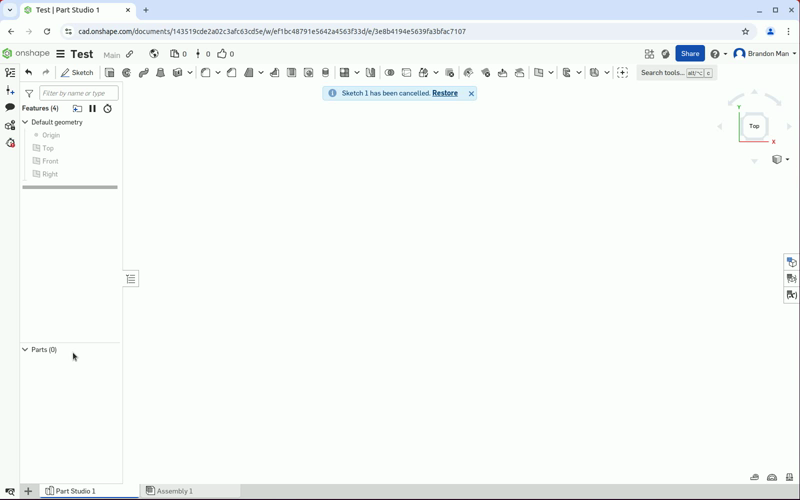
key(space)
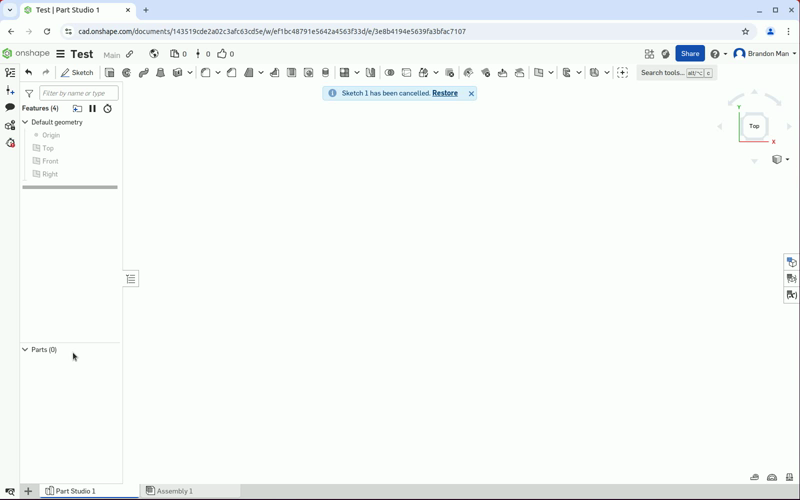
key_down(shift)
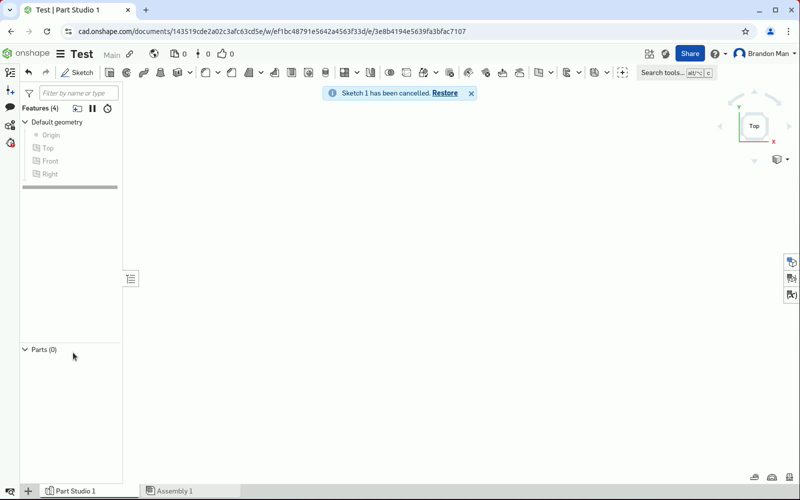
key(up)
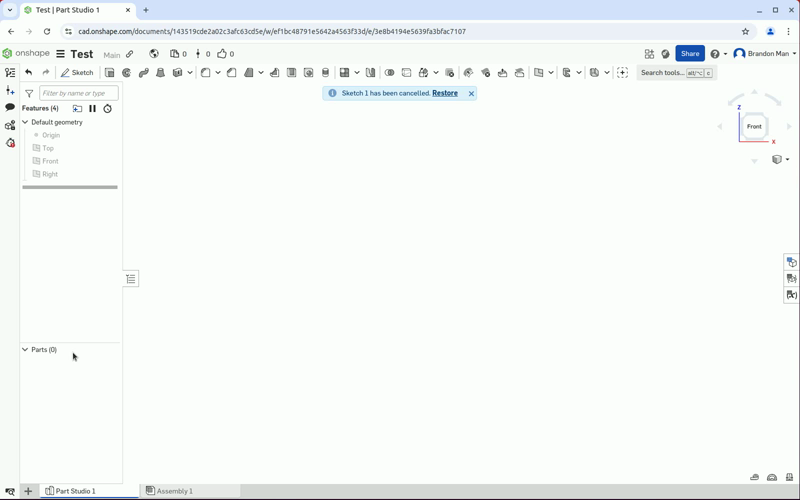
key_up(shift)
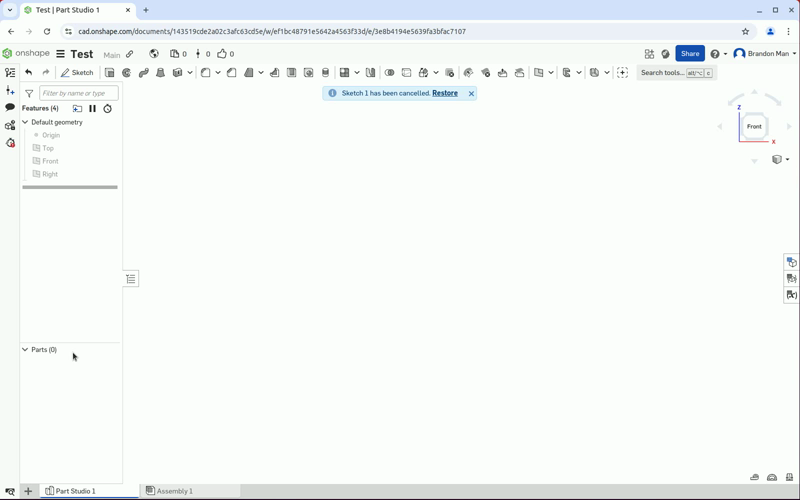
mouse_move(73, 352)
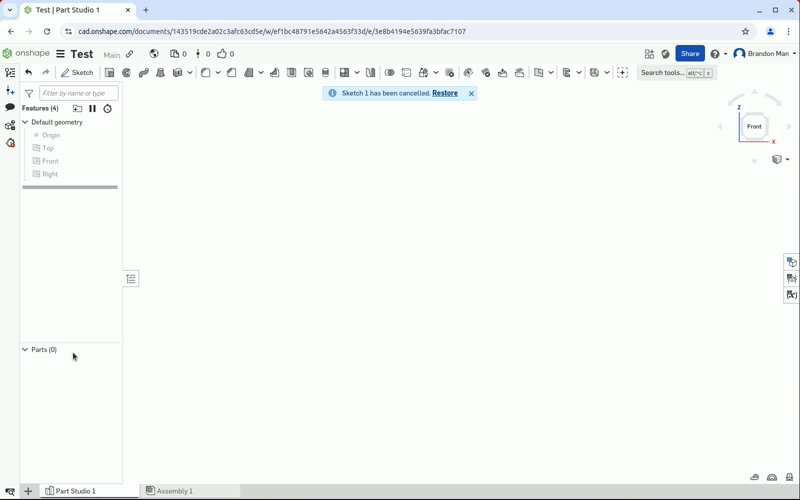
key(shift+y)
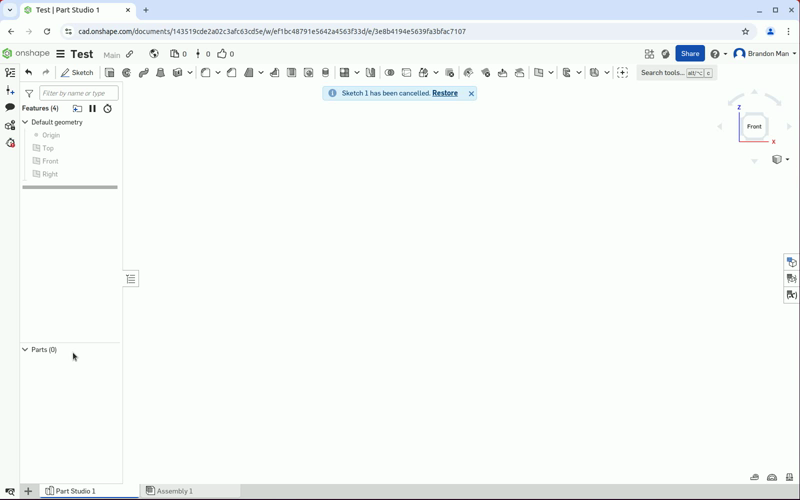
key(shift+s)
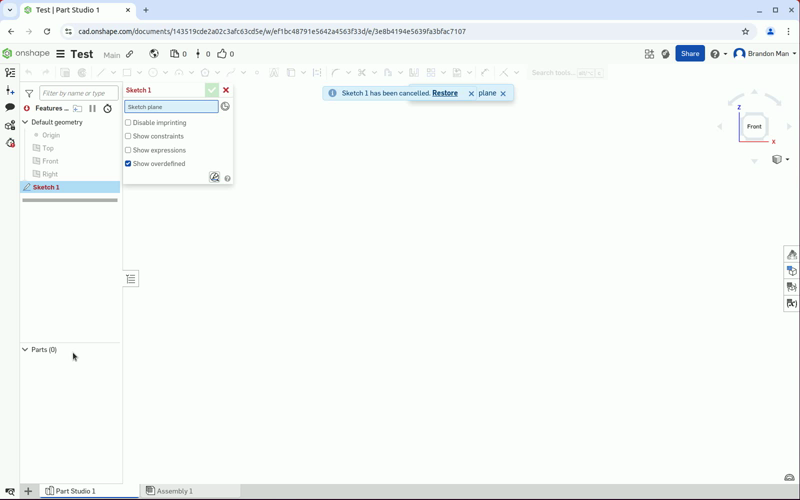
mouse_move(73, 163)
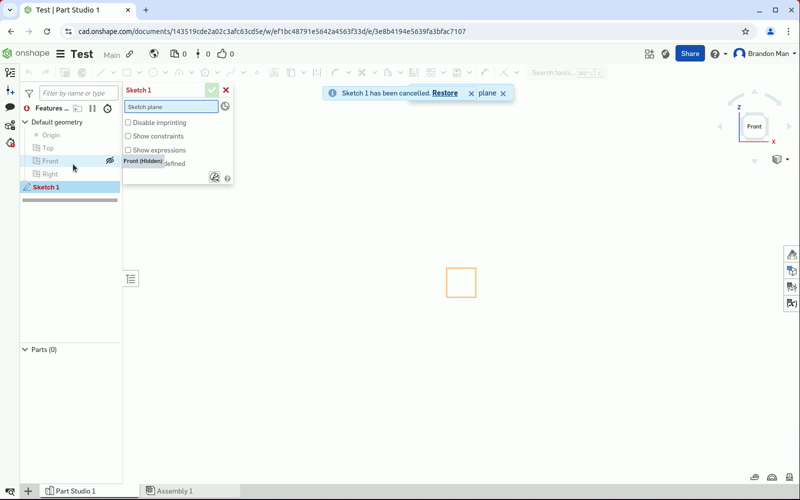
click(73, 163)
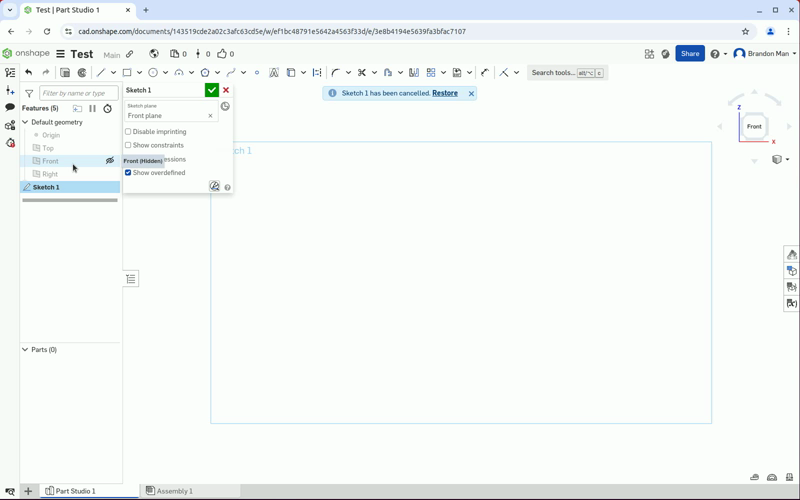
mouse_move(73, 352)
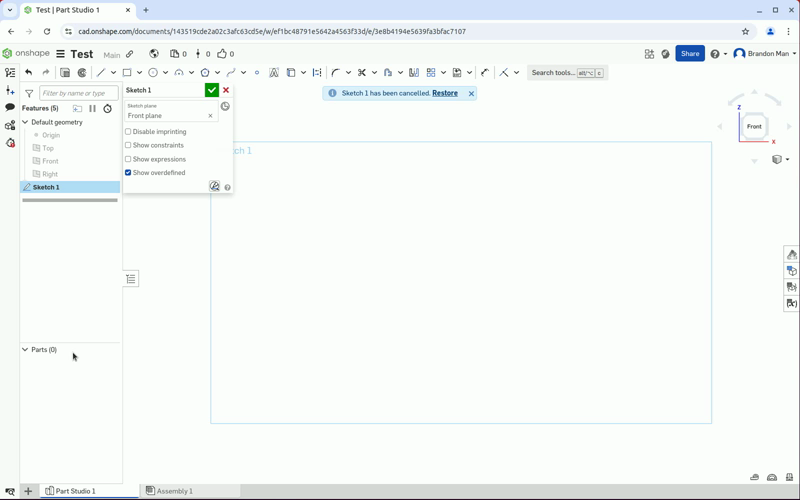
key(y)
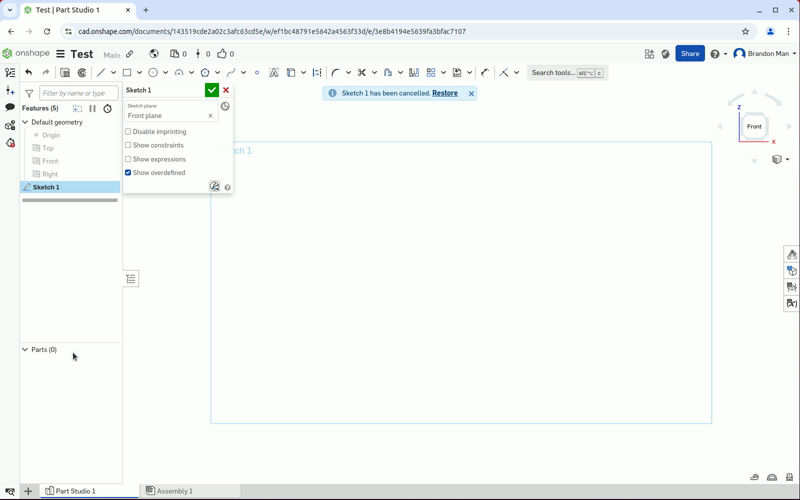
key(l)
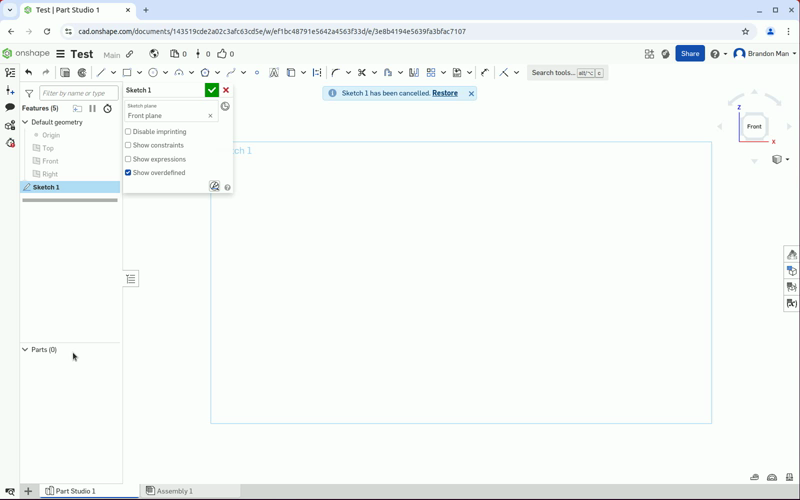
key_down(shift)
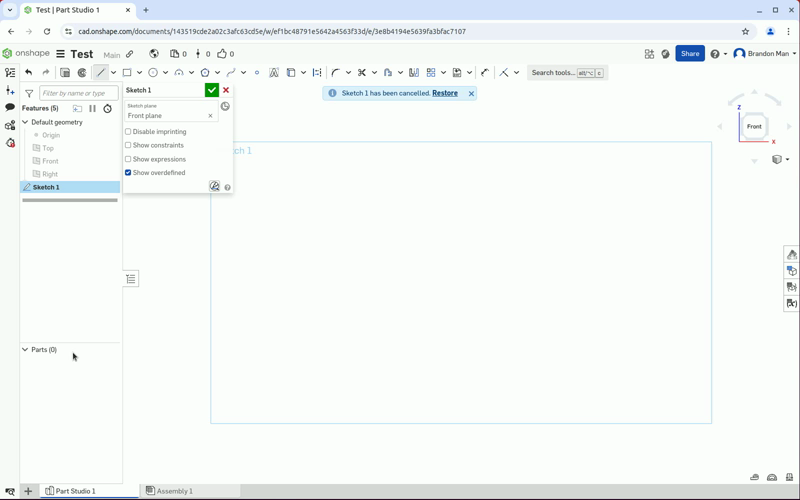
mouse_move(375, 312)
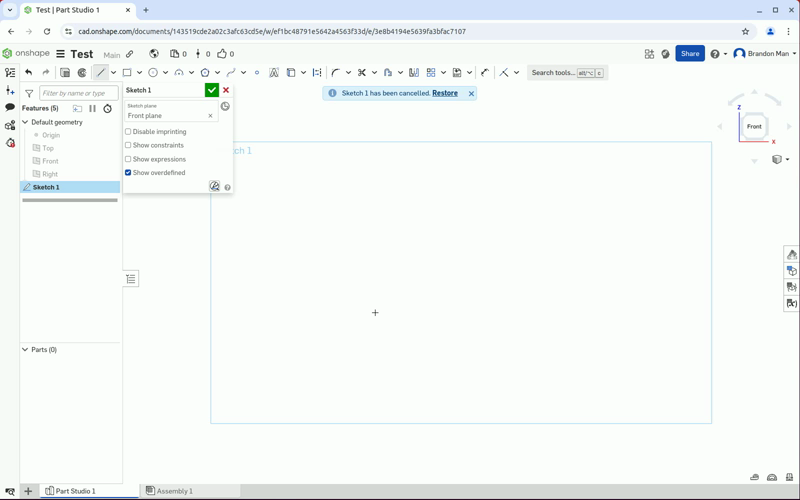
click(375, 312)
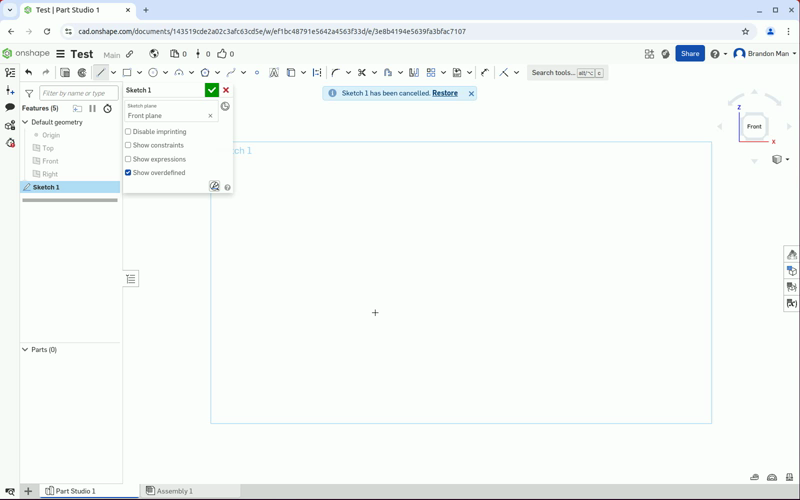
key_up(shift)
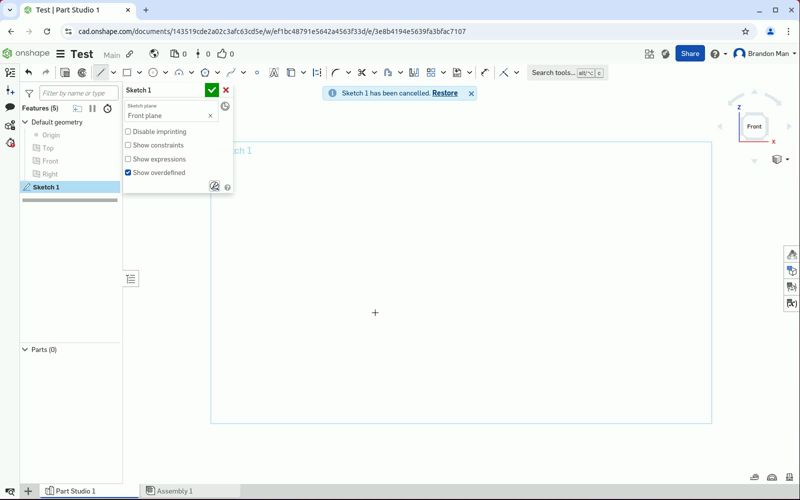
key_down(shift)
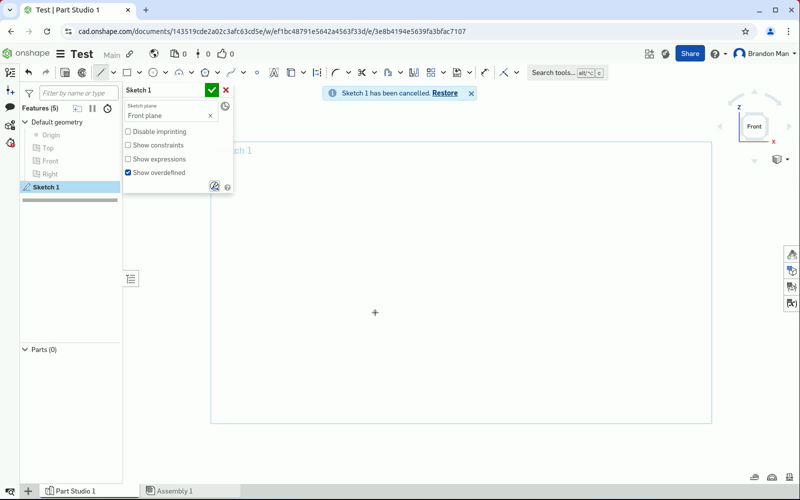
mouse_move(405, 312)
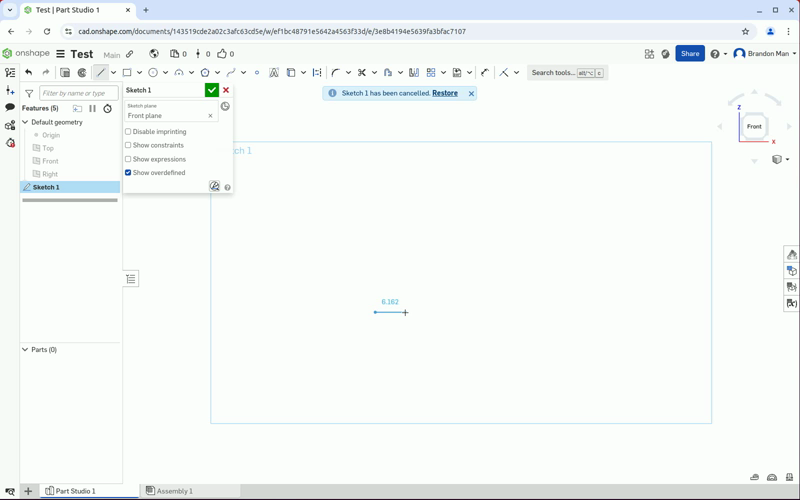
mouse_move(400, 353)
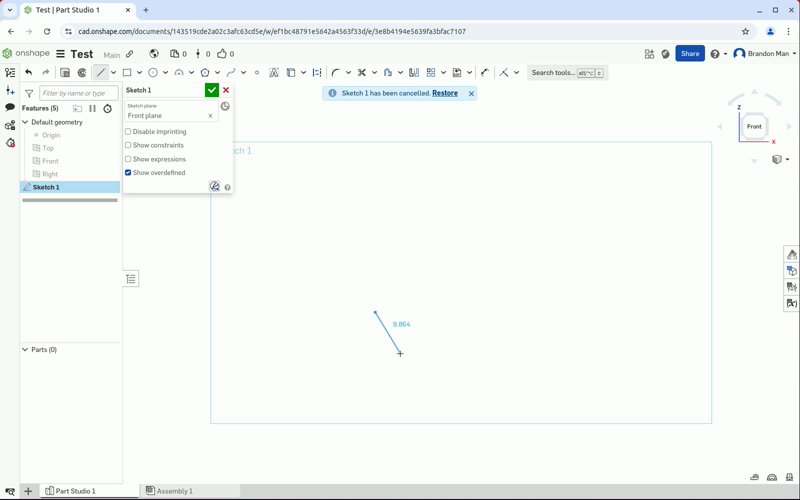
click(400, 353)
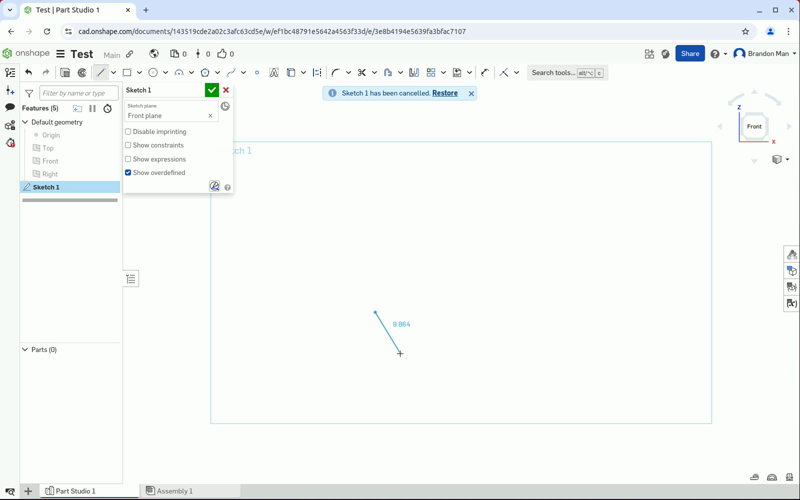
key_up(shift)
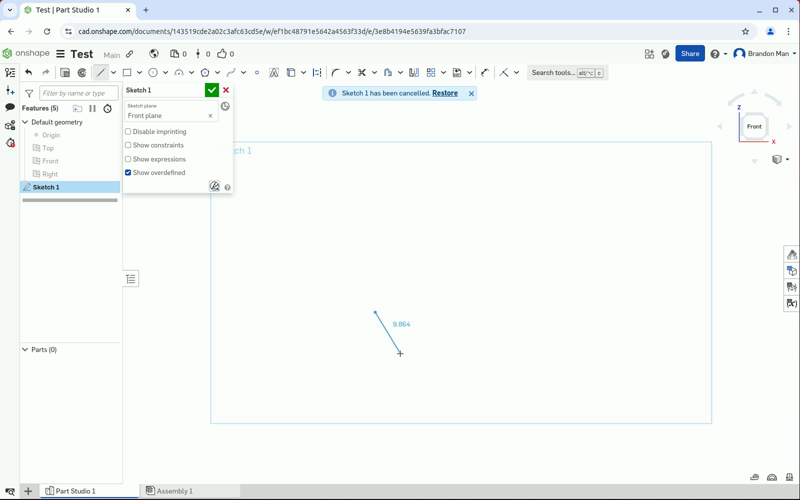
key_down(shift)
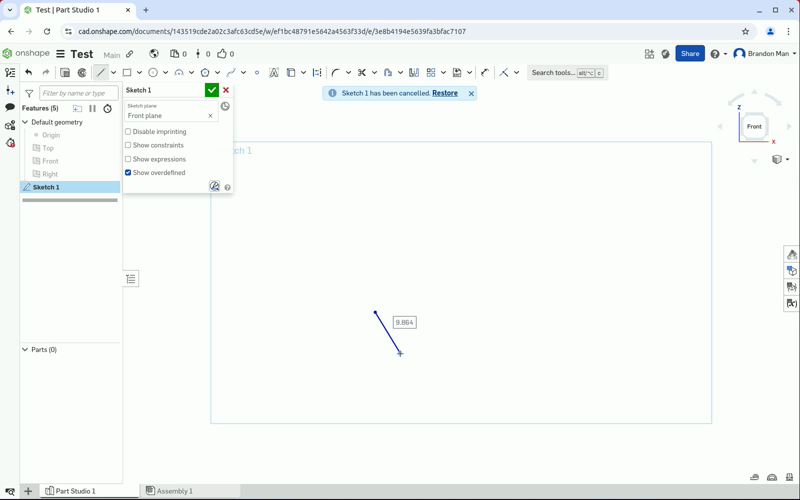
mouse_move(430, 353)
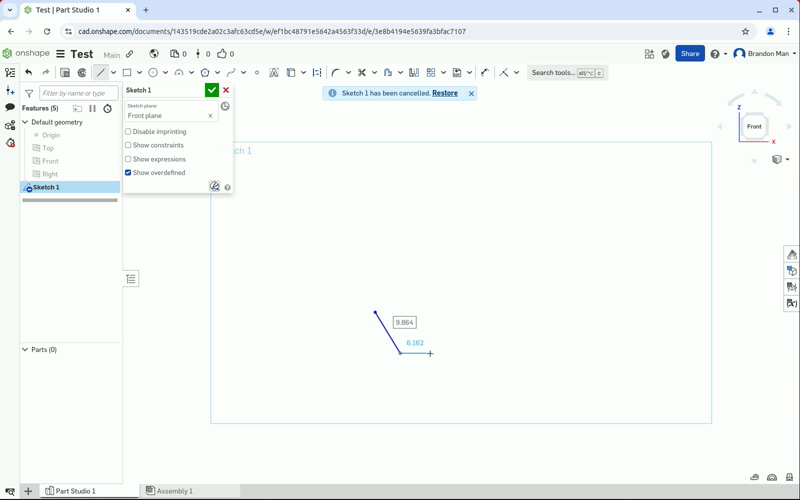
mouse_move(400, 394)
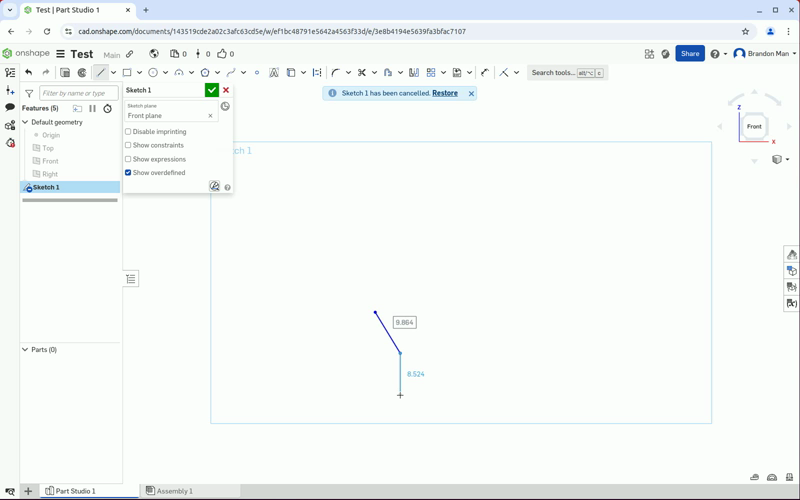
click(400, 394)
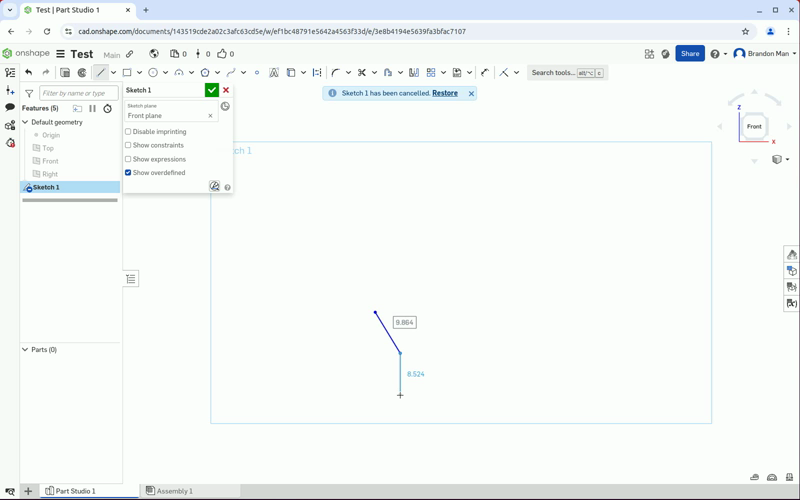
key_up(shift)
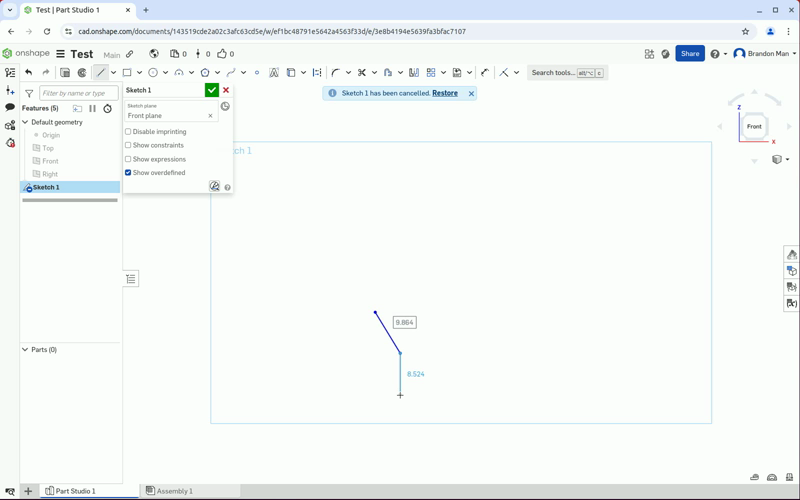
key_down(shift)
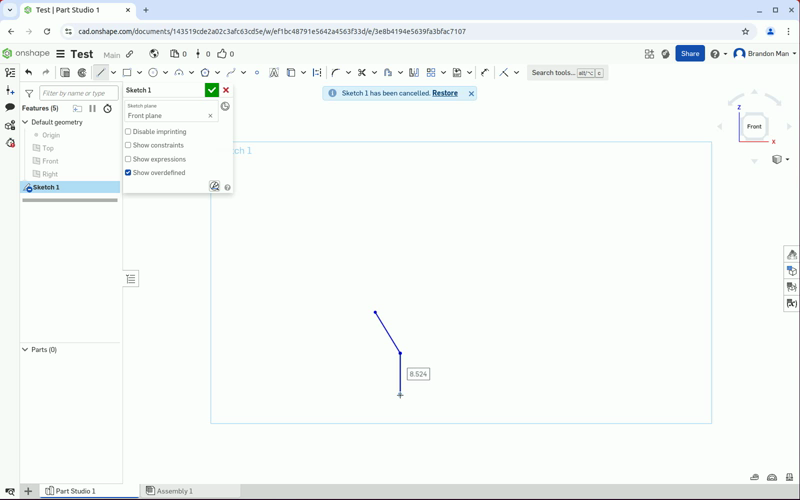
mouse_move(545, 394)
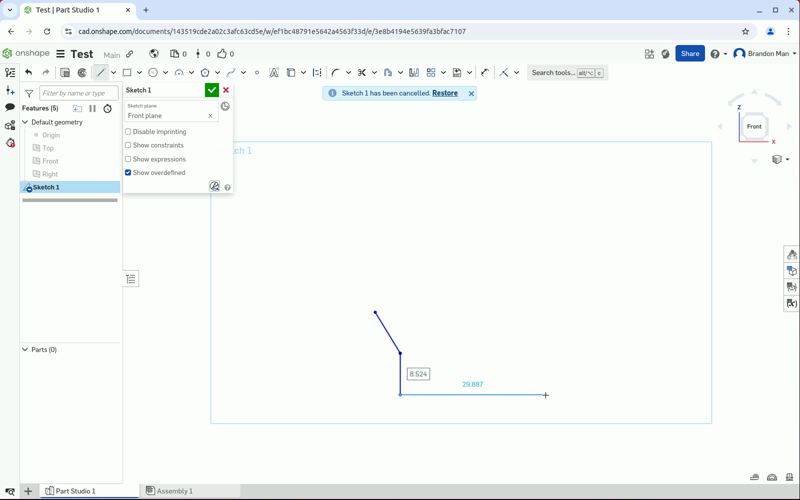
click(545, 394)
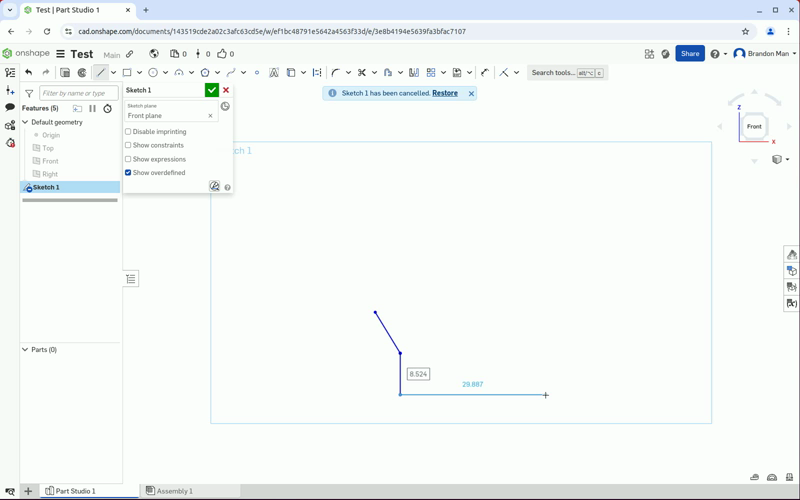
key_up(shift)
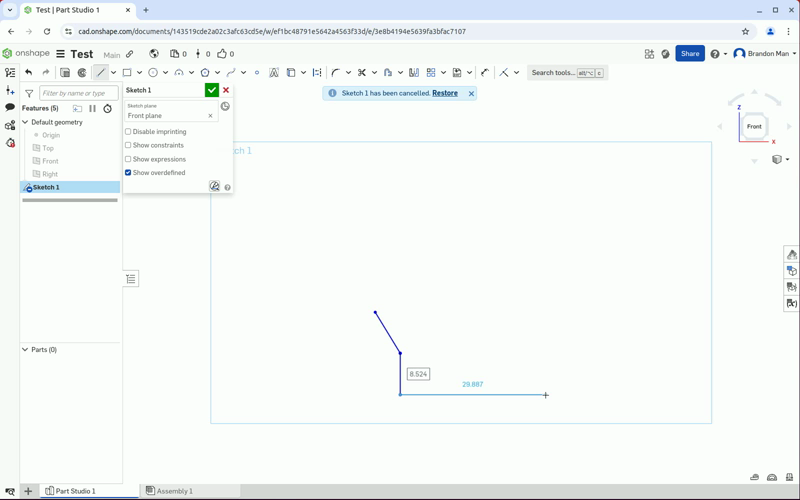
key_down(shift)
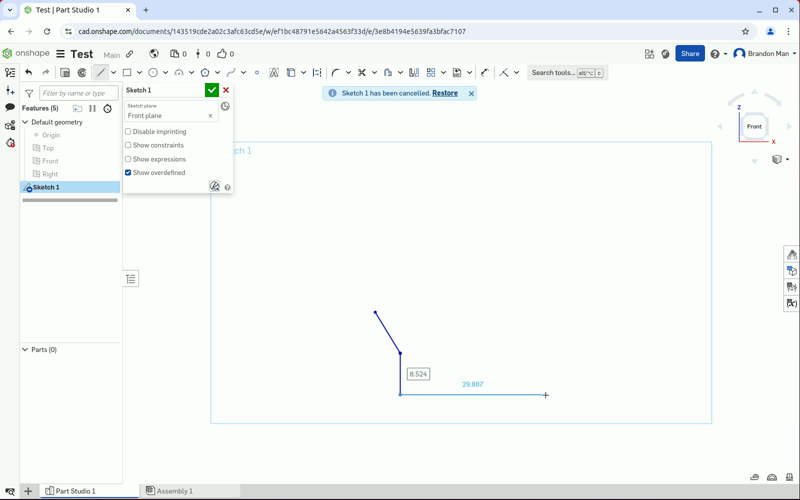
mouse_move(545, 170)
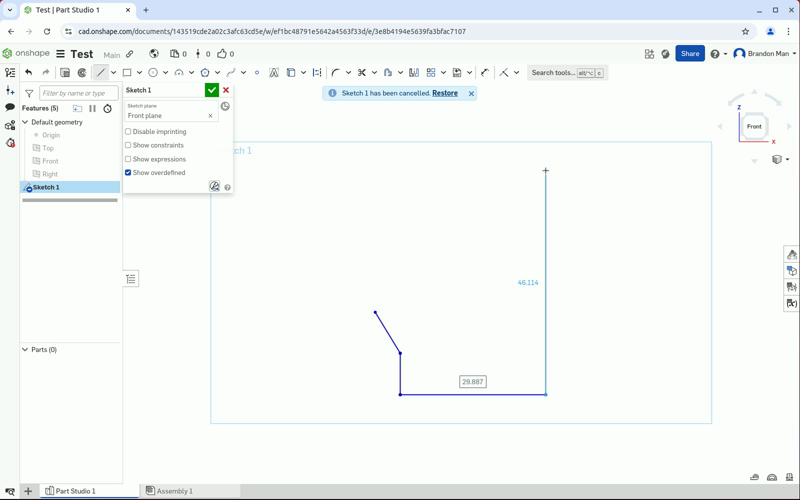
click(545, 170)
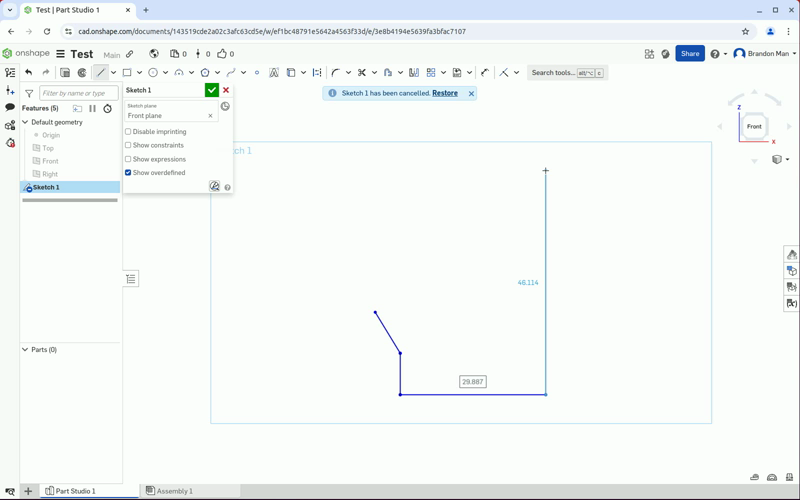
key_up(shift)
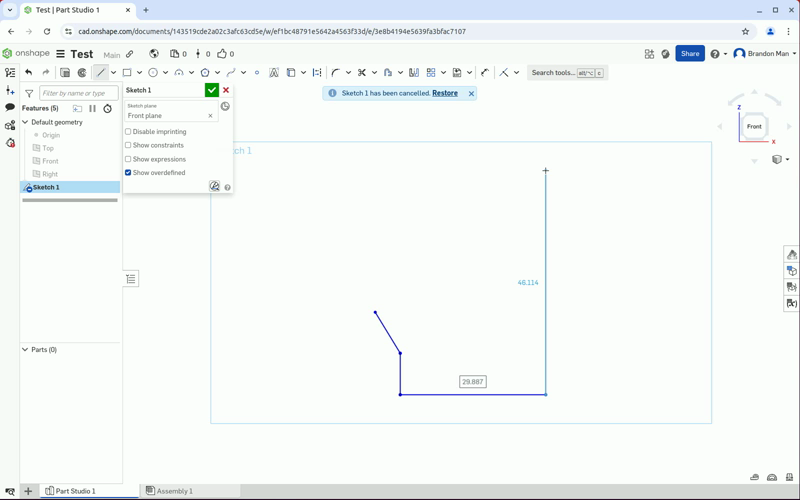
key_down(shift)
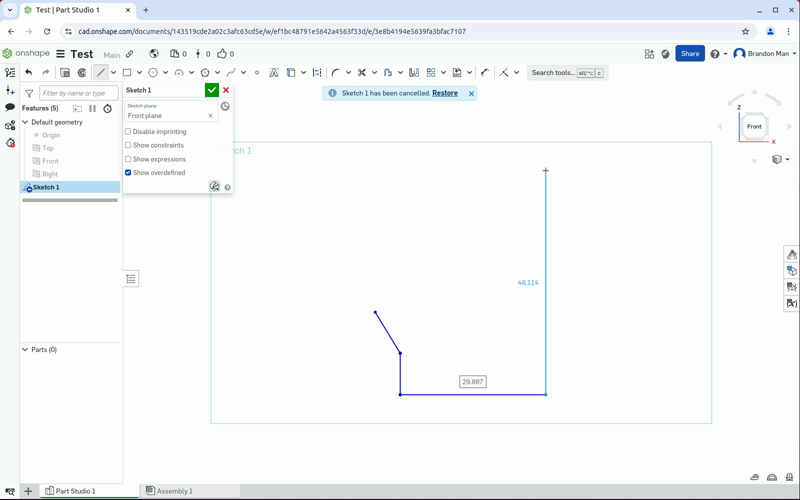
mouse_move(400, 170)
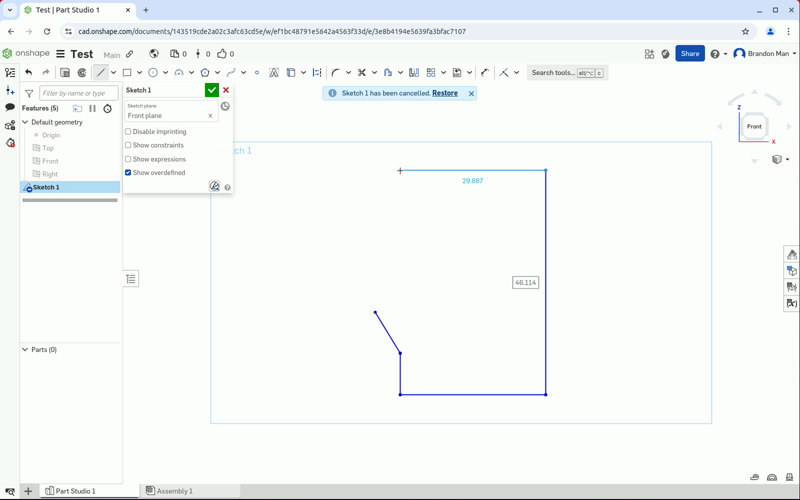
click(400, 170)
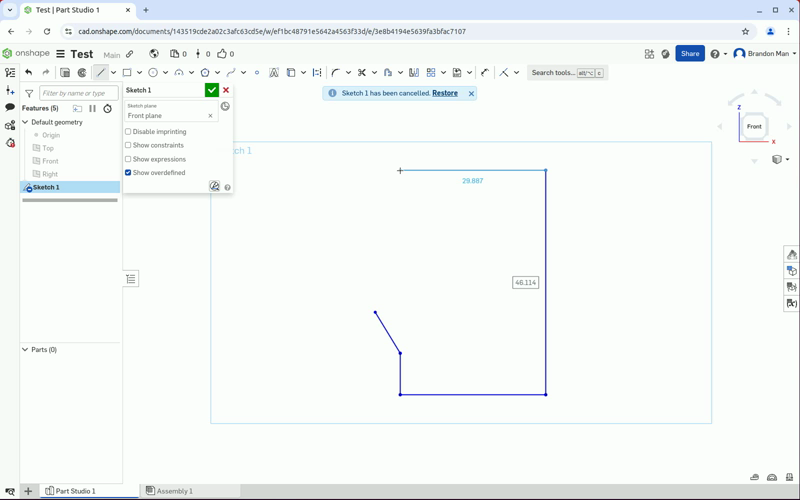
key_up(shift)
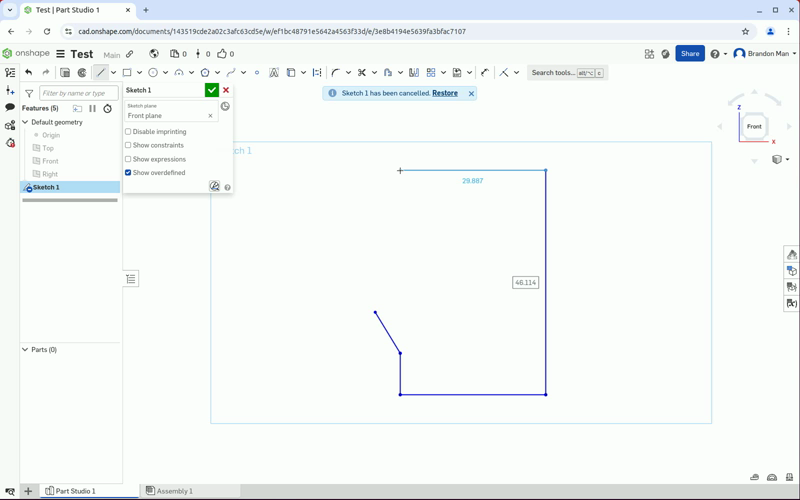
key_down(shift)
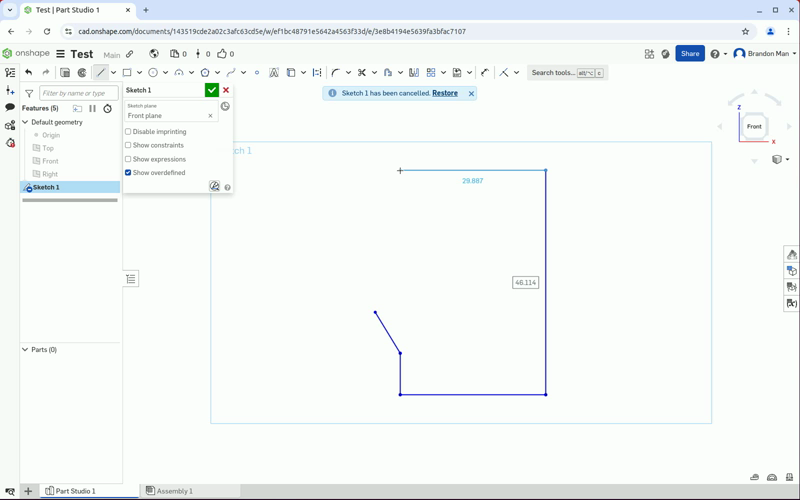
mouse_move(430, 170)
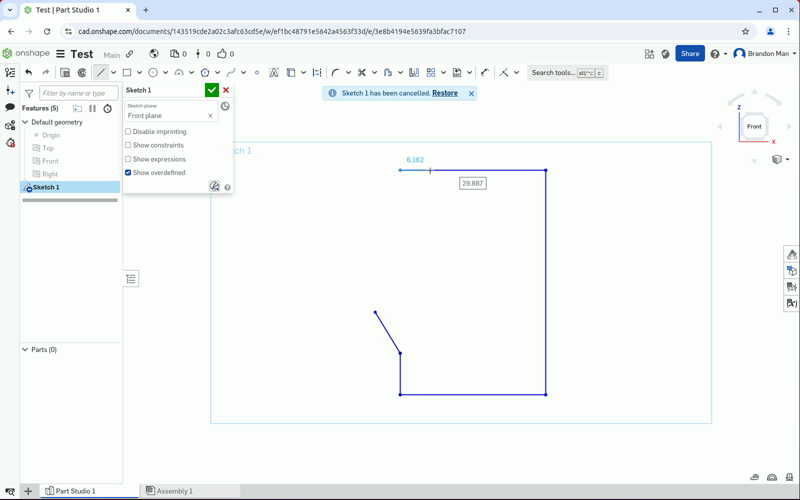
mouse_move(400, 211)
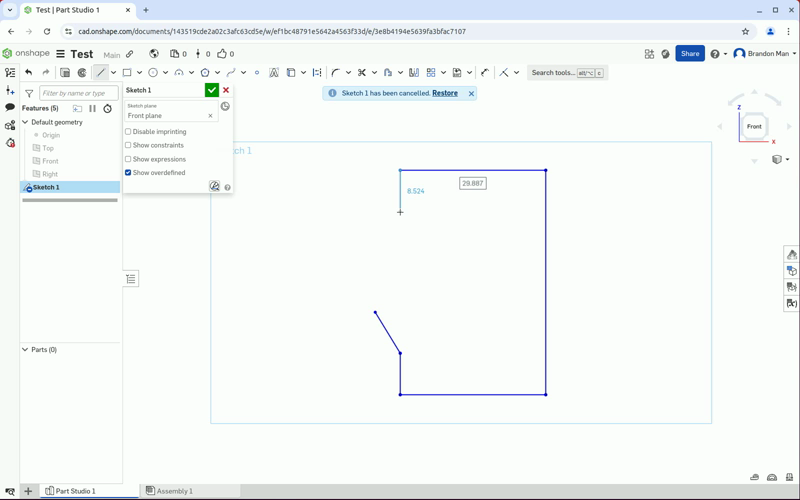
click(400, 211)
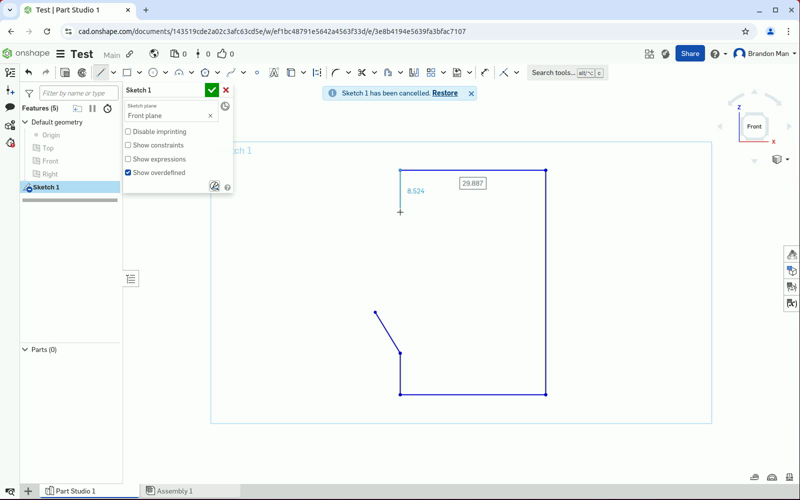
key_up(shift)
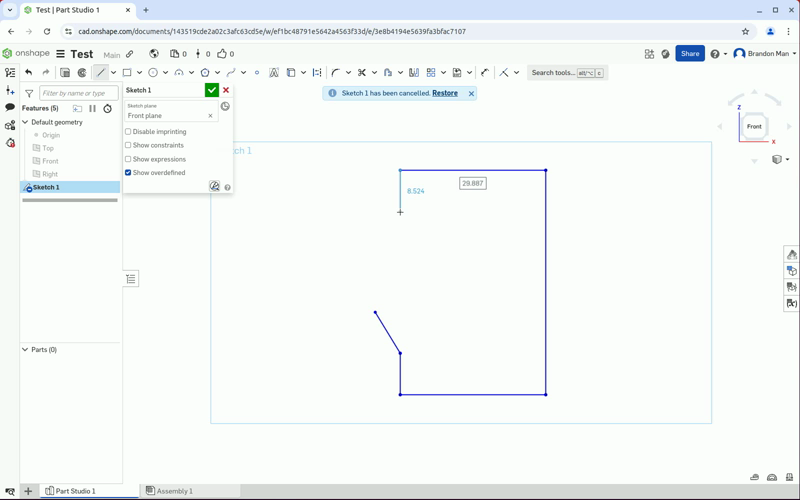
key_down(shift)
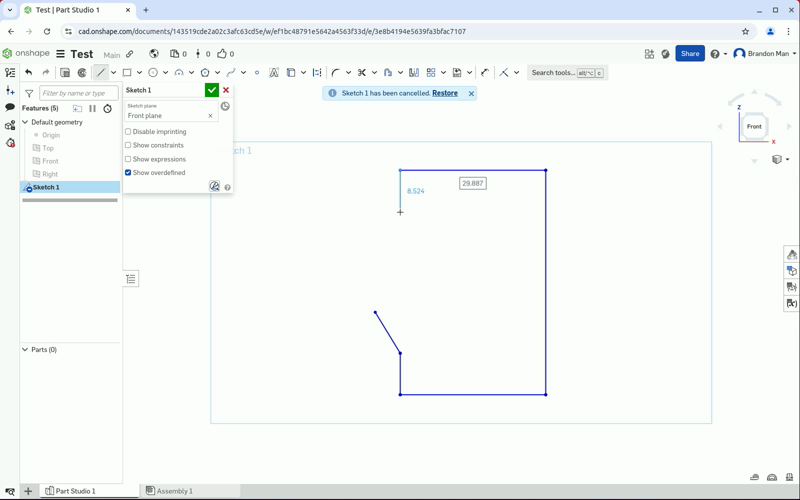
mouse_move(430, 211)
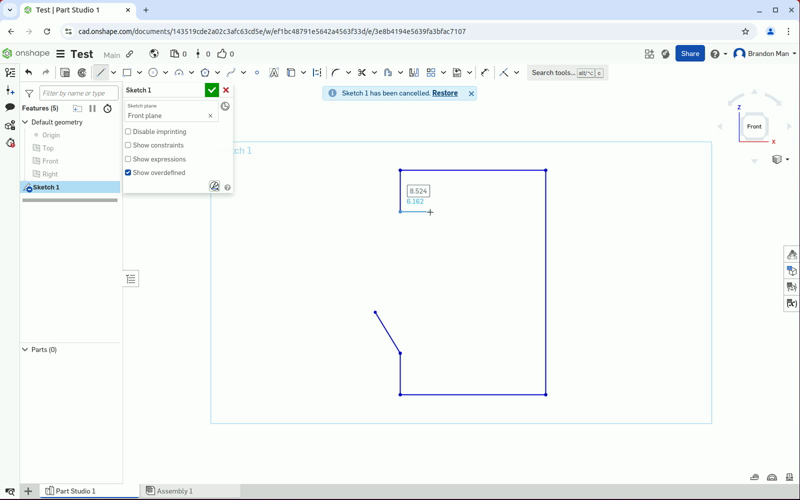
mouse_move(375, 254)
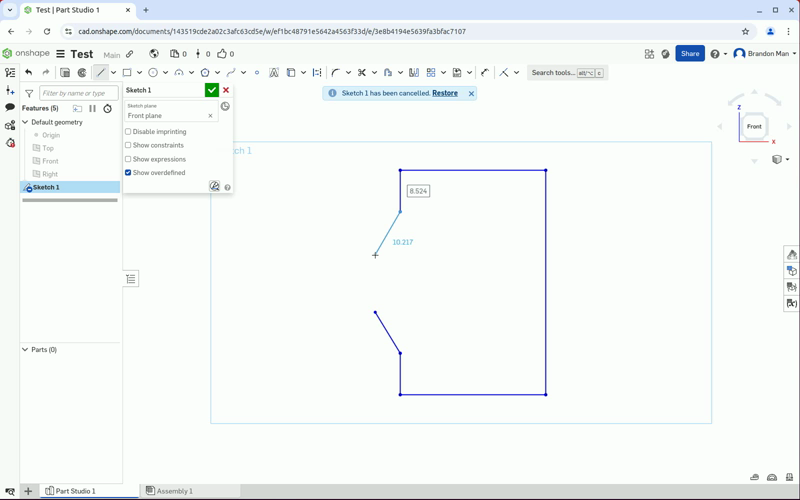
click(375, 254)
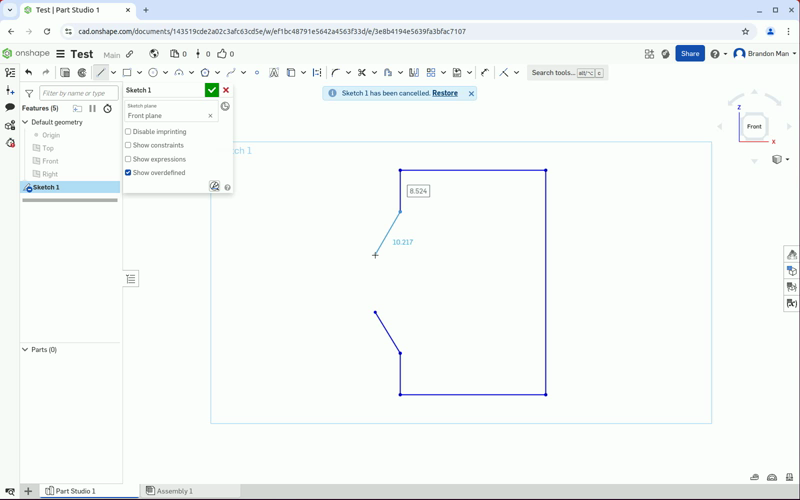
key_up(shift)
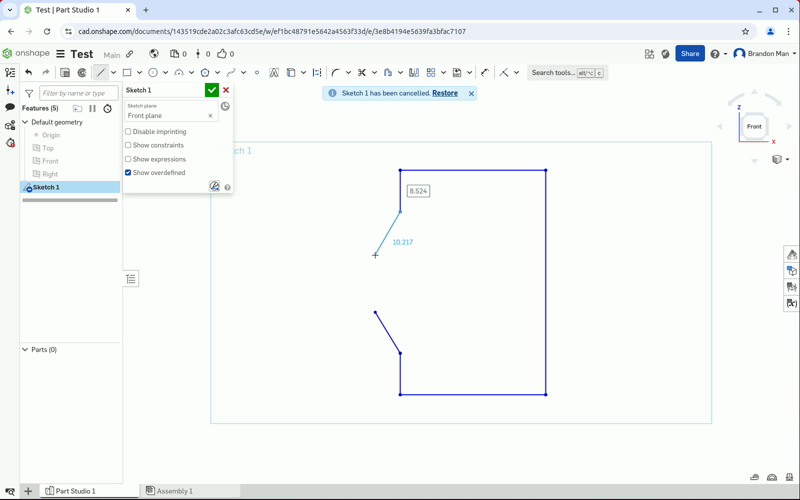
mouse_move(405, 254)
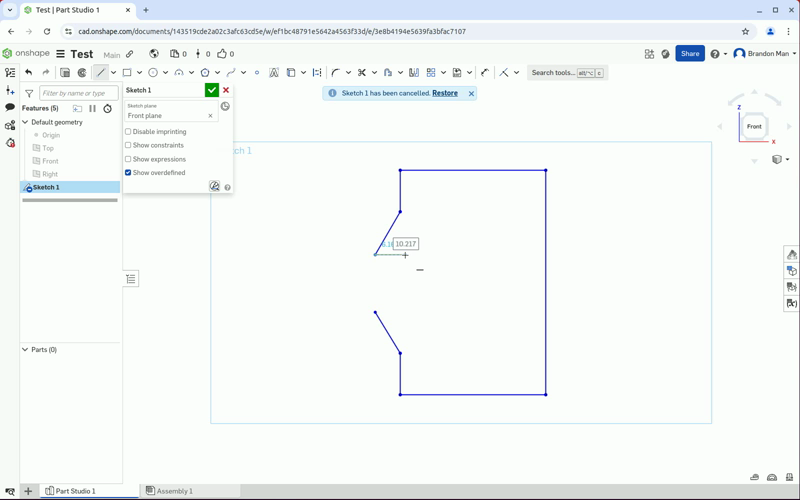
key_down(shift)
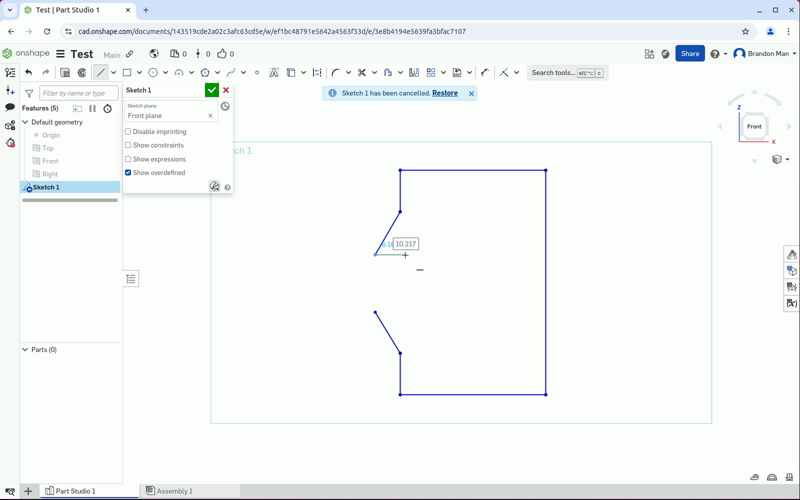
mouse_move(375, 312)
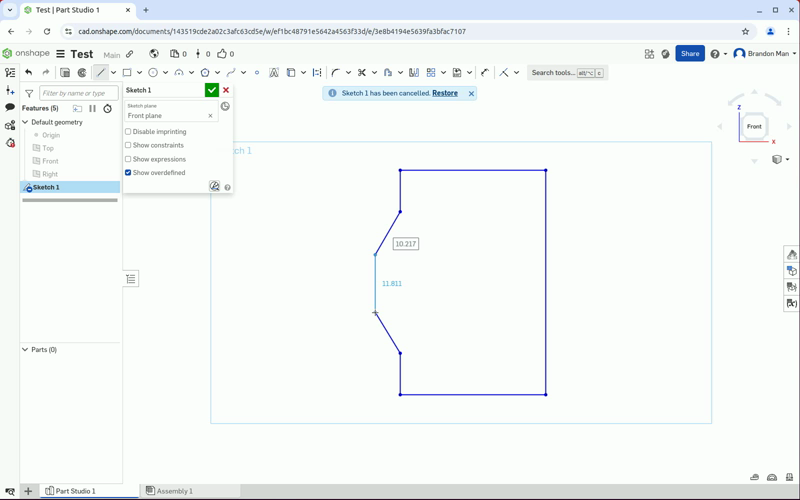
key_up(shift)
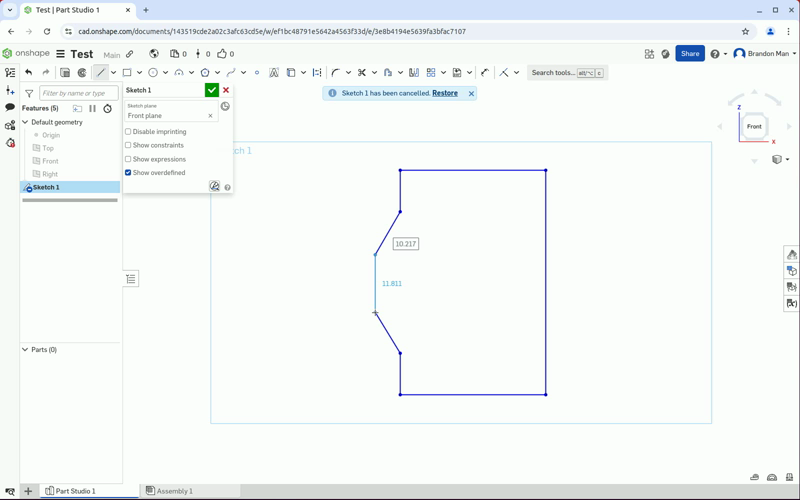
click(375, 312)
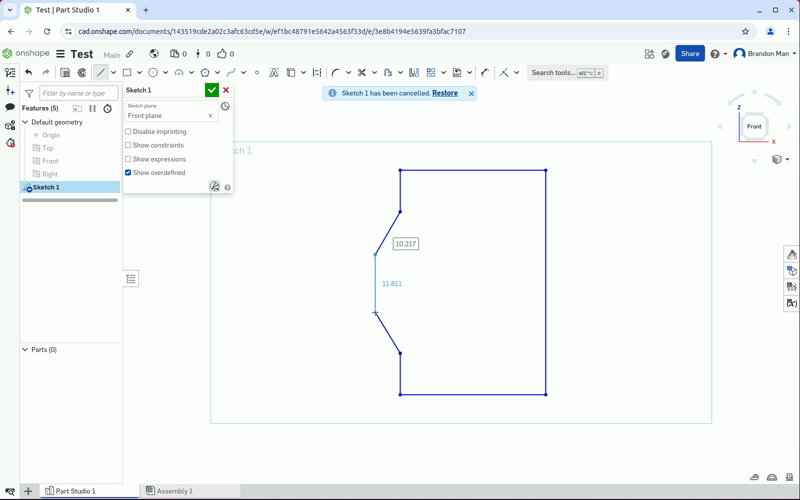
key(esc)
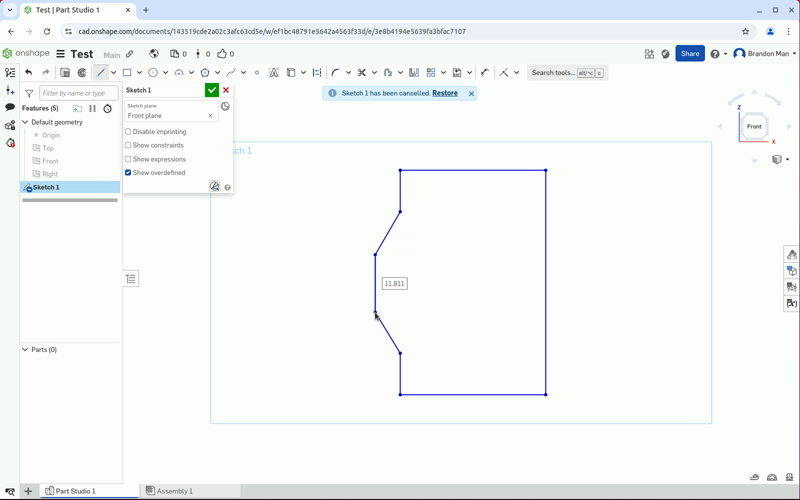
mouse_move(399, 283)
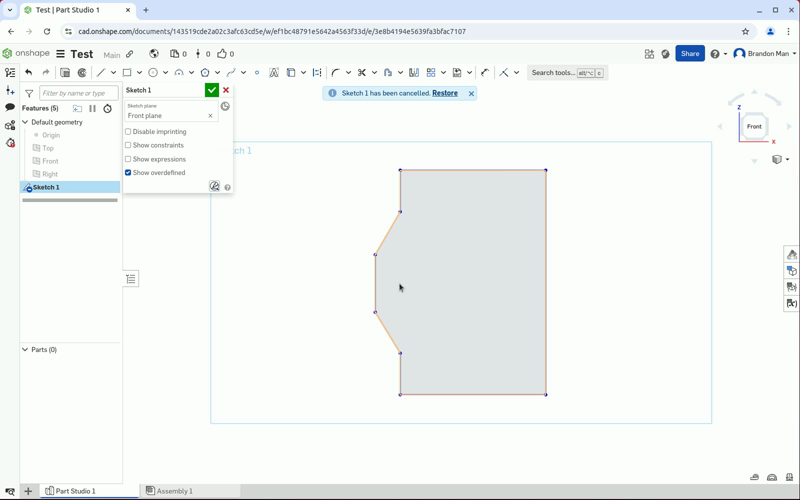
click(399, 283)
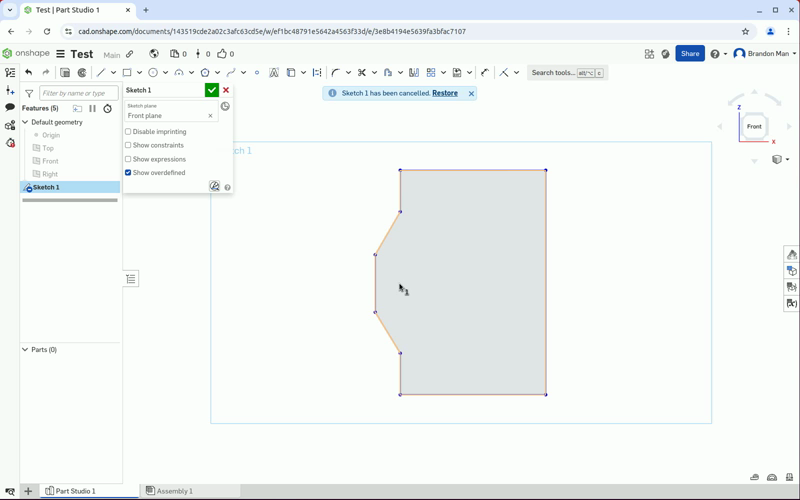
mouse_move(73, 352)
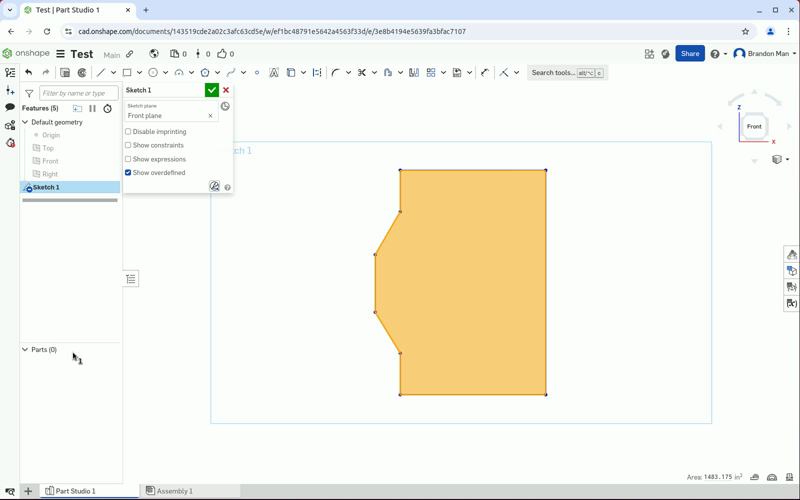
key(shift+y)
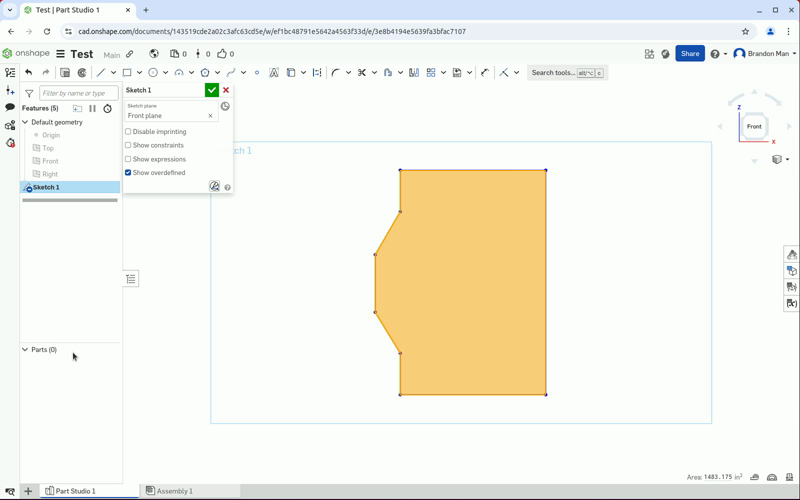
key(shift+e)
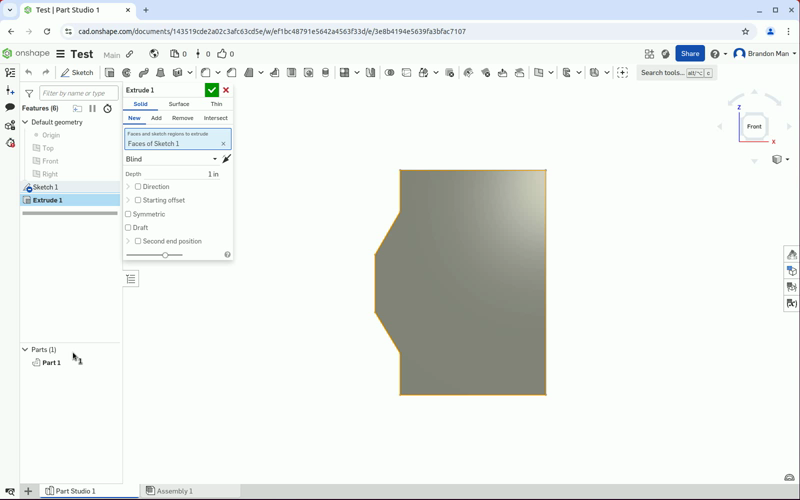
mouse_move(143, 106)
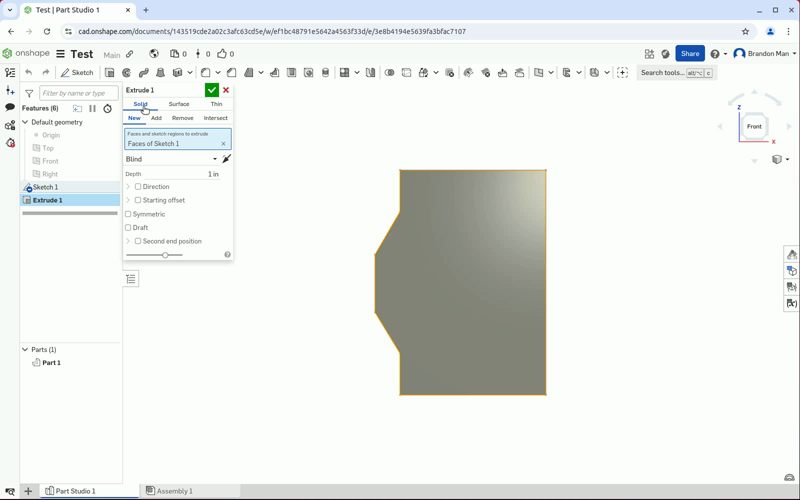
click(143, 106)
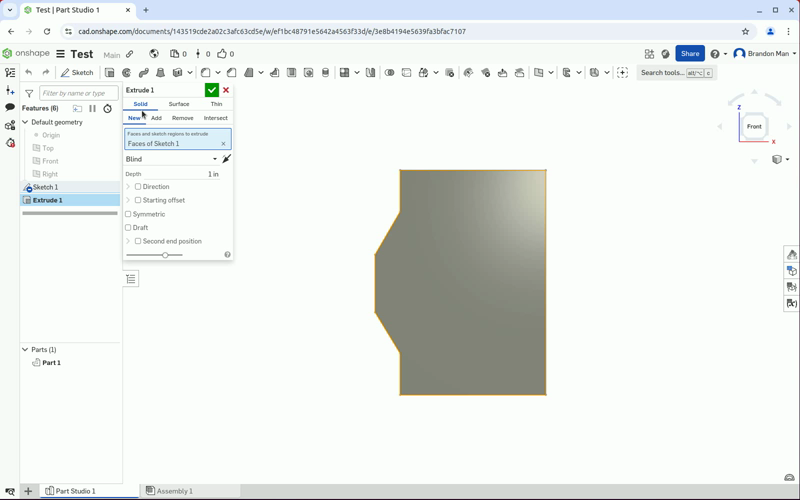
mouse_move(137, 120)
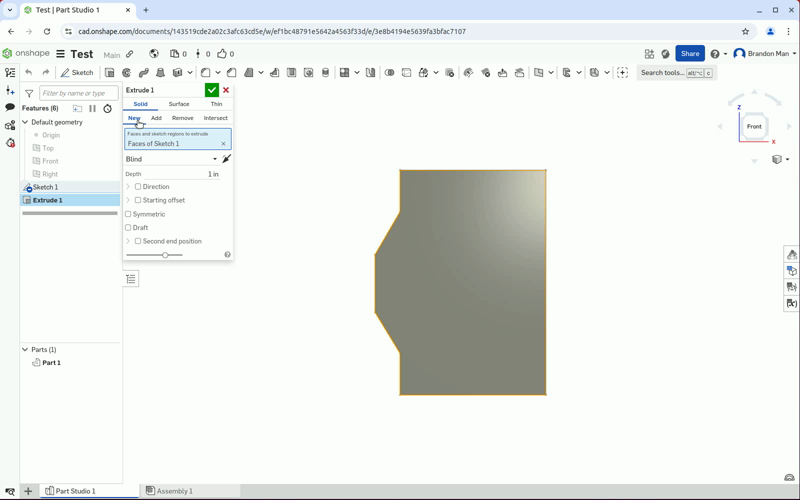
click(137, 120)
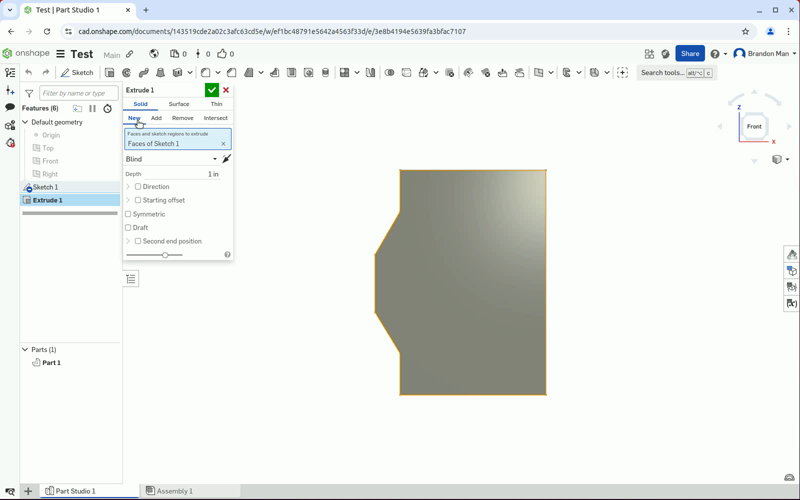
key(tab, 4)
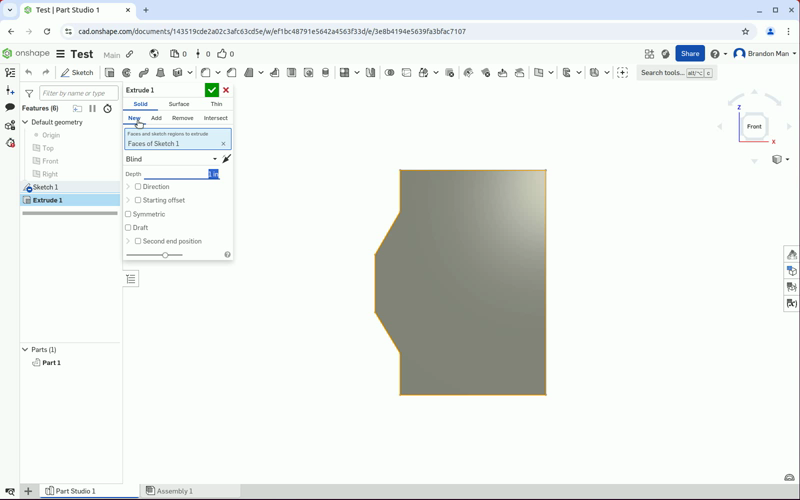
text(42.846)
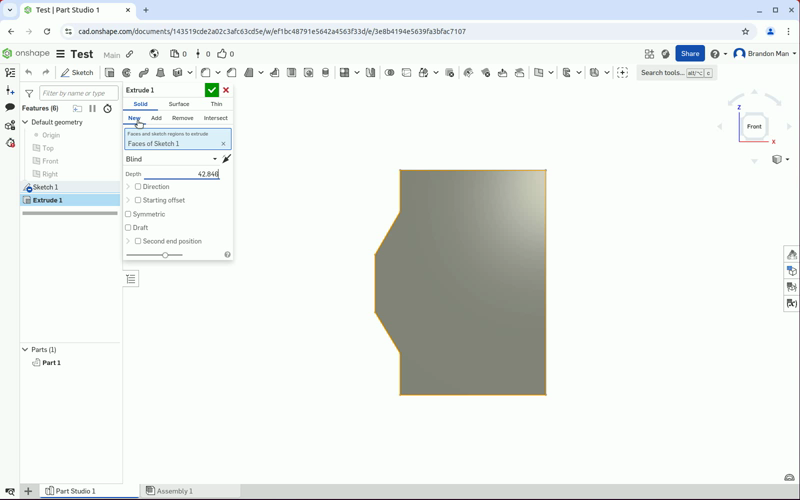
key(tab, 3)
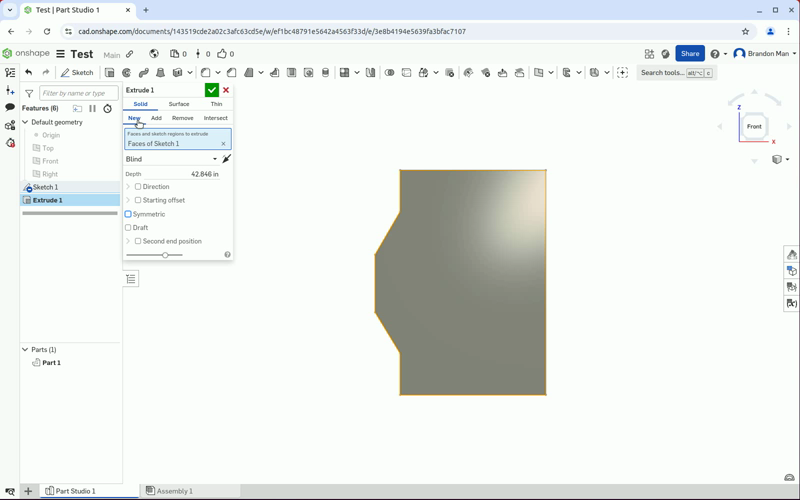
key(space)
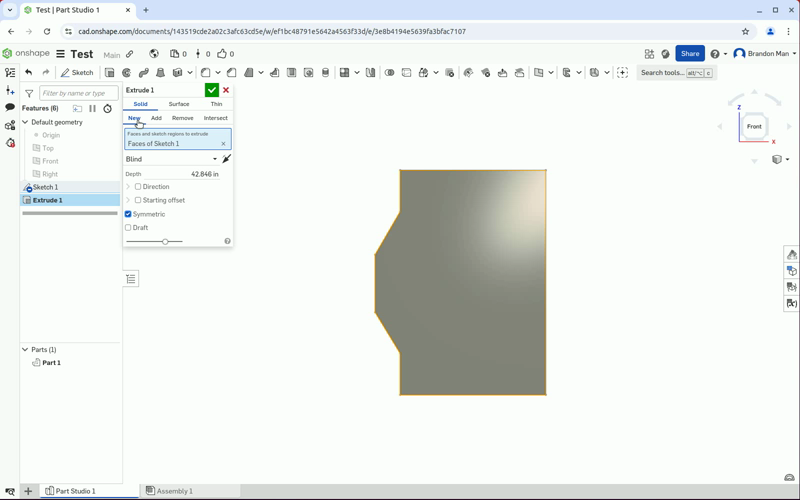
key(enter)
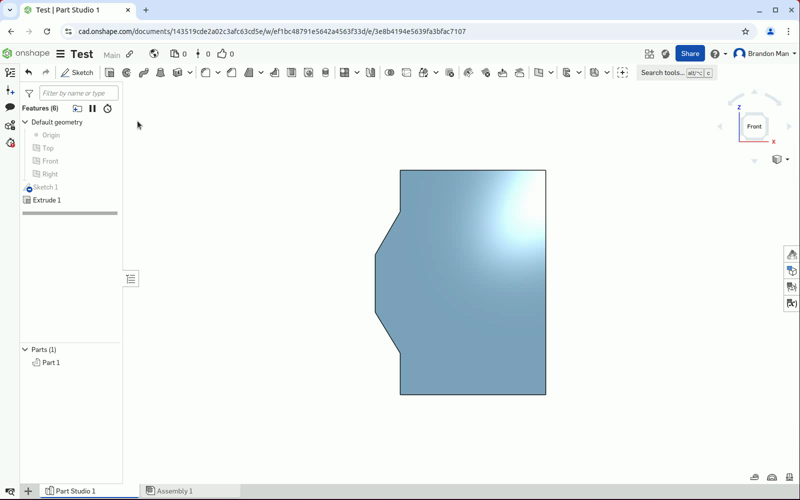
key(shift+h)
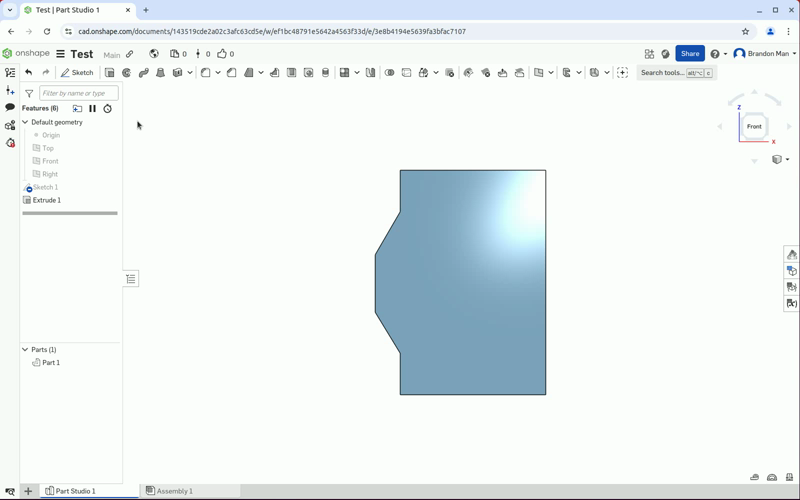
key(shift+h)
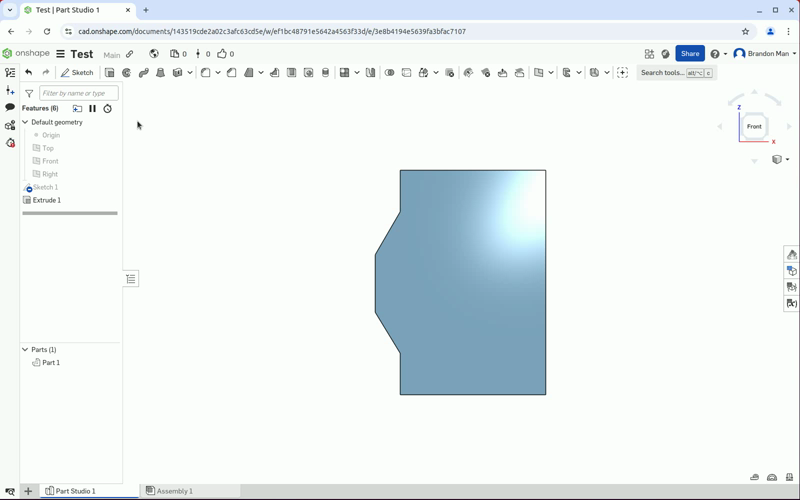
mouse_move(73, 189)
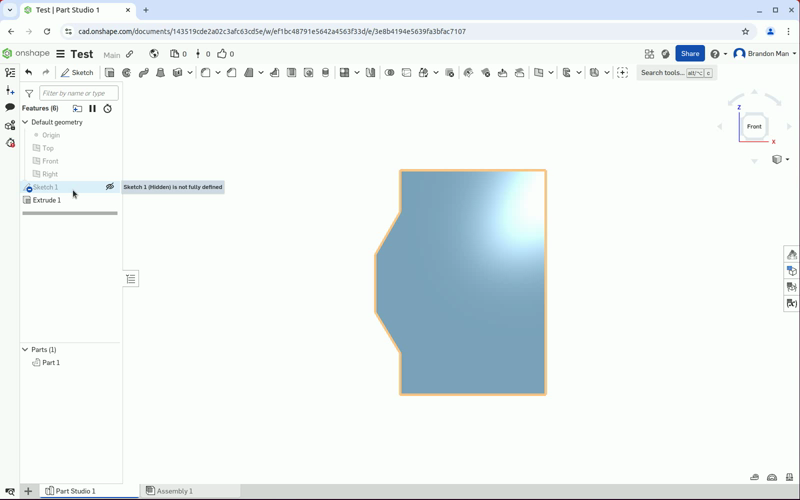
click(73, 189)
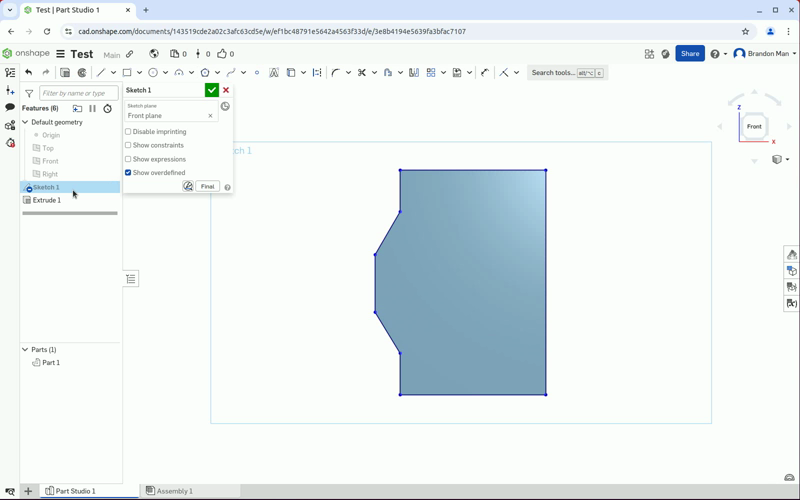
mouse_move(229, 92)
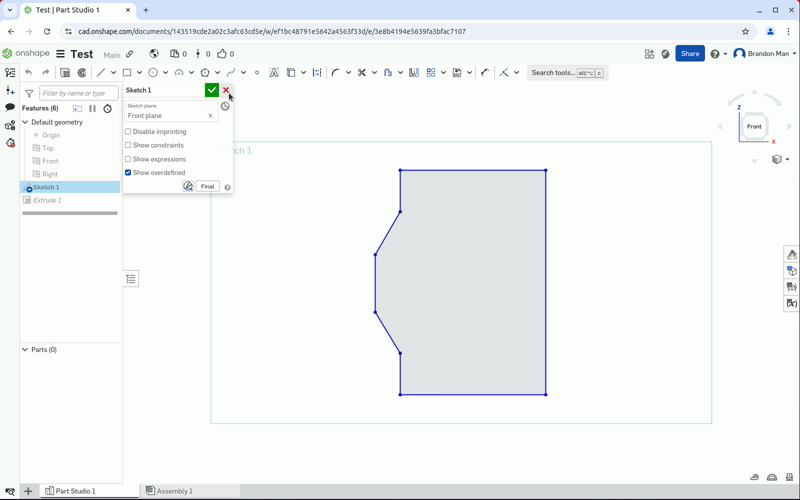
click(229, 92)
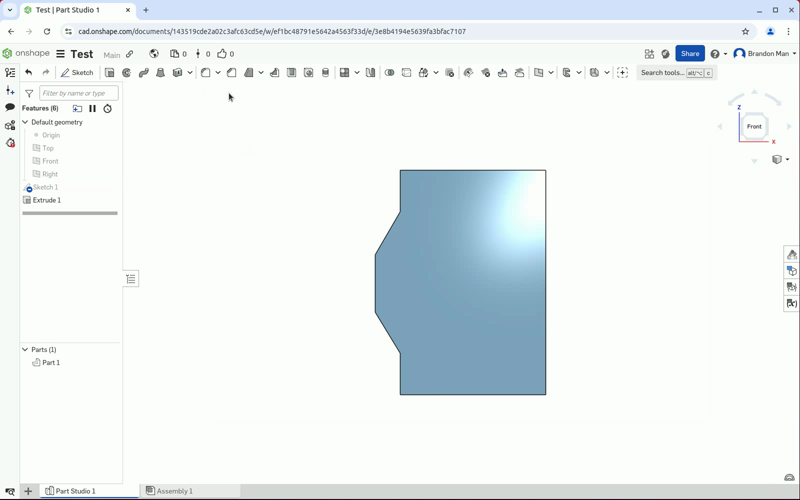
mouse_move(541, 75)
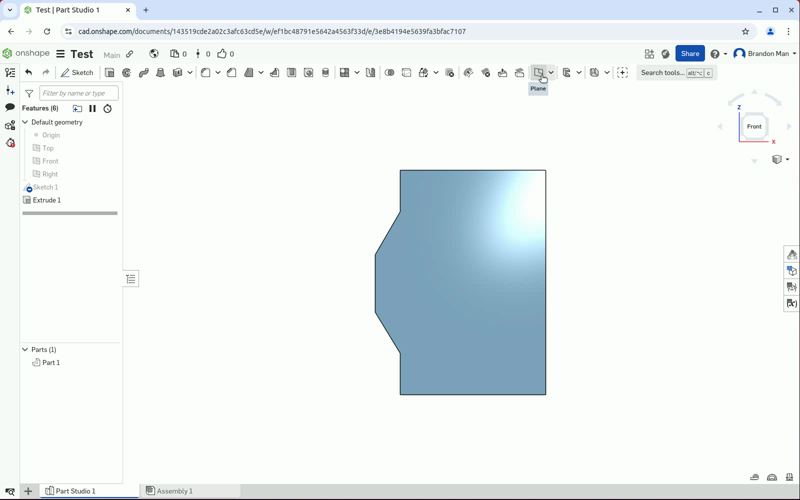
click(541, 75)
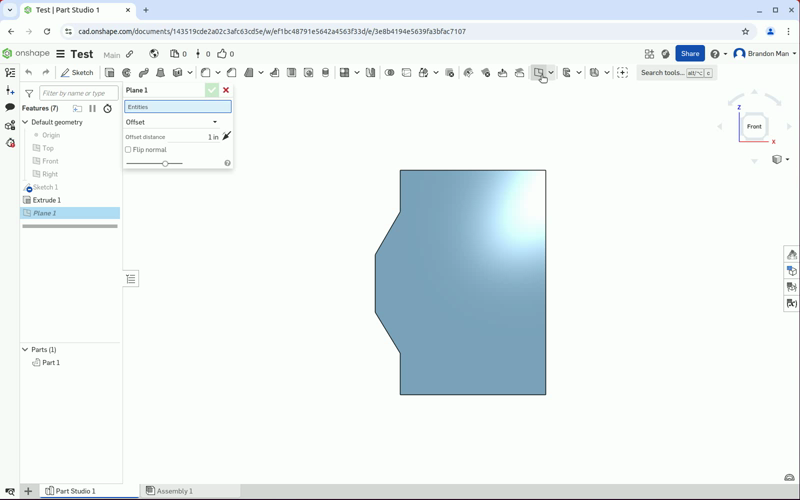
mouse_move(73, 163)
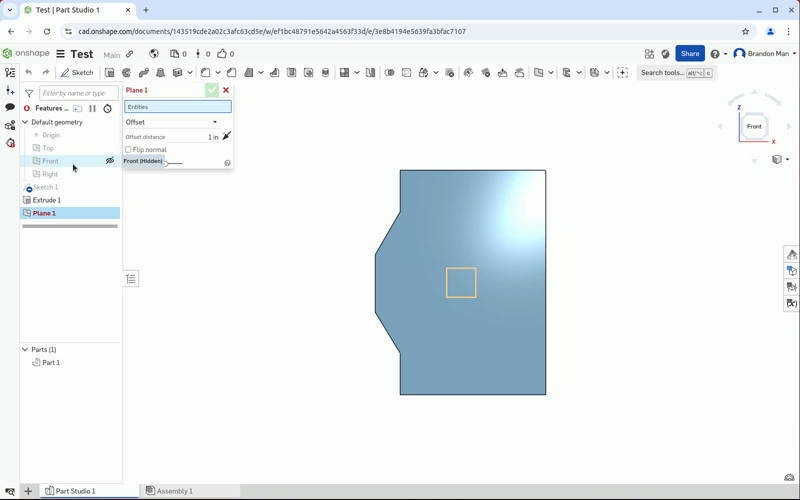
click(73, 163)
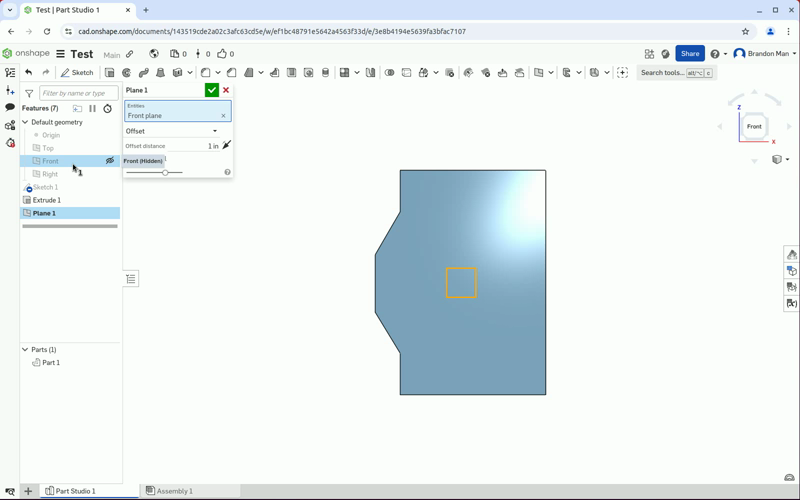
key(tab, 2)
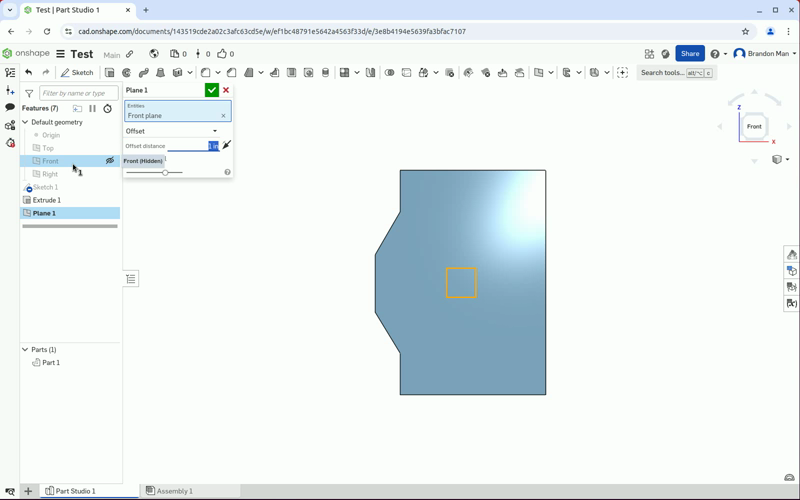
text(21.414)
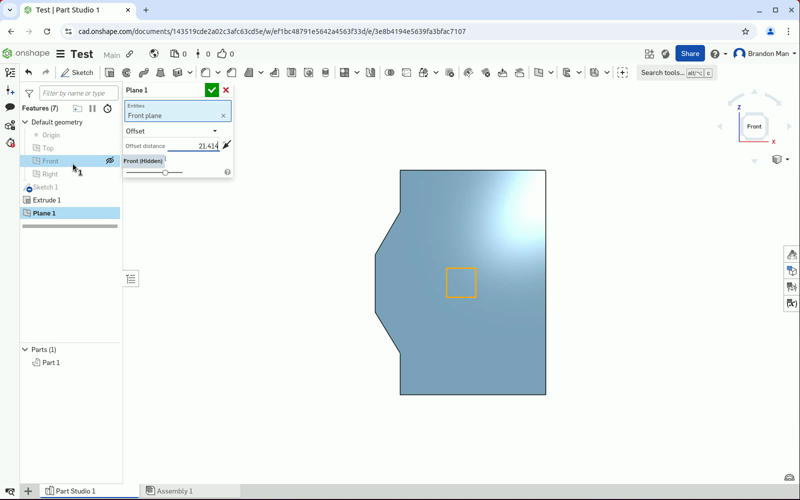
key(enter, 2)
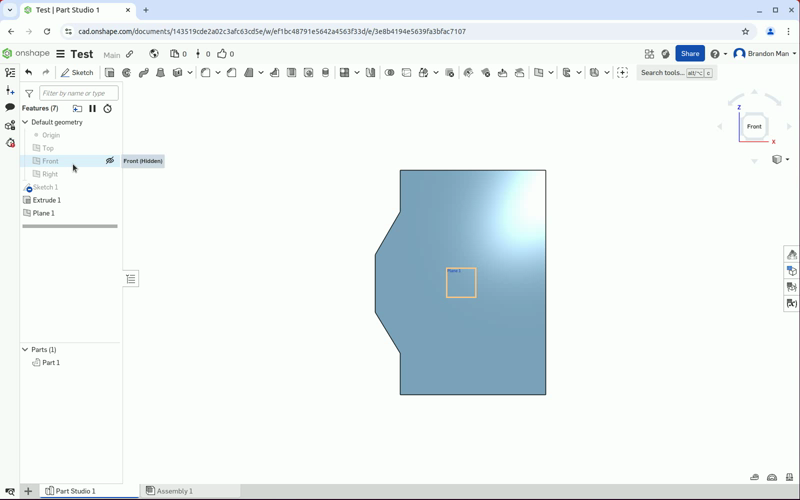
key(shift+s)
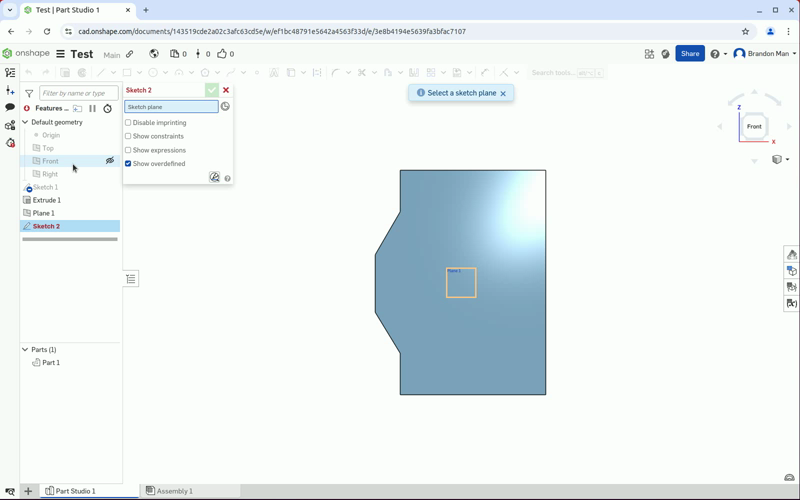
mouse_move(73, 215)
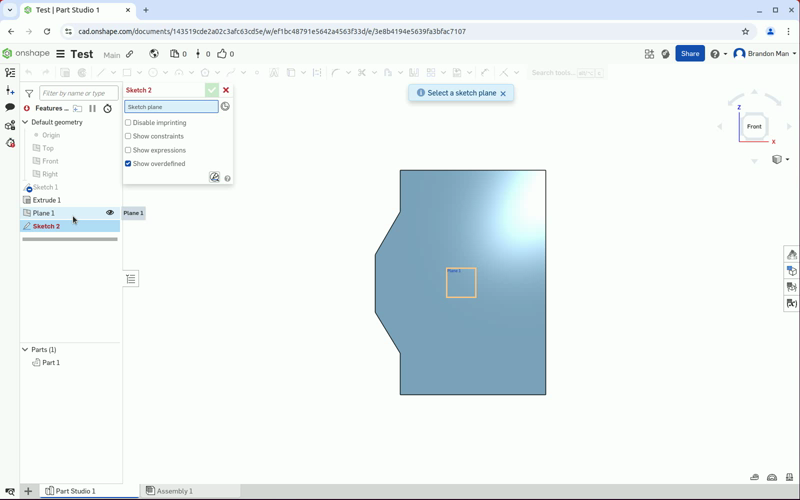
click(73, 215)
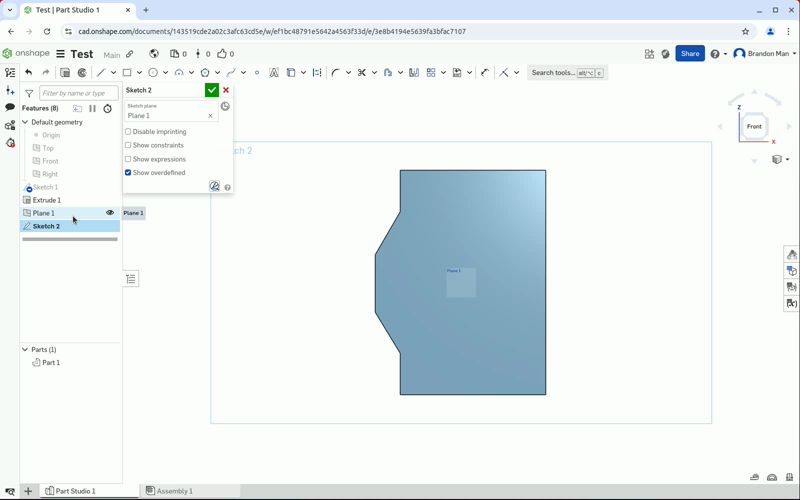
mouse_move(73, 352)
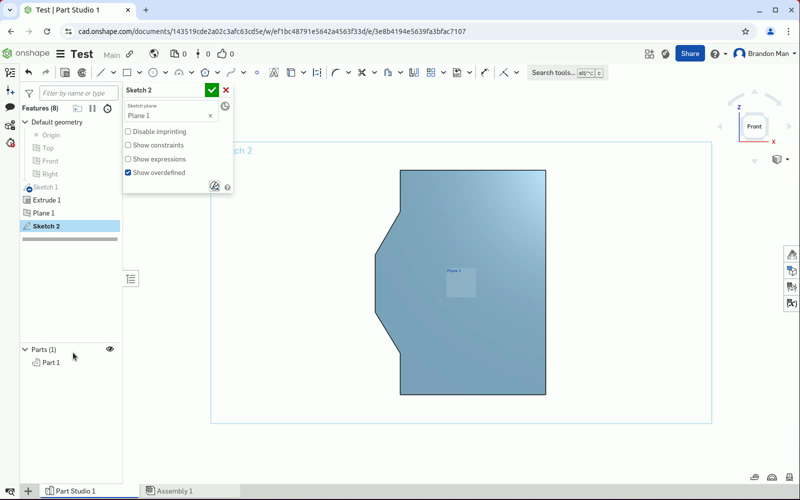
key(y)
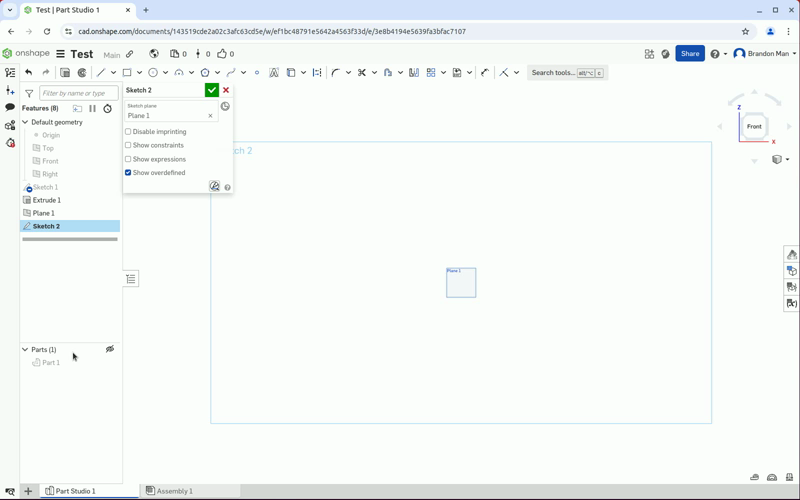
key(c)
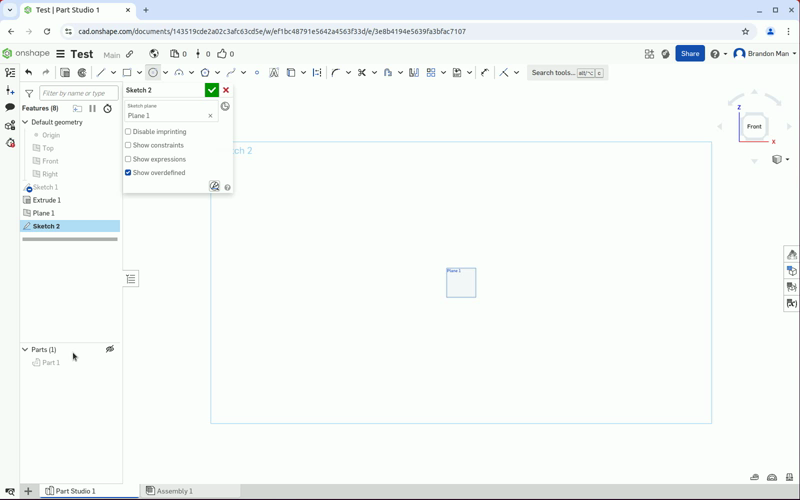
key_down(shift)
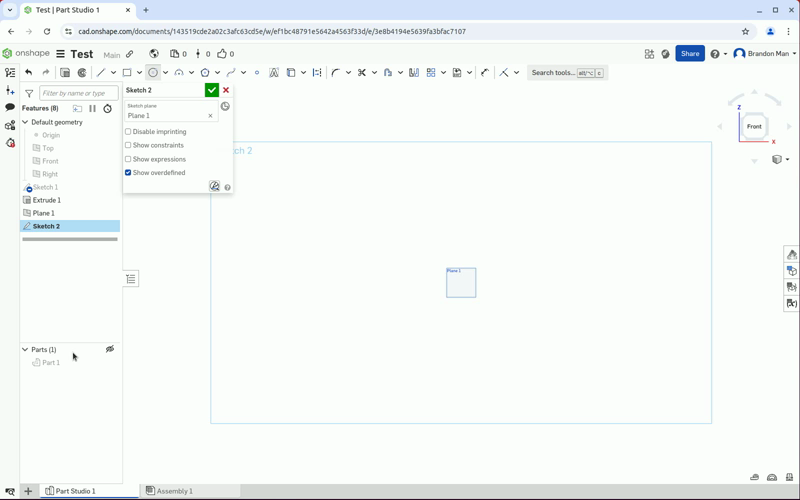
mouse_move(459, 282)
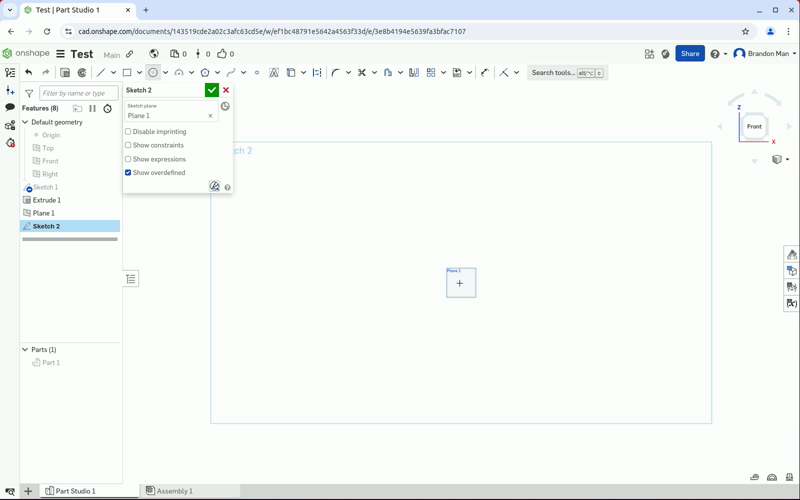
click(459, 282)
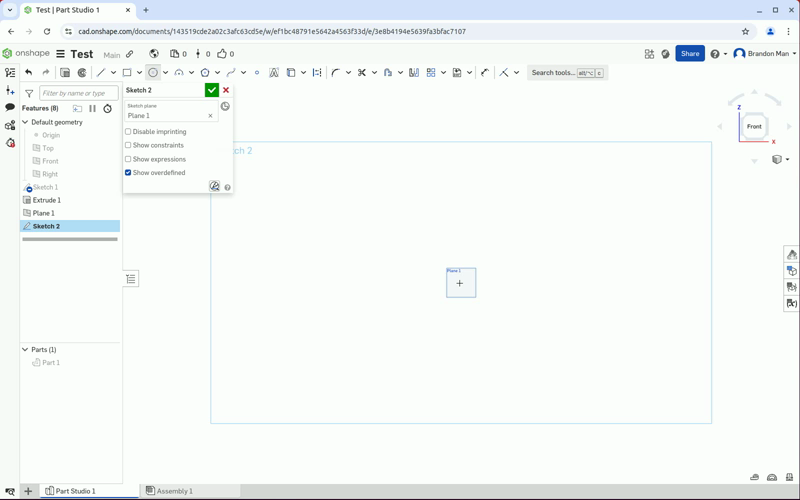
key_up(shift)
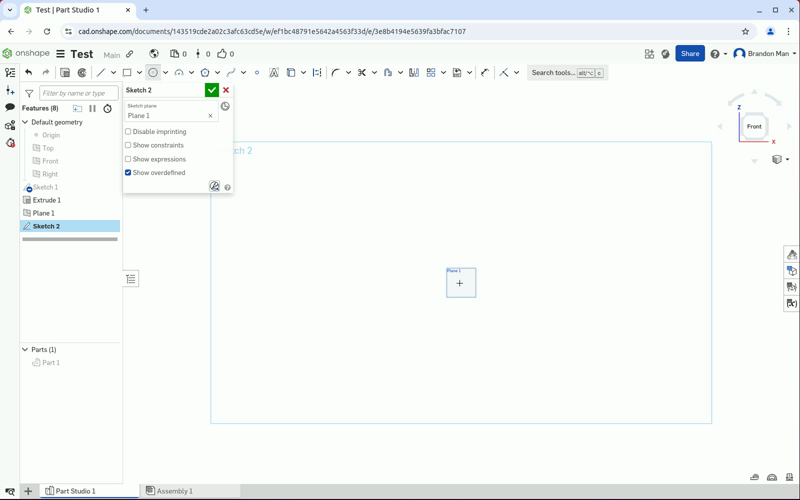
mouse_move(501, 282)
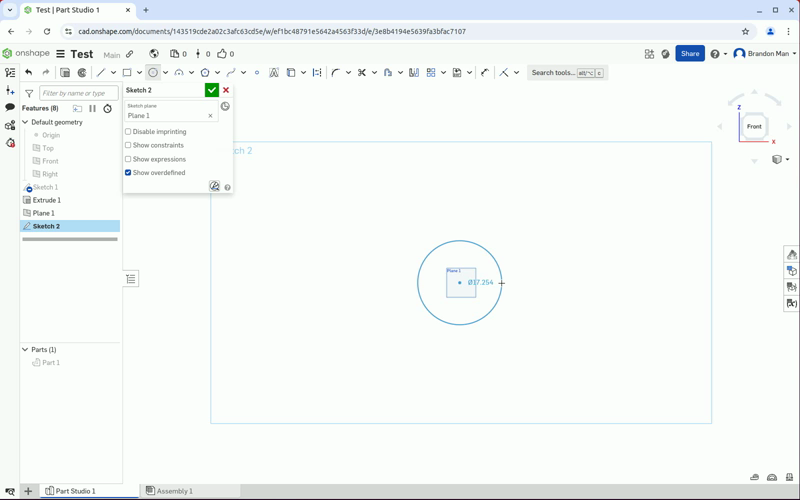
click(501, 282)
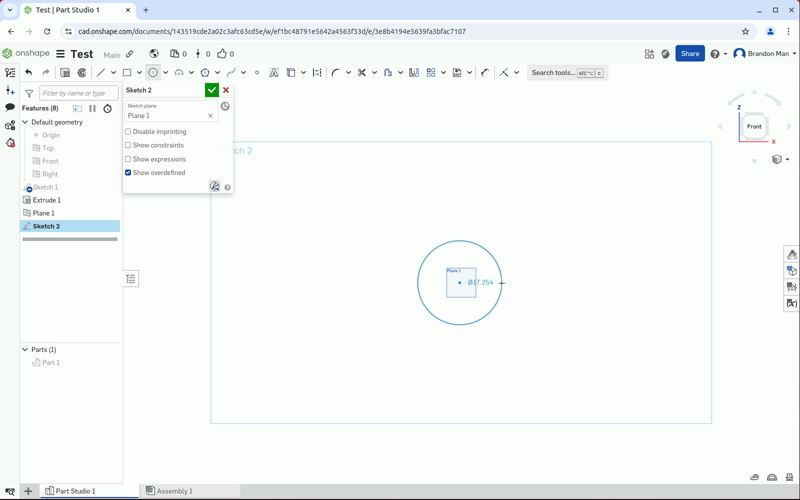
key(esc)
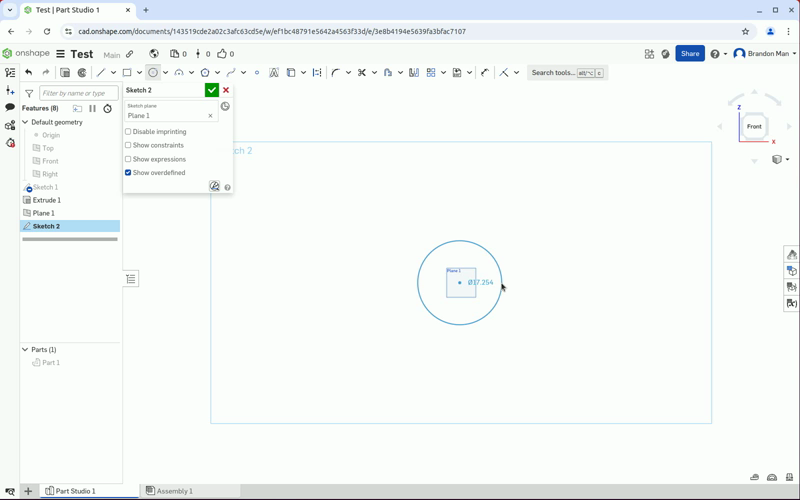
mouse_move(469, 247)
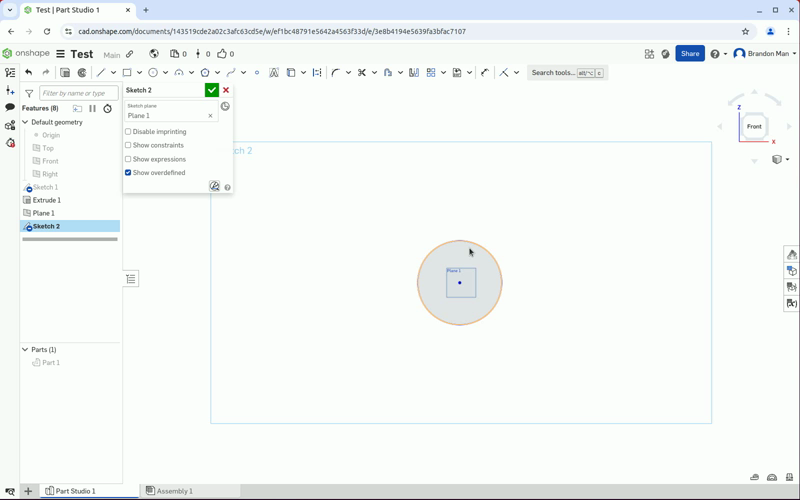
click(469, 247)
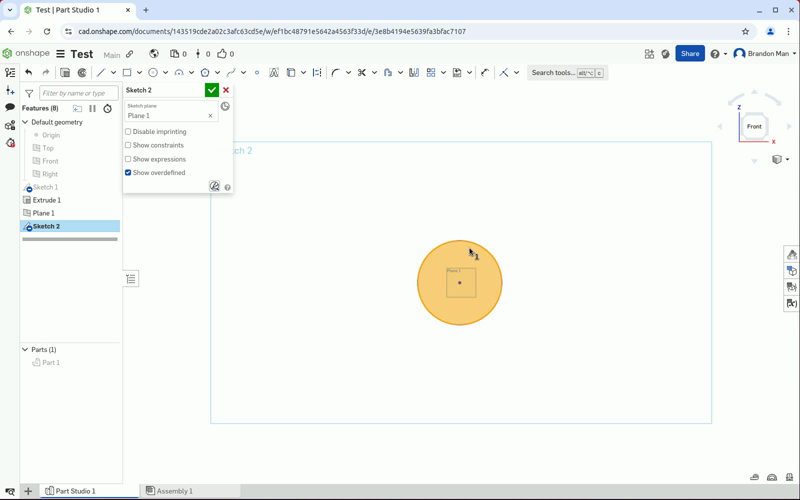
mouse_move(73, 352)
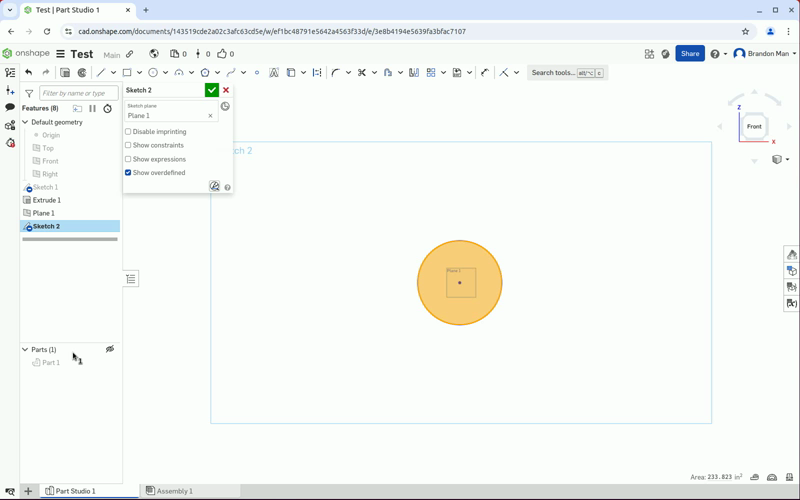
key(shift+y)
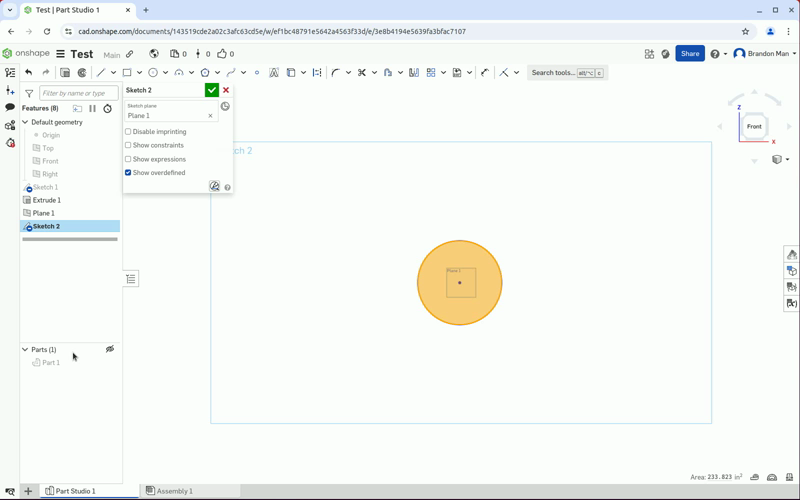
key(shift+e)
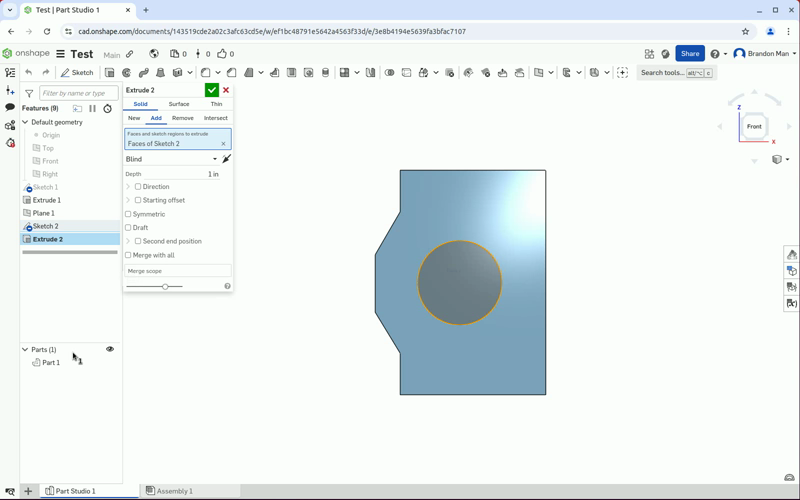
mouse_move(143, 106)
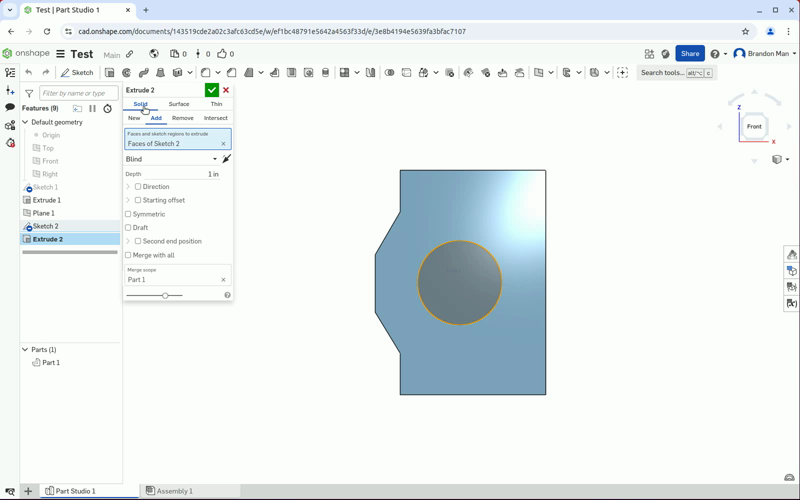
click(143, 106)
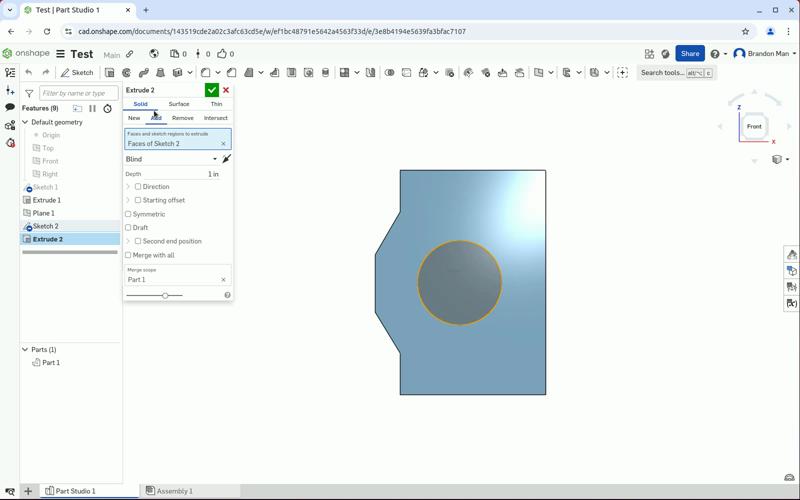
mouse_move(186, 120)
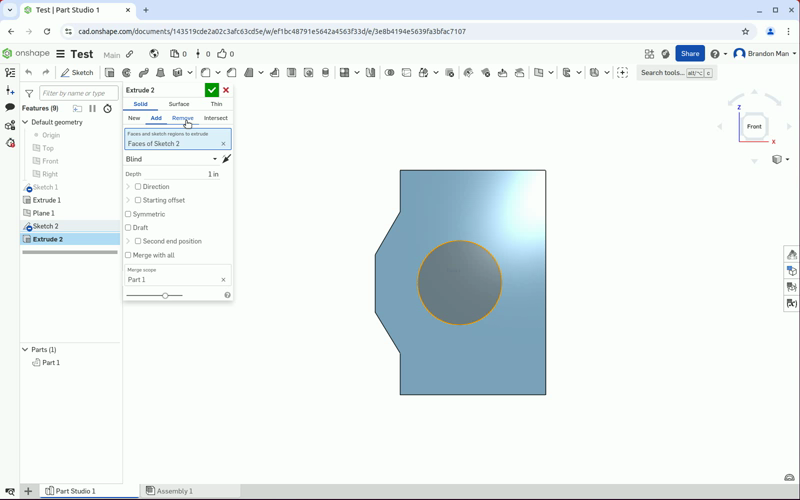
click(186, 120)
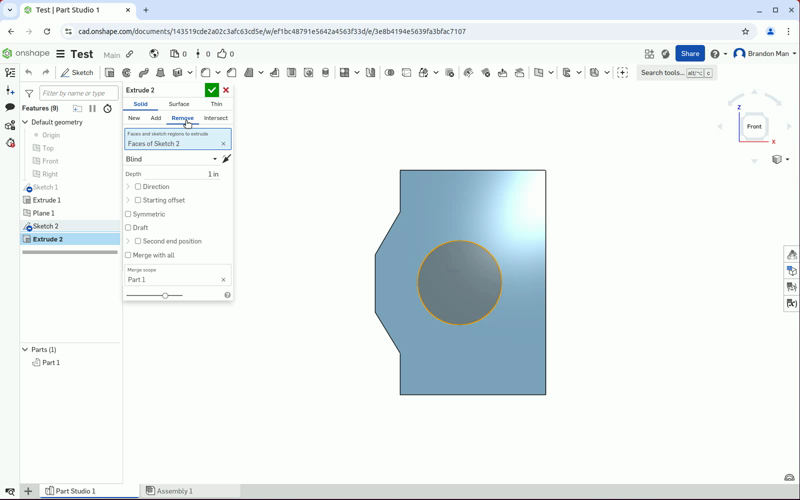
key(tab, 4)
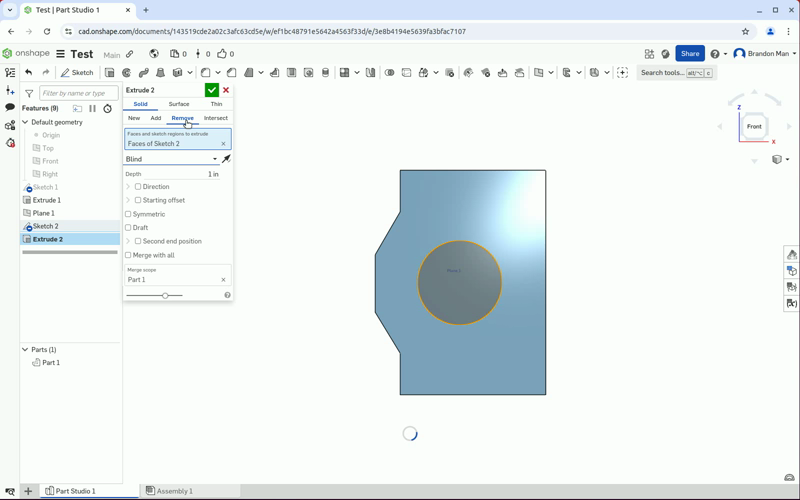
text(30.811)
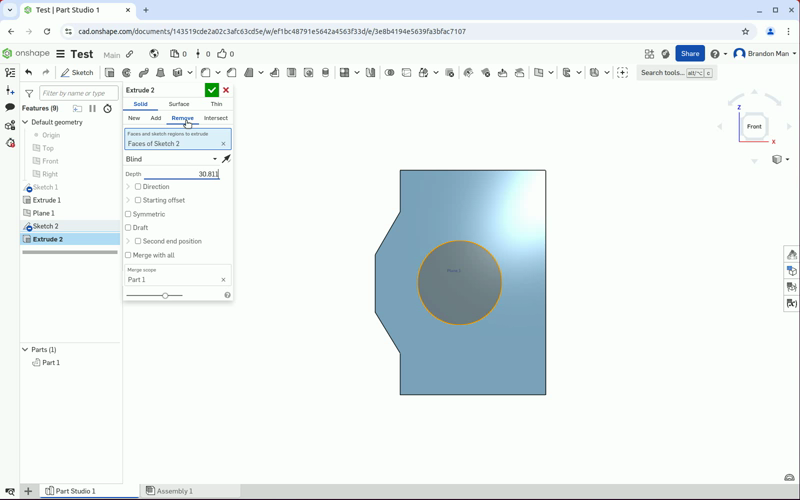
key(tab, 6)
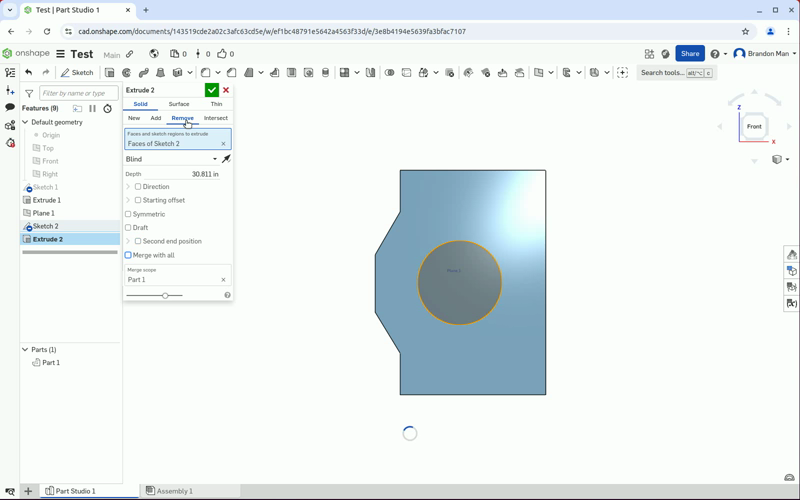
key(space)
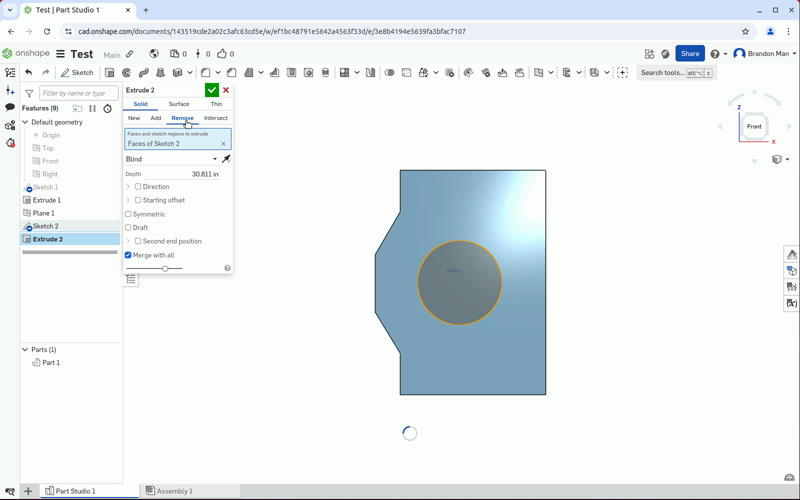
key(enter)
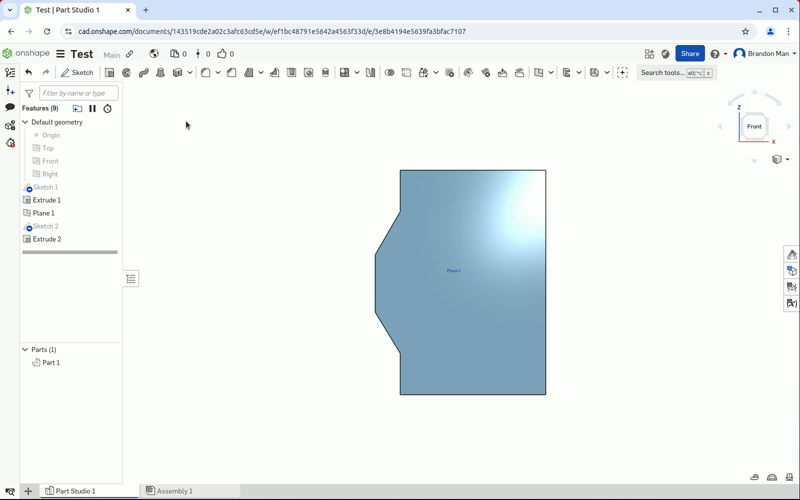
key(shift+h)
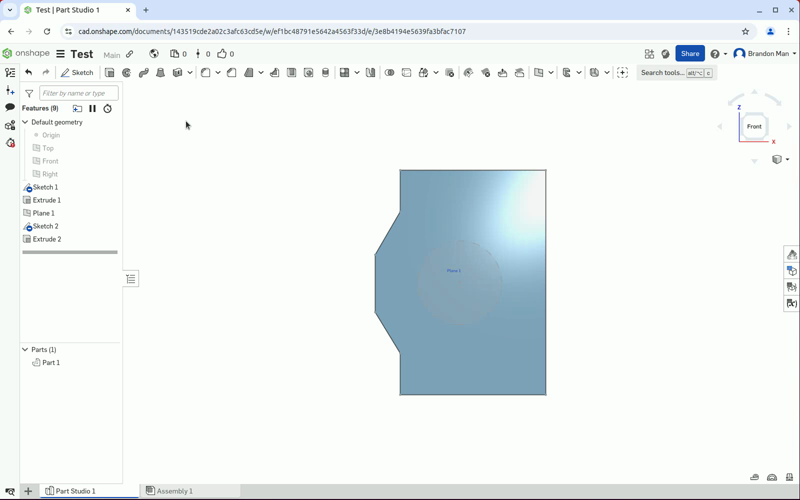
key(shift+h)
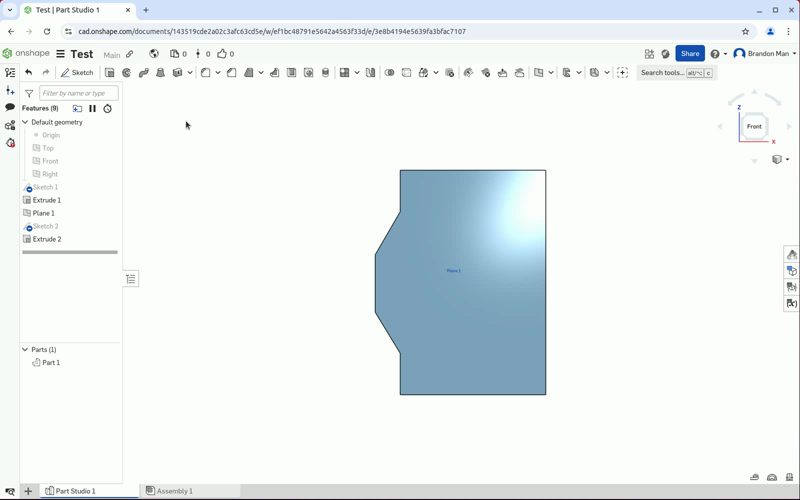
mouse_move(73, 189)
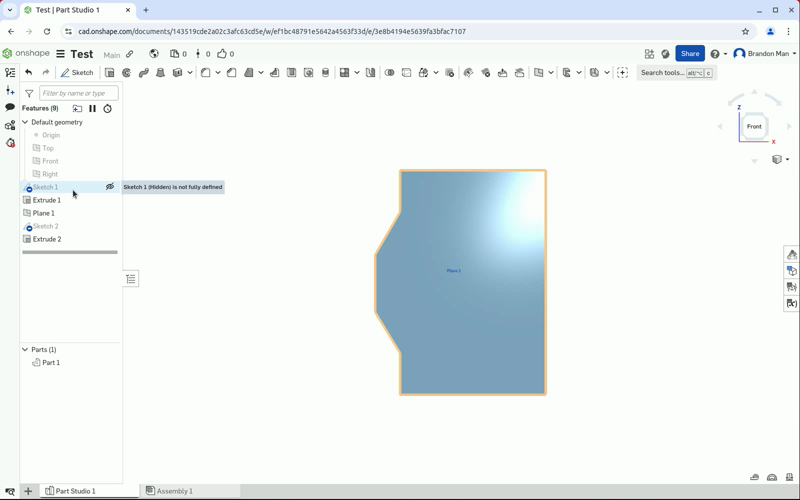
click(73, 189)
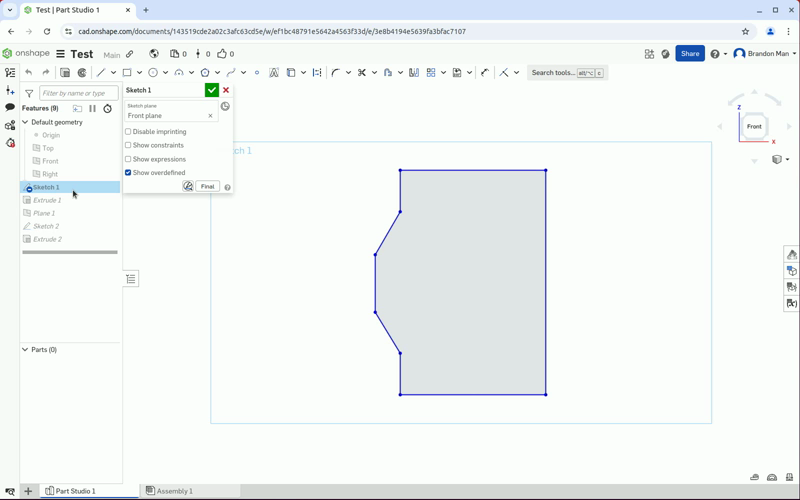
mouse_move(229, 92)
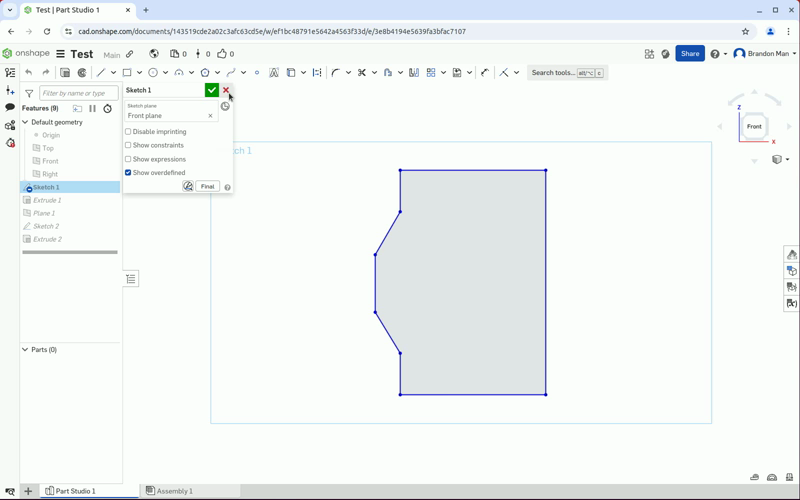
click(229, 92)
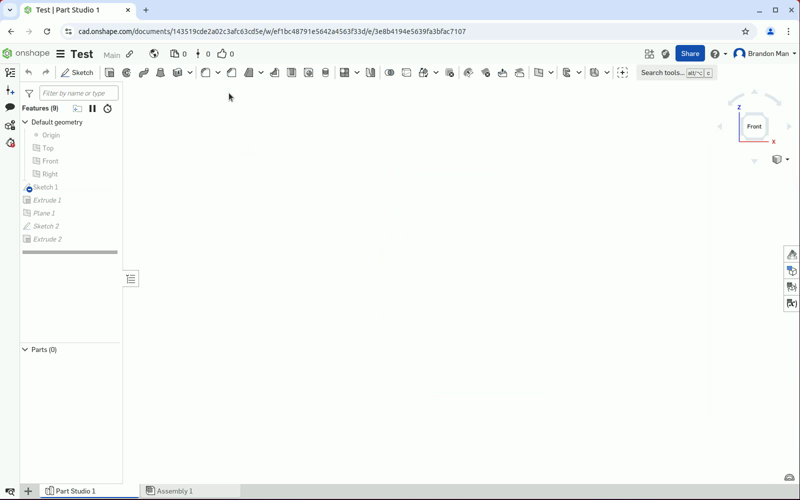
mouse_move(73, 352)
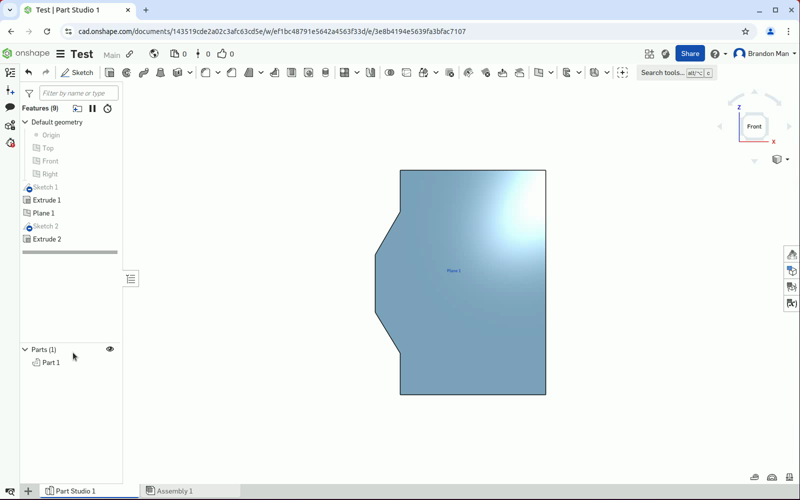
key(y)
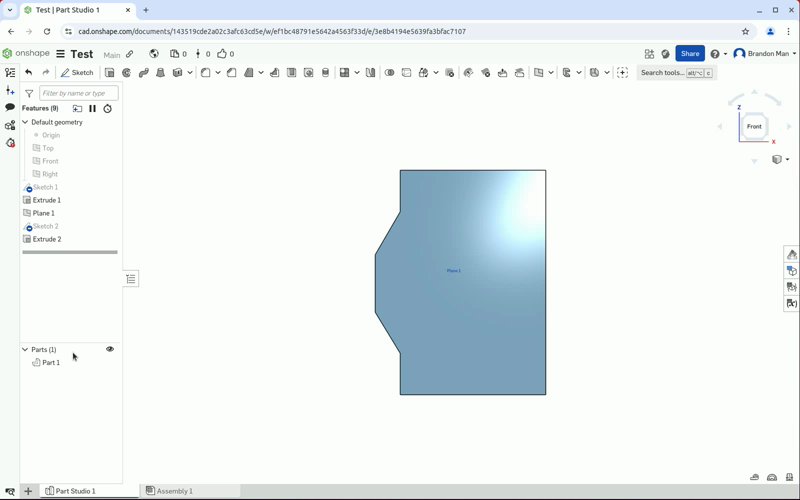
key(shift+p)
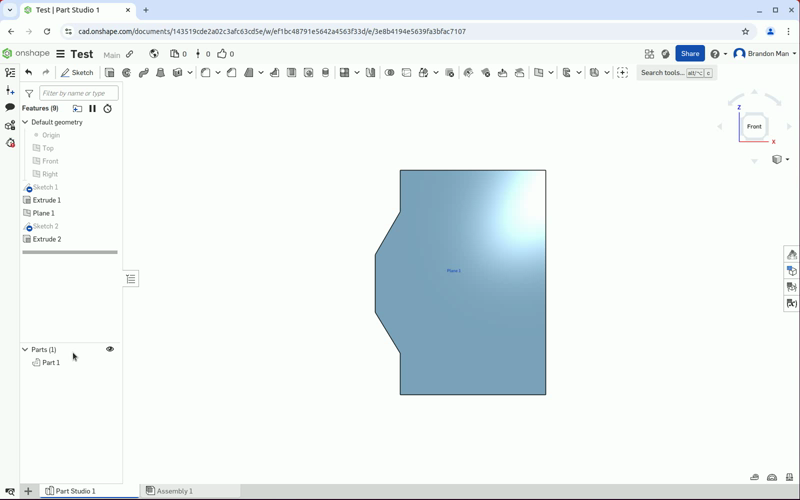
key(space)
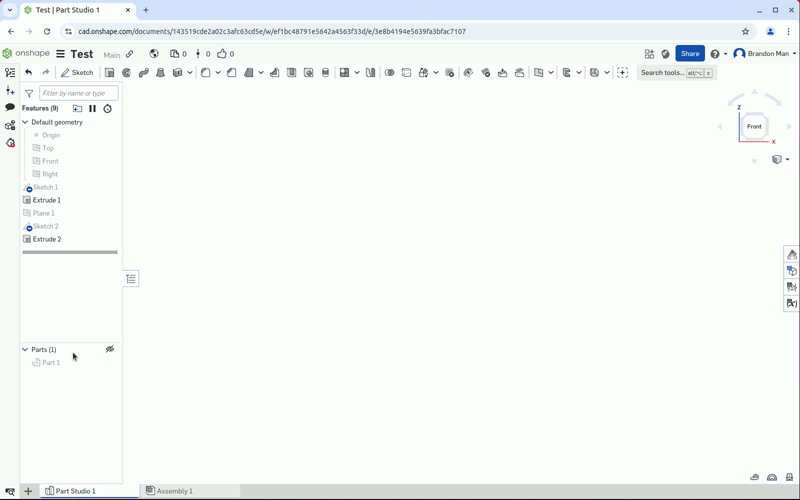
key_down(shift)
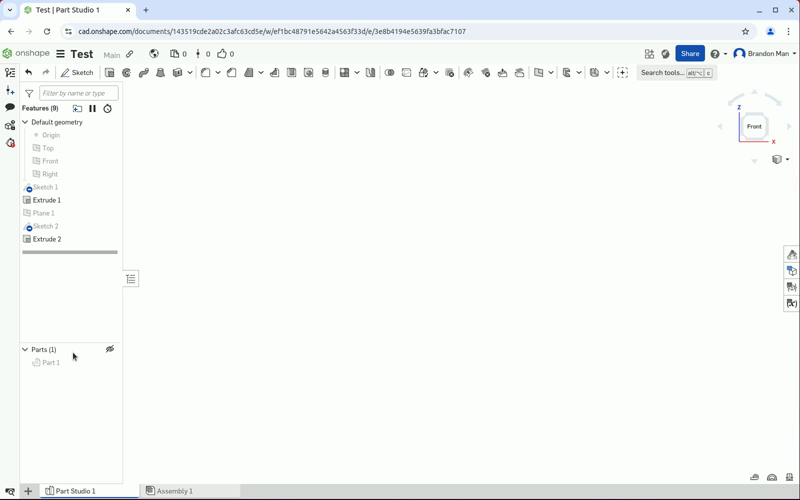
key(left)
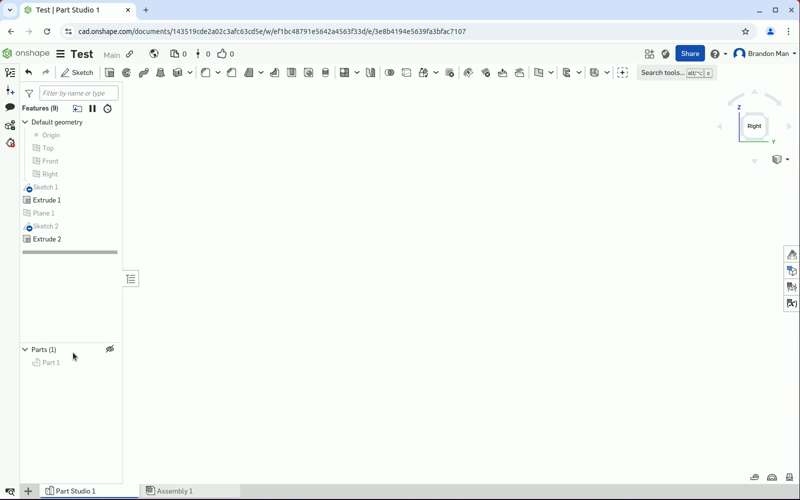
key_up(shift)
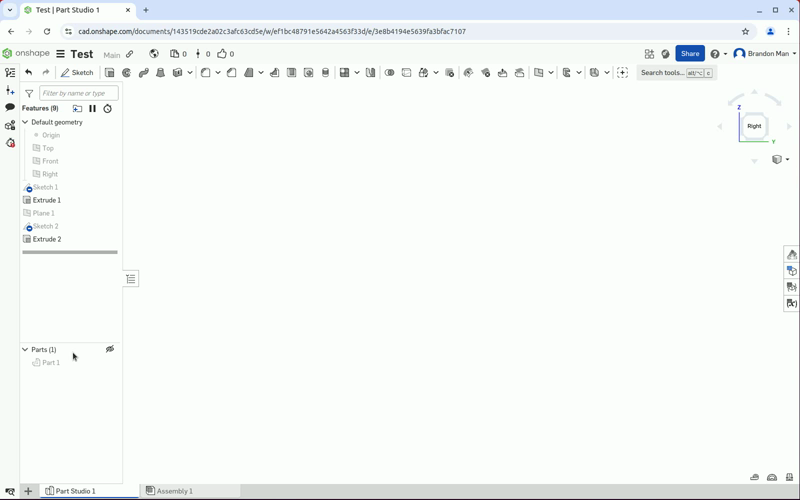
mouse_move(73, 352)
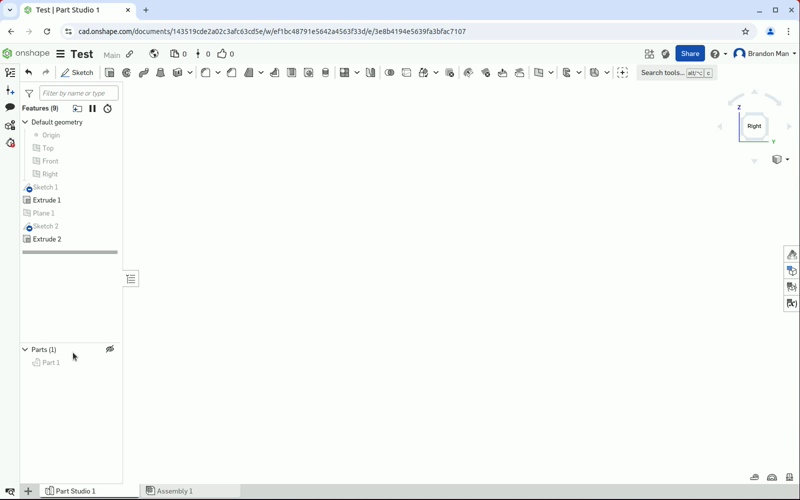
key(shift+y)
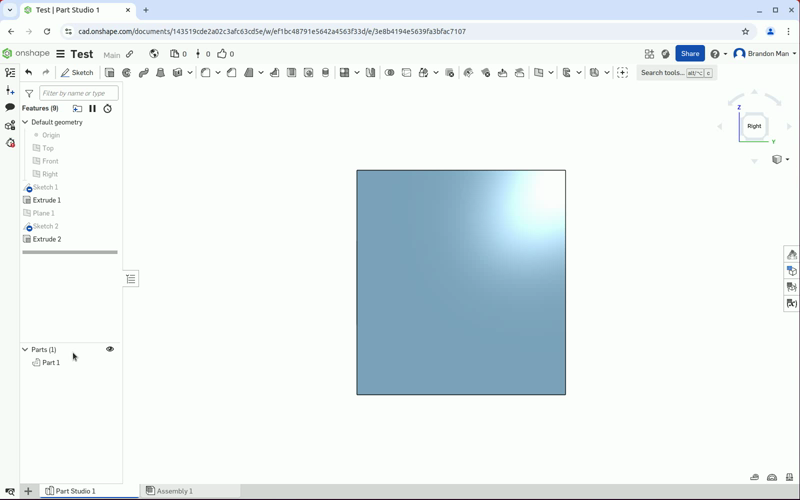
mouse_move(541, 75)
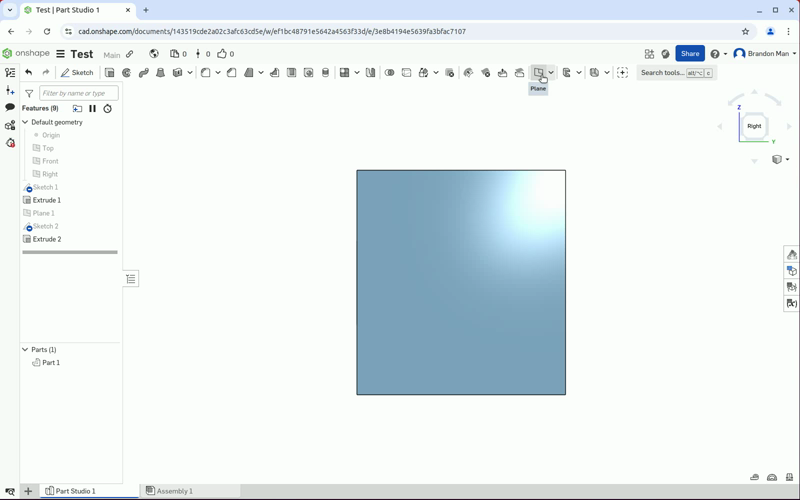
click(541, 75)
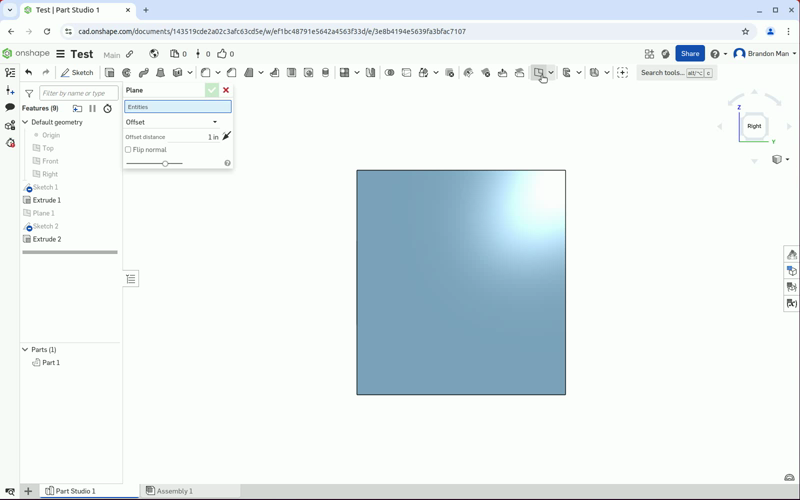
mouse_move(73, 176)
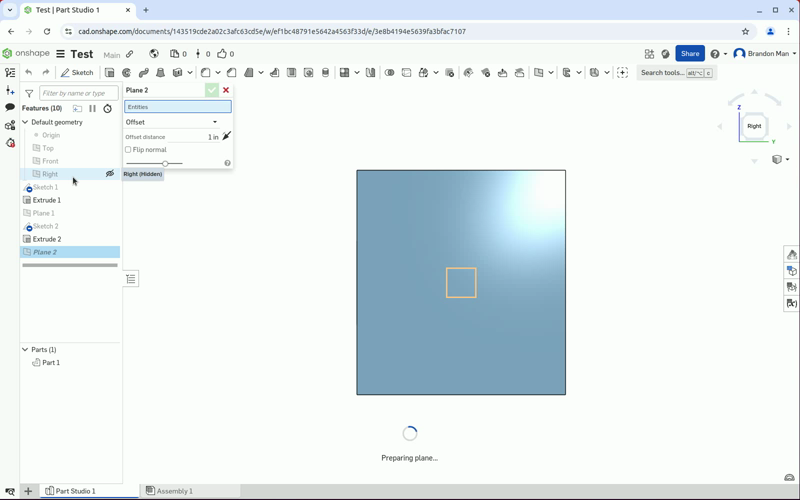
click(73, 176)
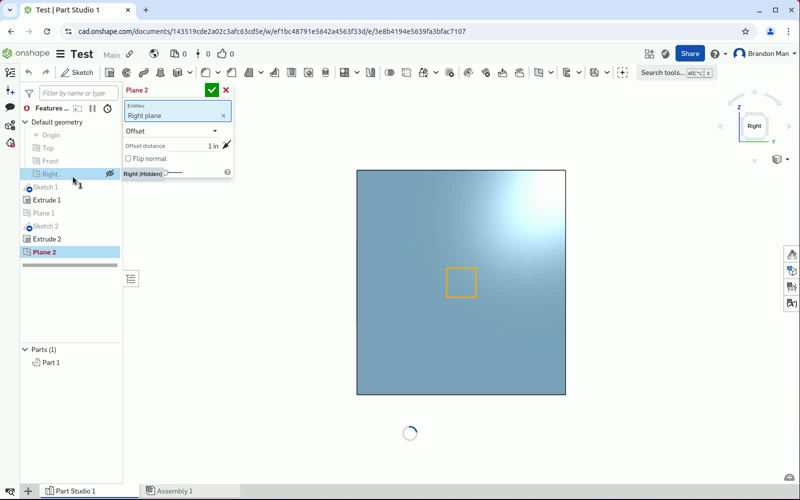
key(tab, 2)
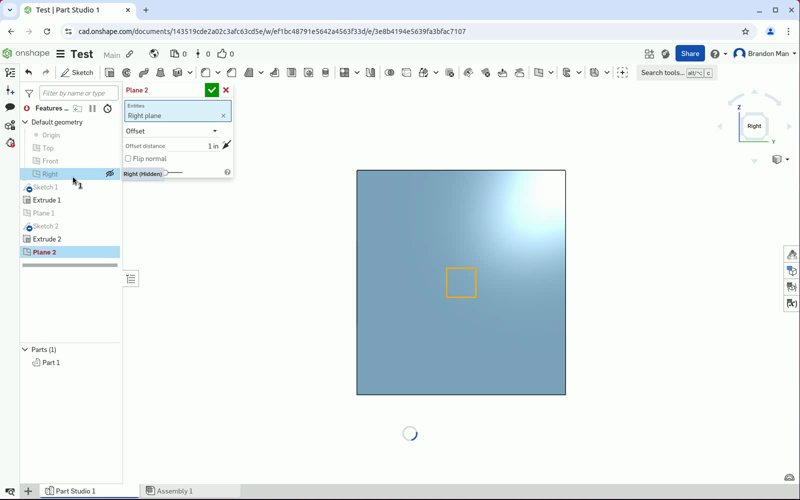
text(17.562)
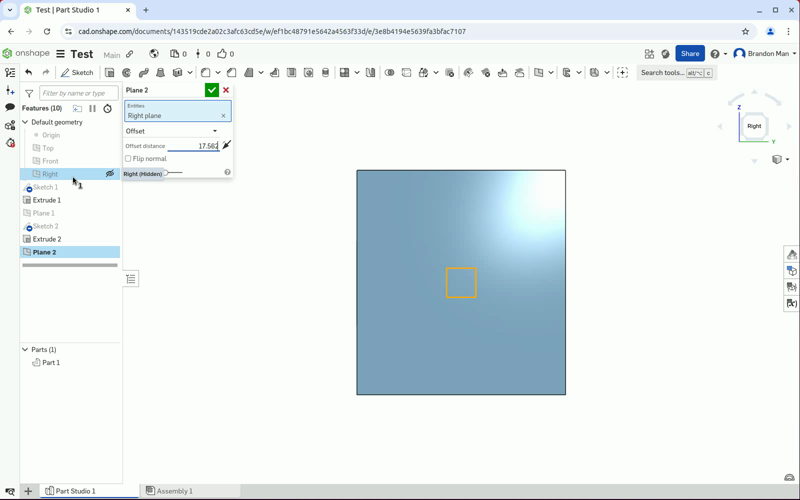
key(enter, 2)
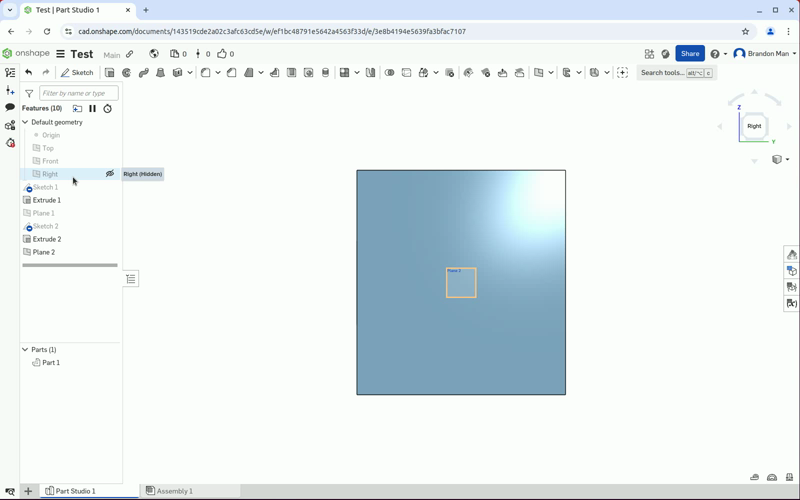
key(shift+s)
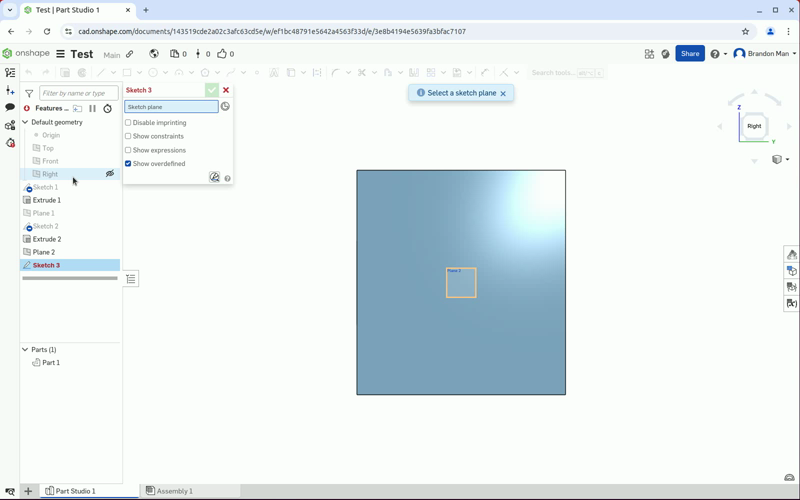
mouse_move(73, 254)
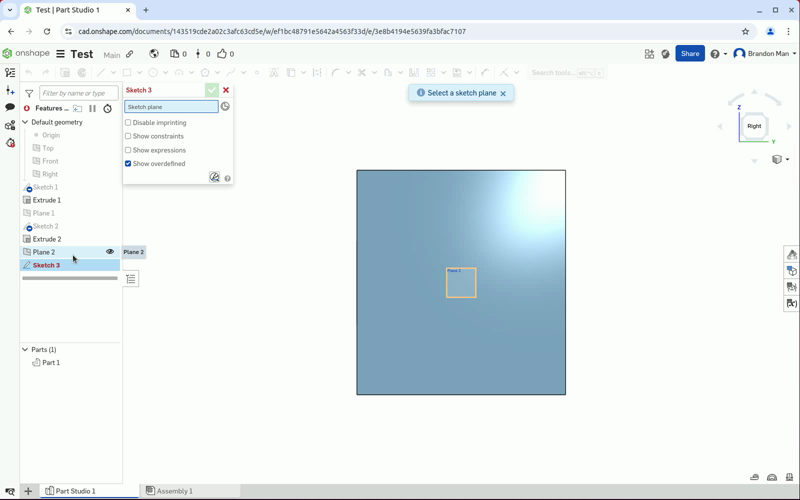
click(73, 254)
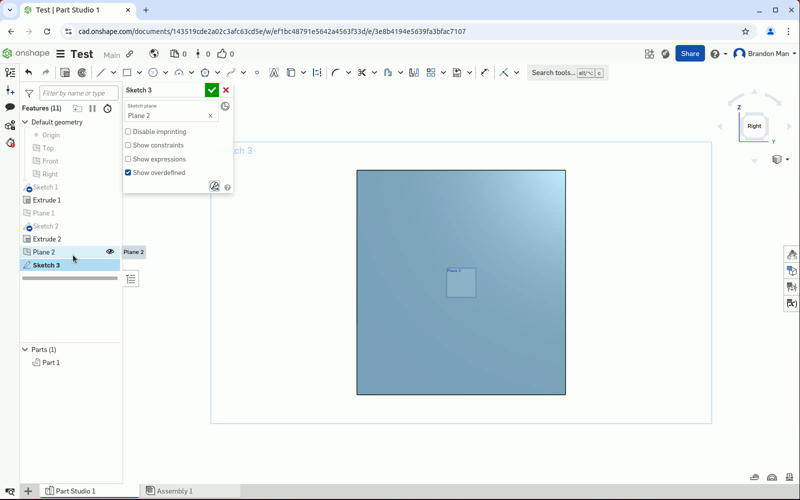
mouse_move(73, 352)
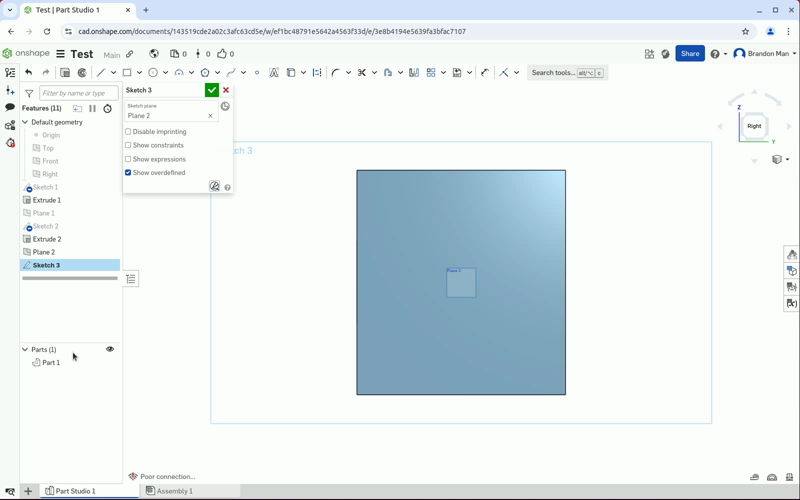
key(y)
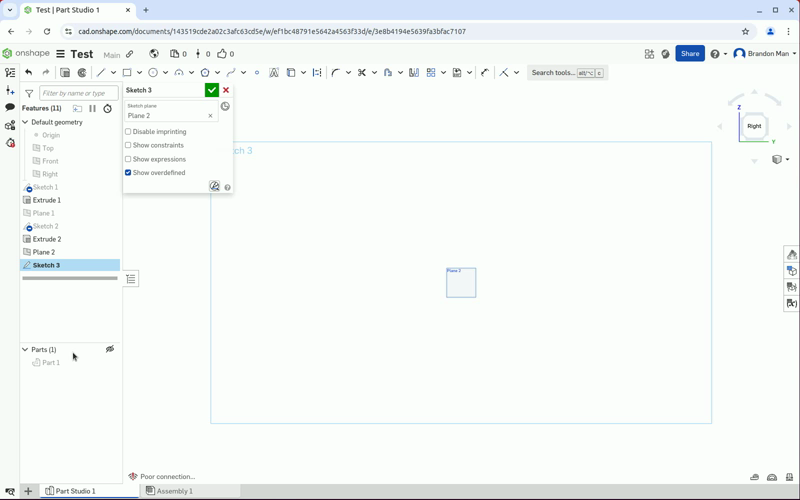
key(c)
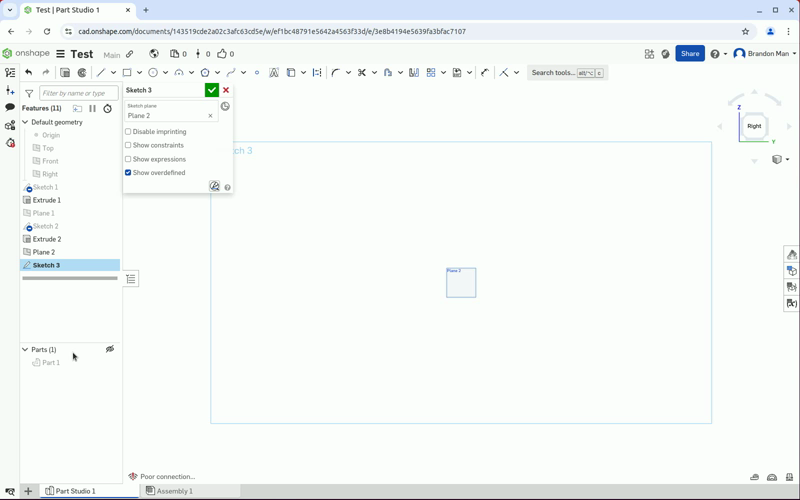
key_down(shift)
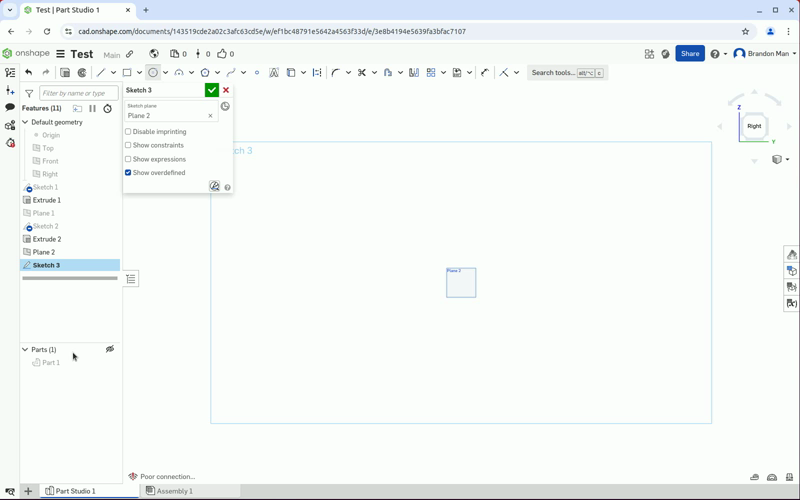
mouse_move(377, 199)
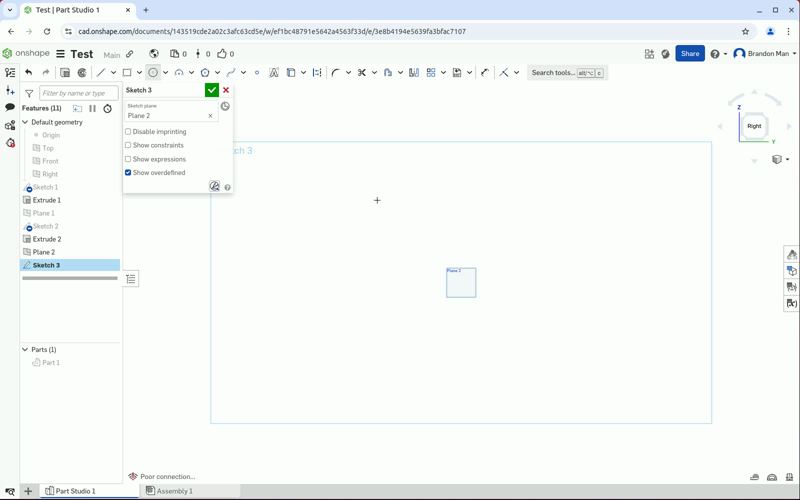
click(377, 199)
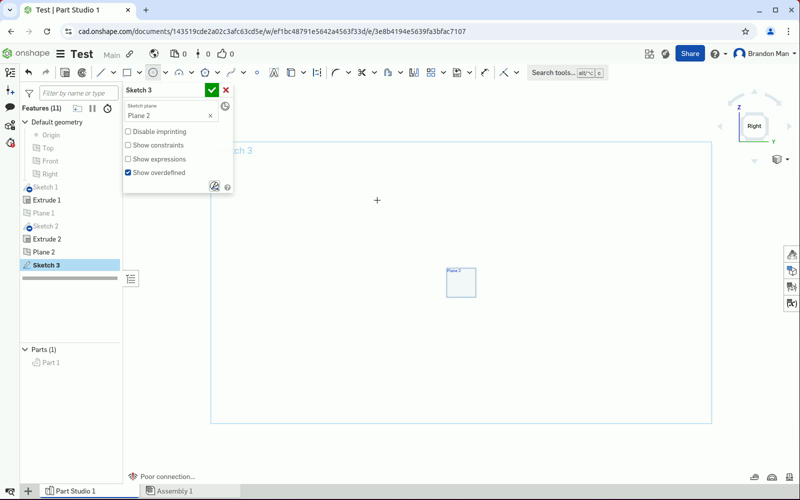
key_up(shift)
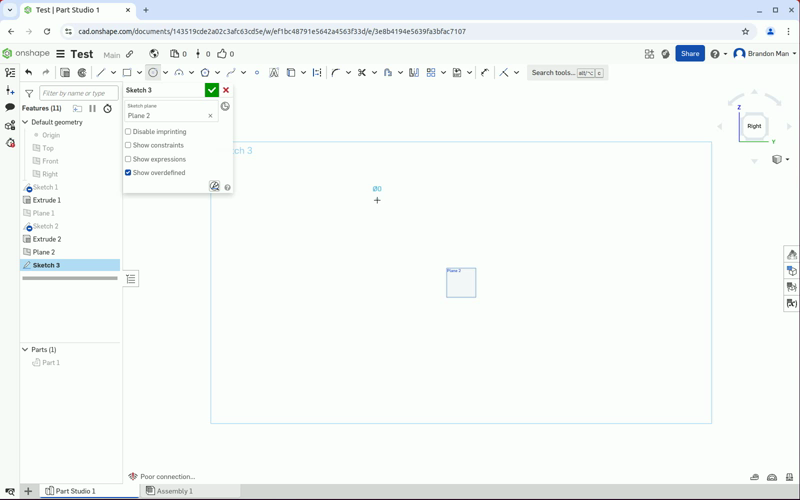
mouse_move(390, 199)
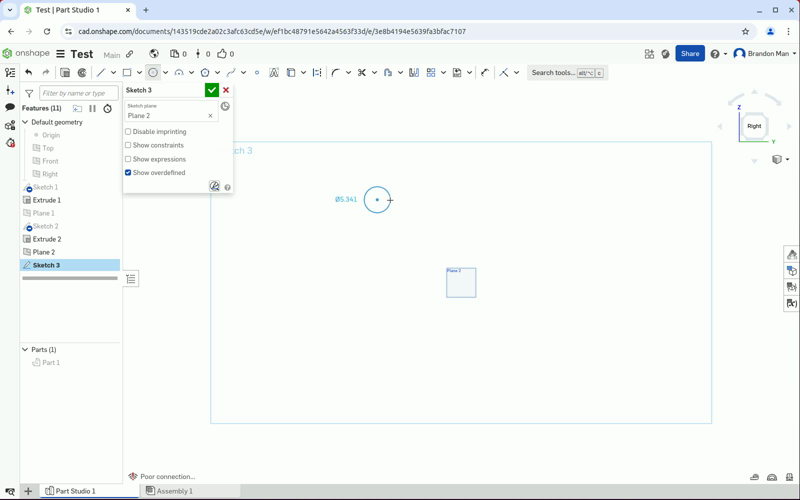
click(390, 199)
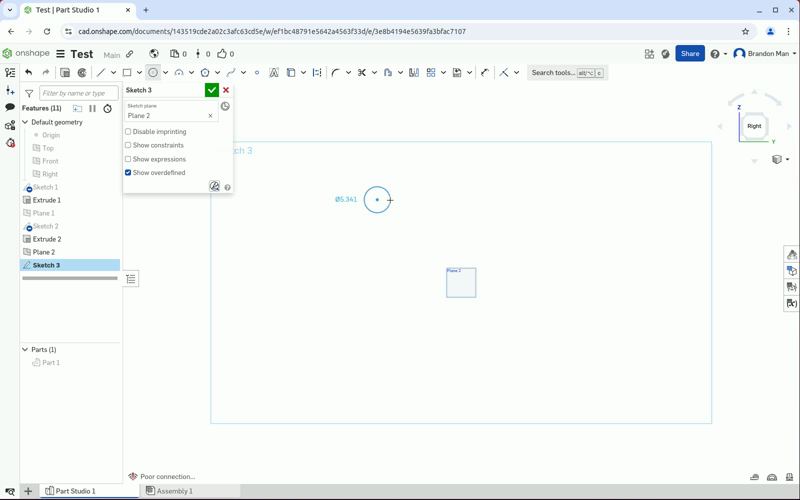
key(esc)
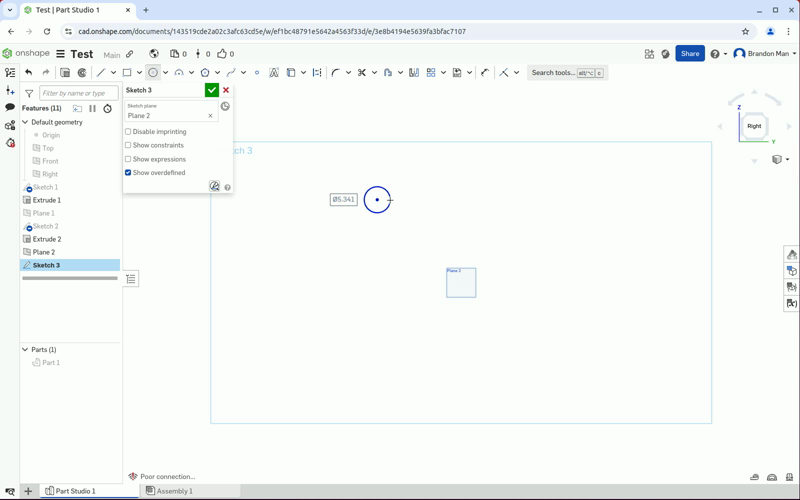
mouse_move(369, 207)
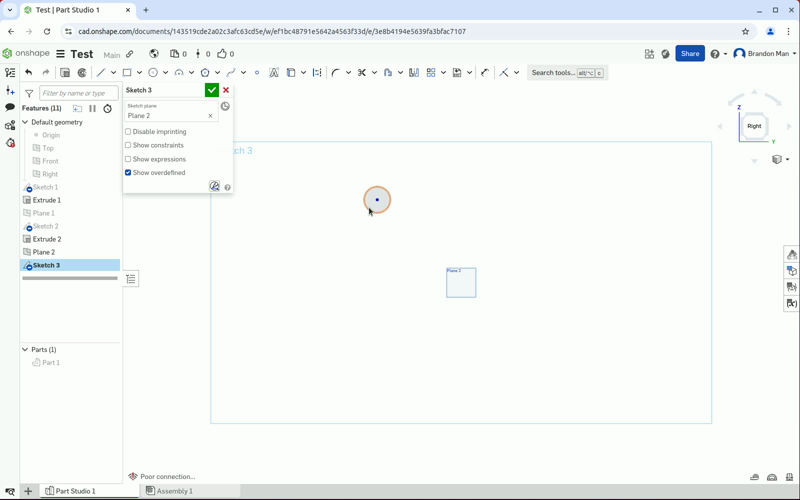
scroll(6)
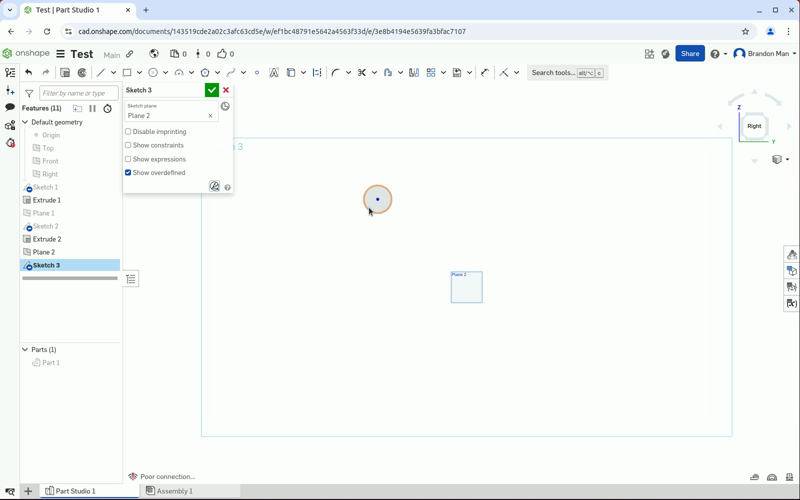
scroll(6)
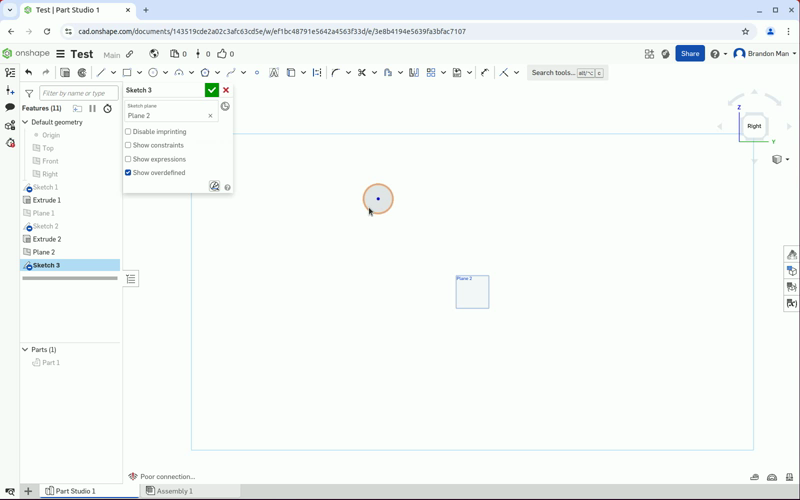
scroll(6)
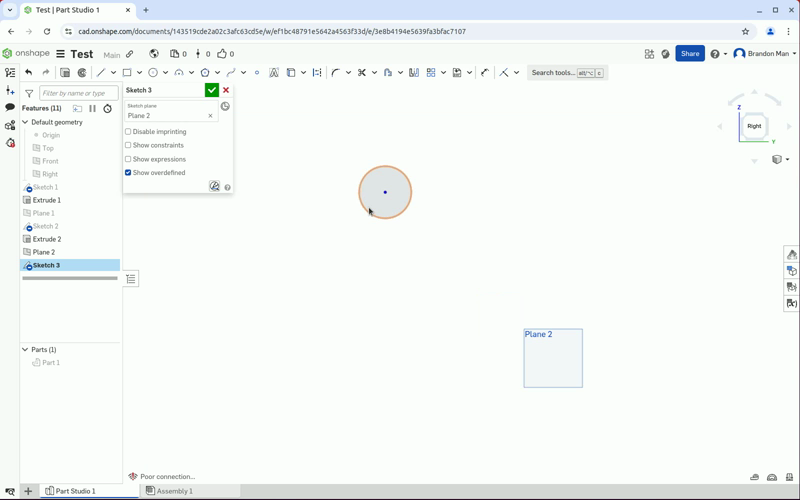
scroll(6)
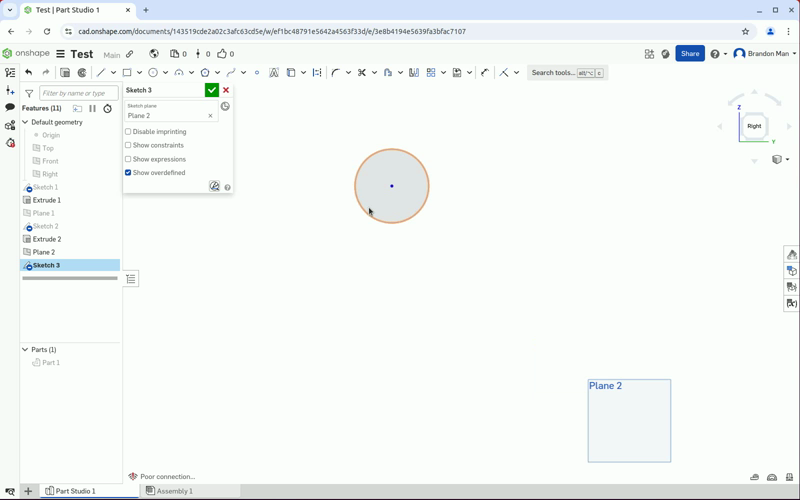
scroll(6)
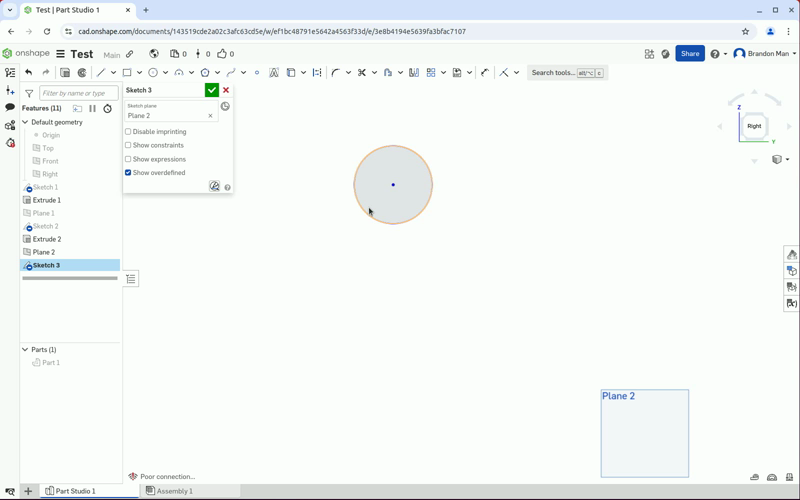
scroll(6)
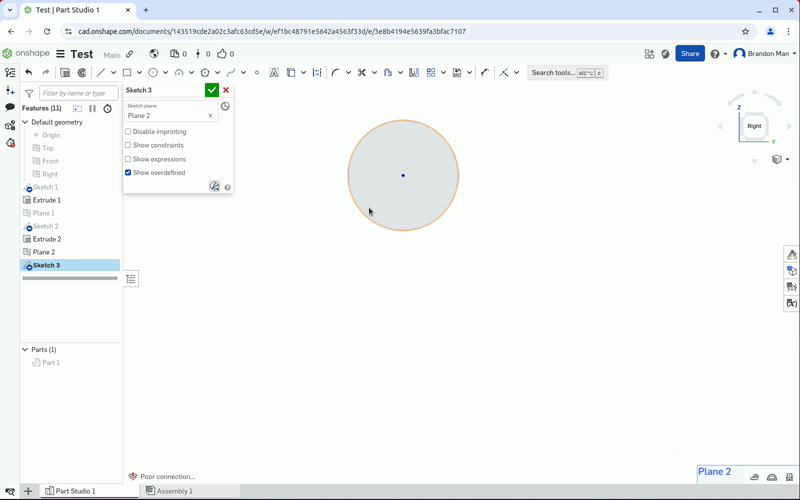
scroll(6)
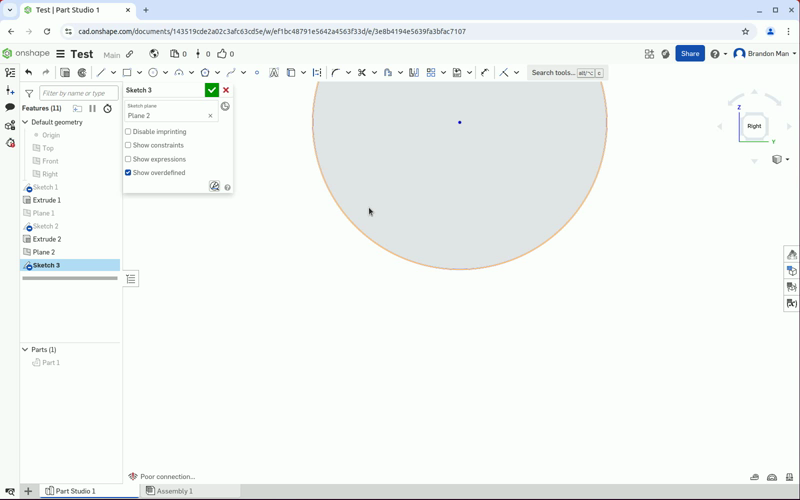
click(369, 207)
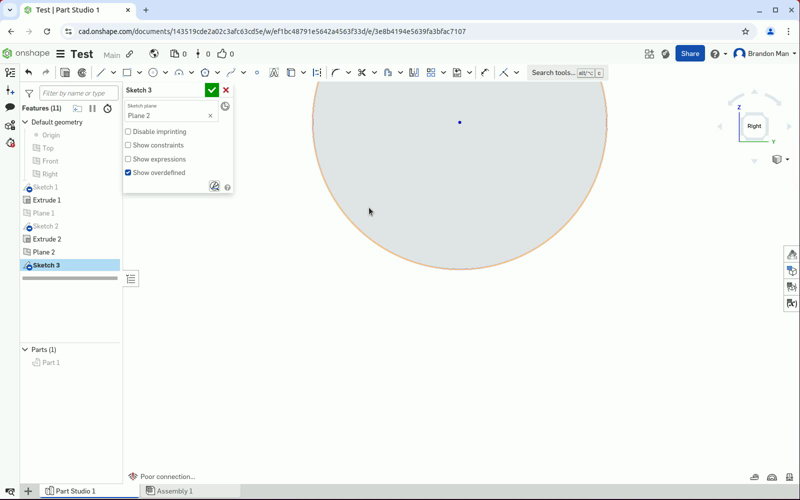
scroll(-6)
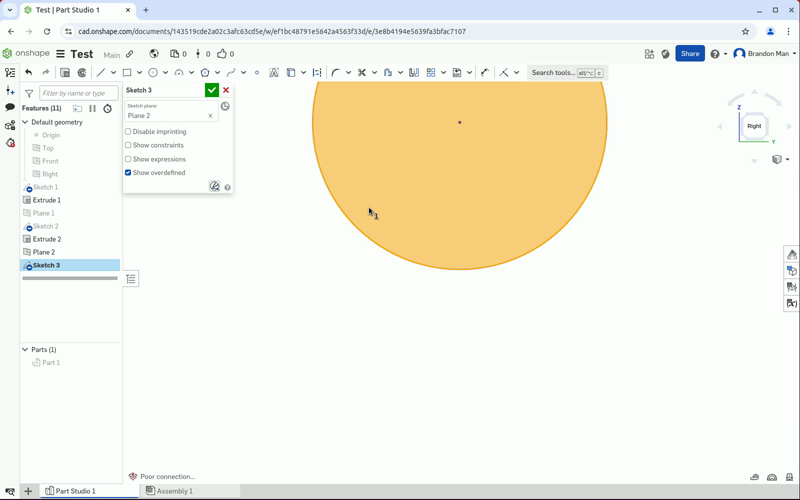
scroll(-6)
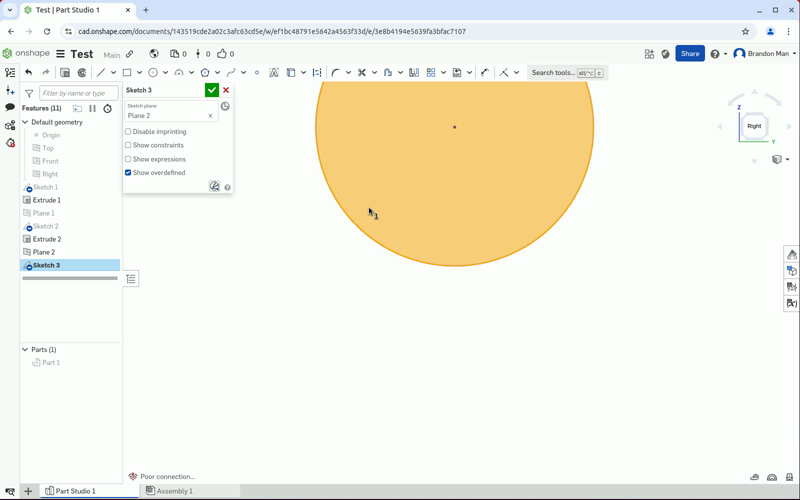
scroll(-6)
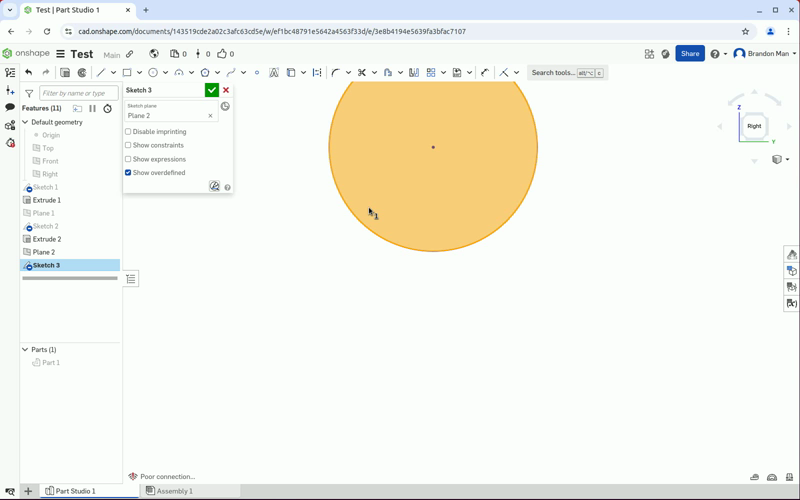
scroll(-6)
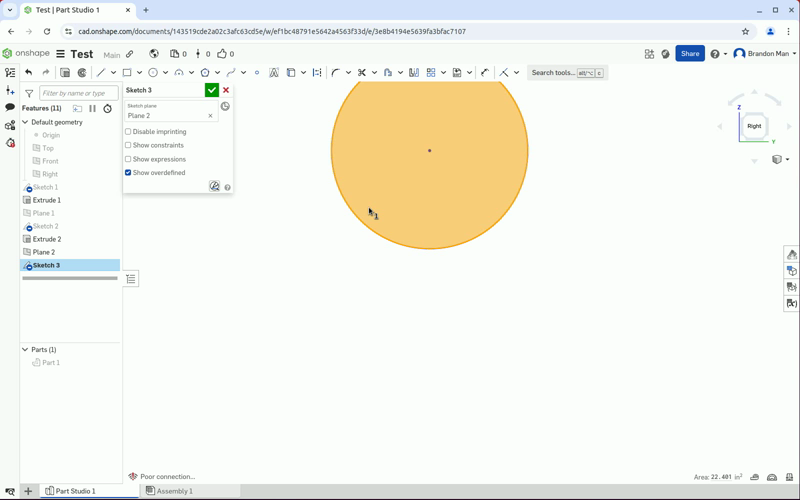
scroll(-6)
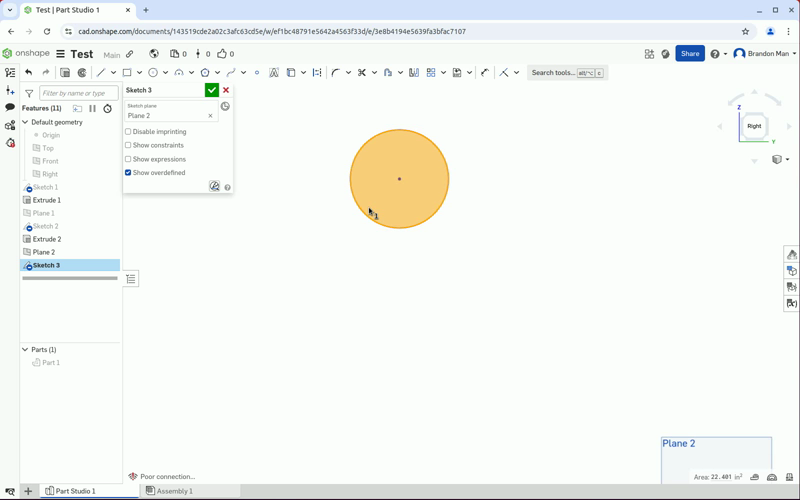
scroll(-6)
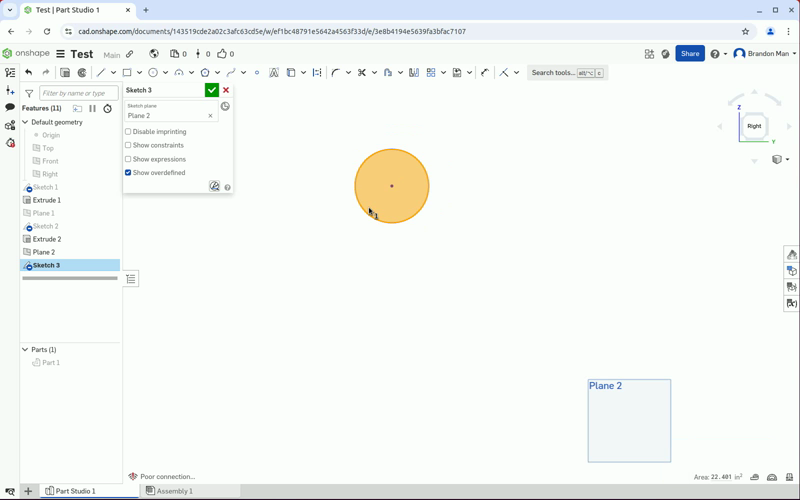
scroll(-6)
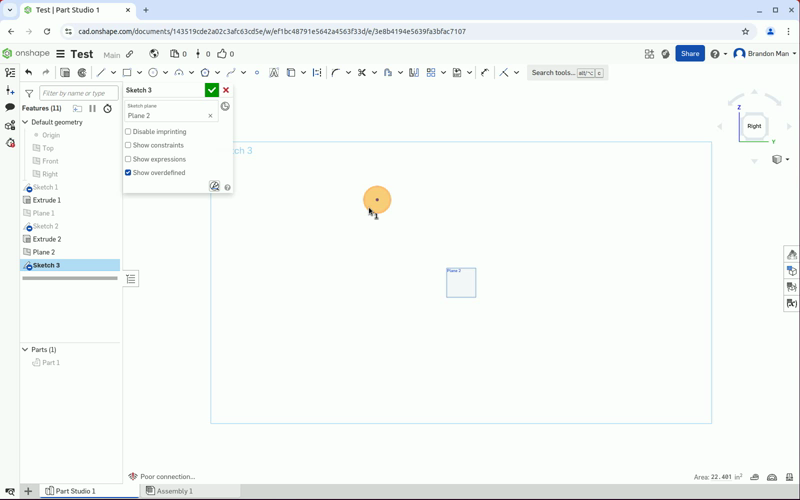
mouse_move(73, 352)
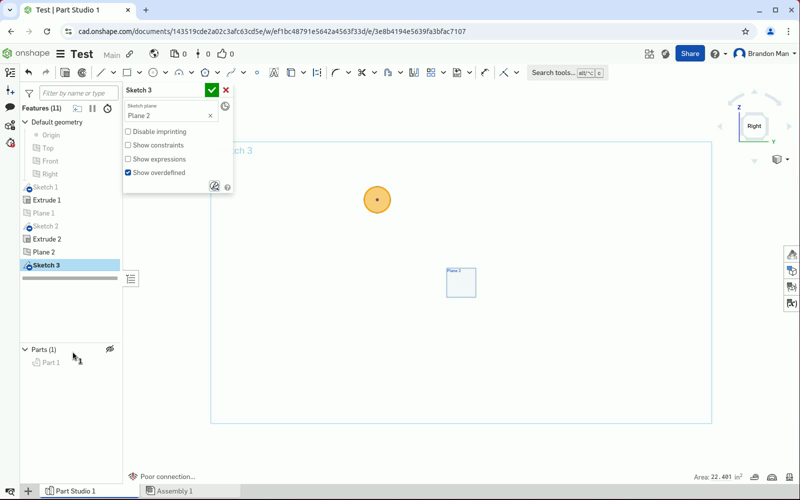
key(shift+y)
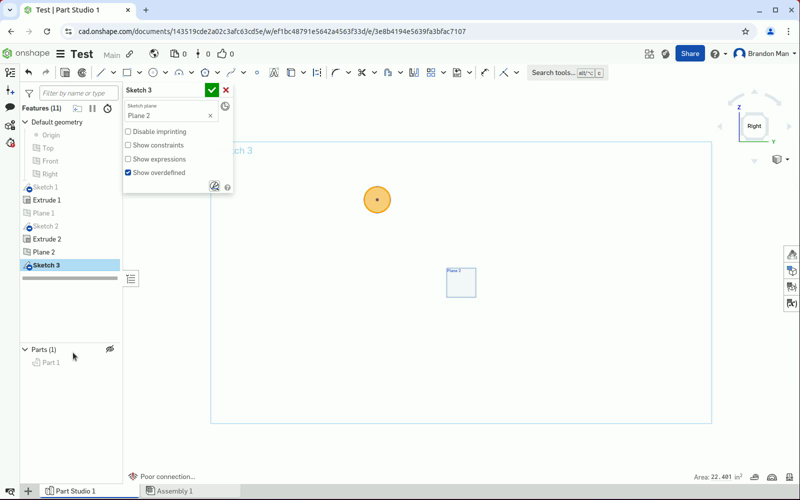
key(shift+e)
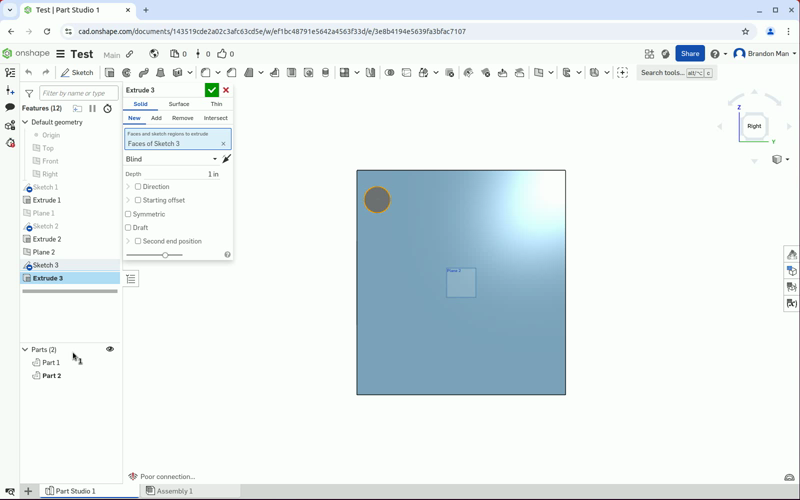
mouse_move(143, 106)
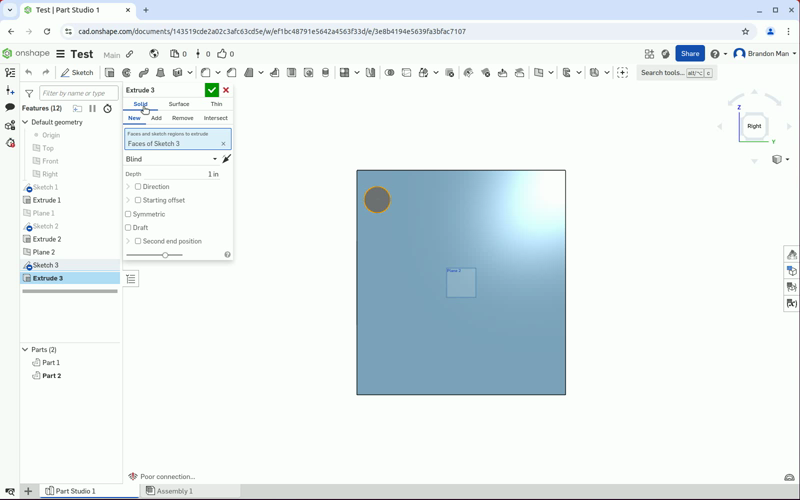
click(143, 106)
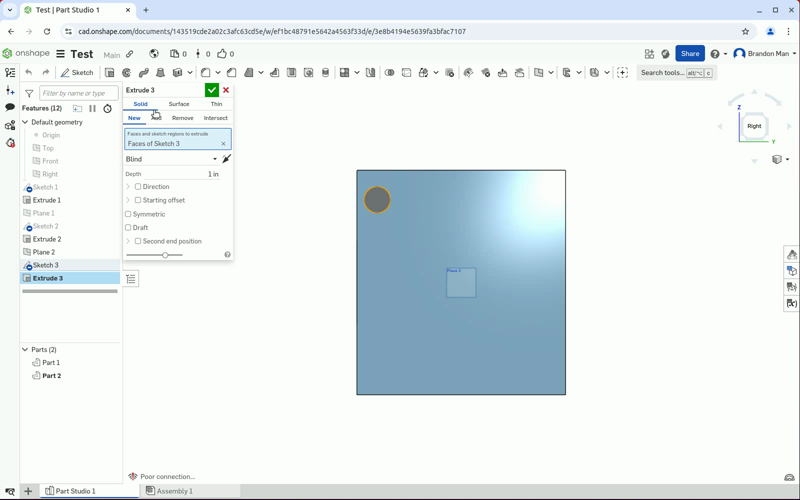
mouse_move(186, 120)
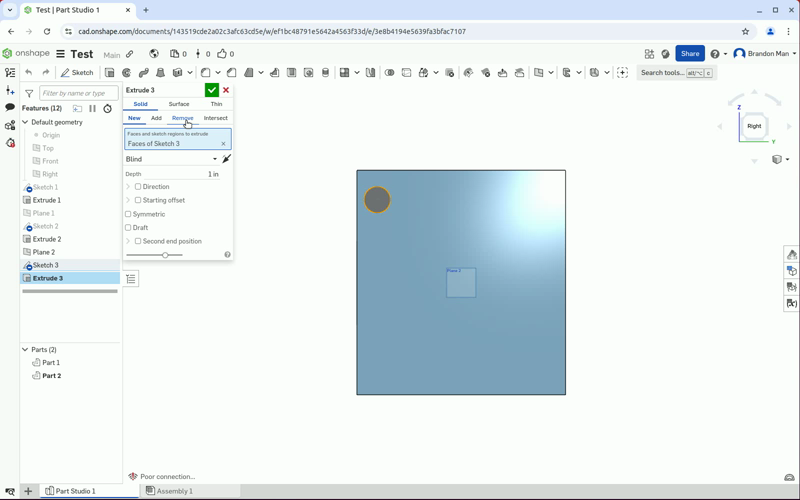
click(186, 120)
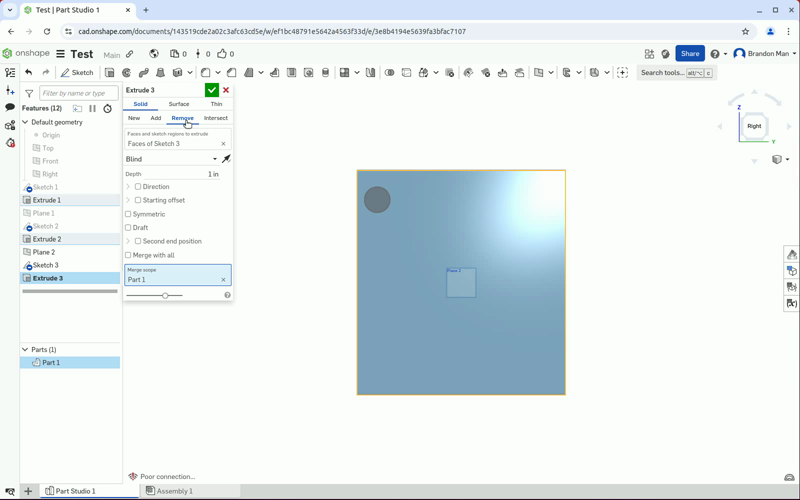
key(tab, 4)
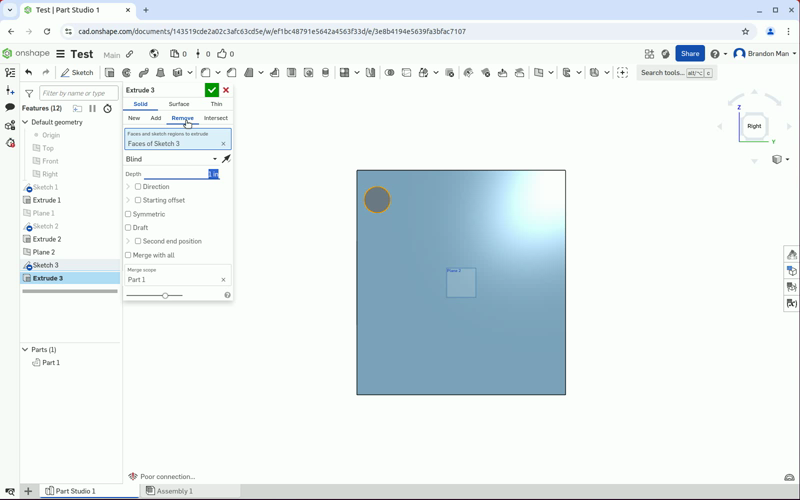
text(10.351)
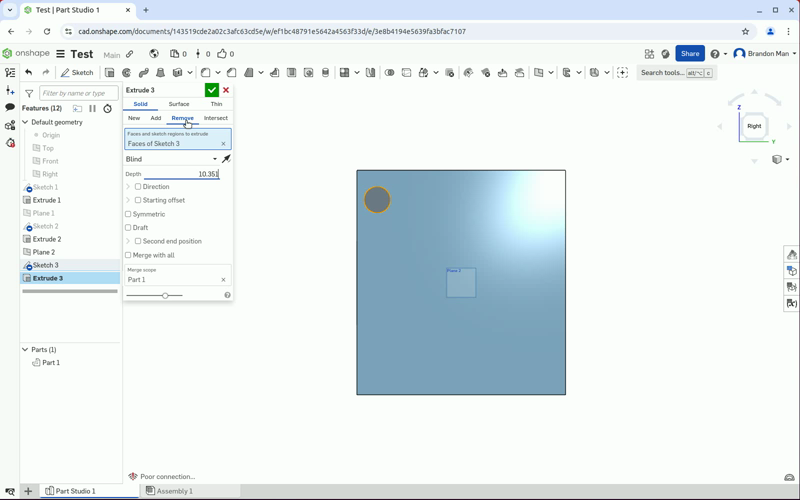
key(tab, 6)
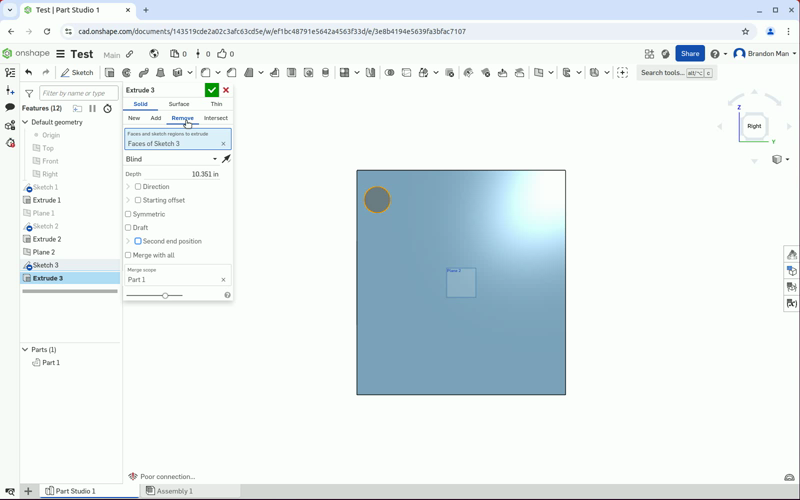
key(space)
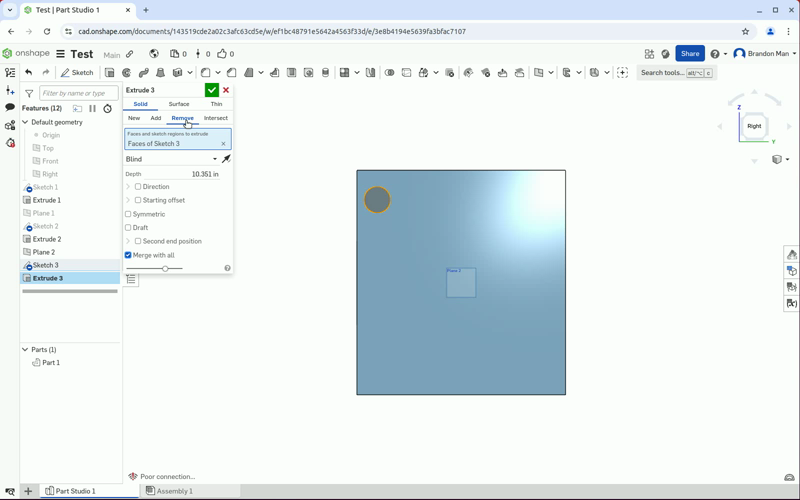
key(enter)
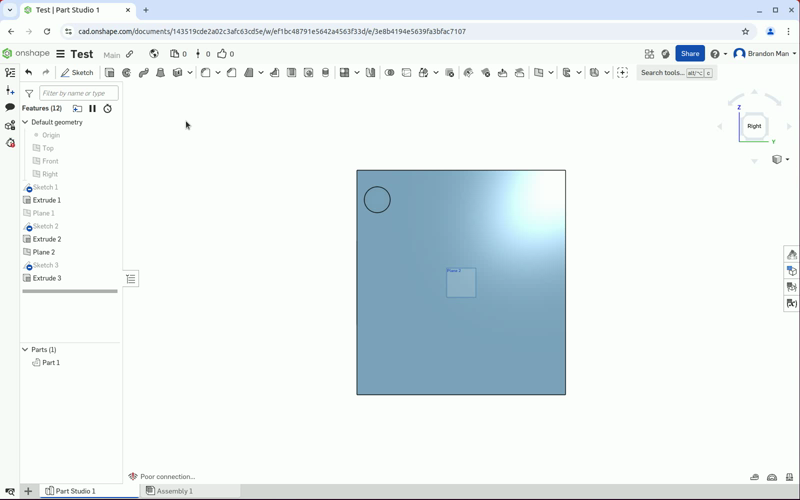
key(shift+h)
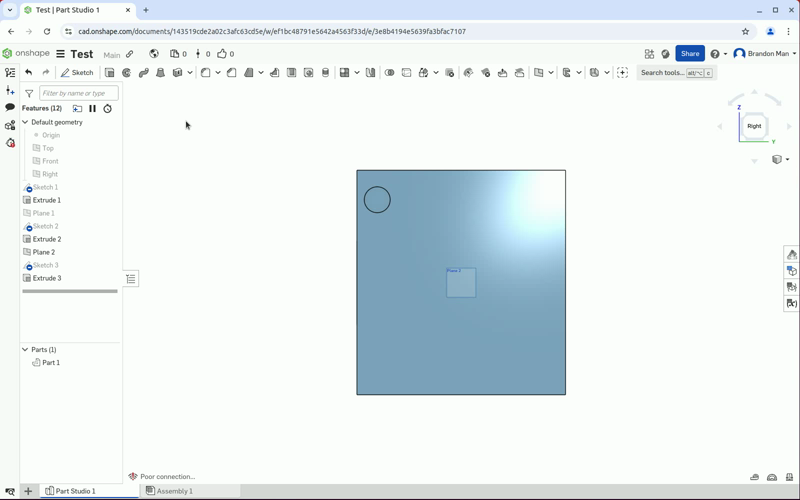
key(shift+h)
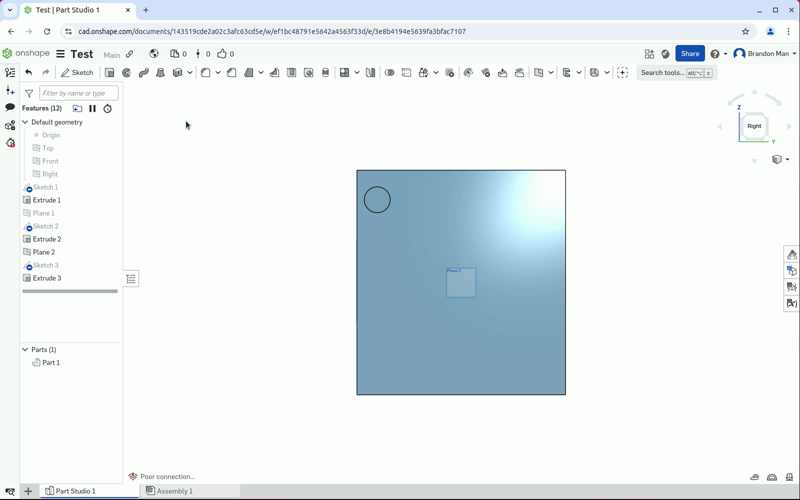
mouse_move(73, 189)
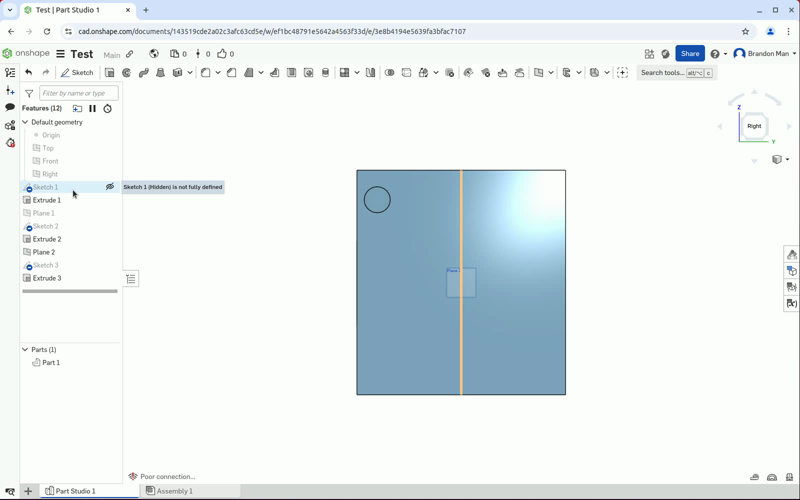
click(73, 189)
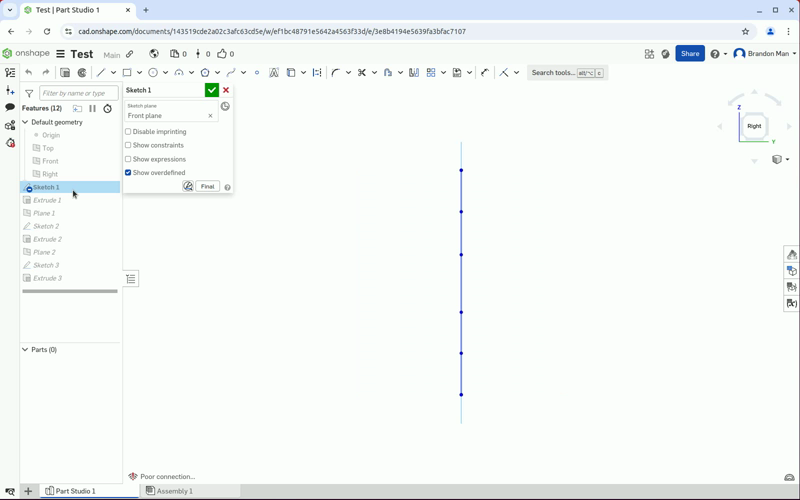
mouse_move(229, 92)
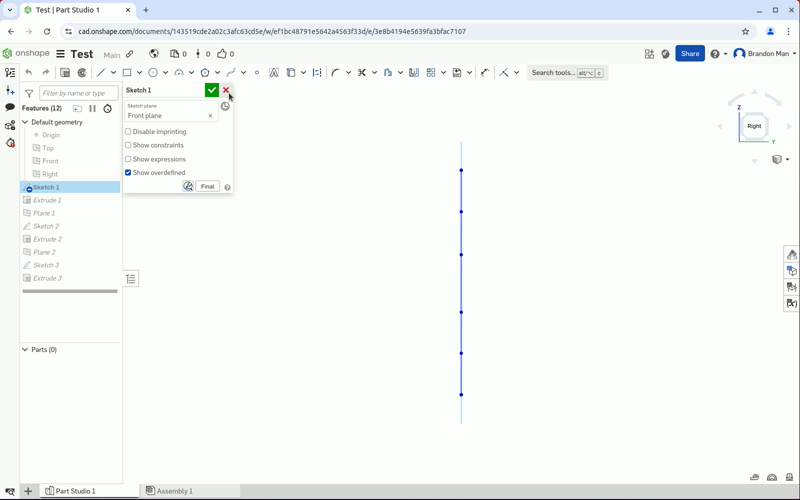
click(229, 92)
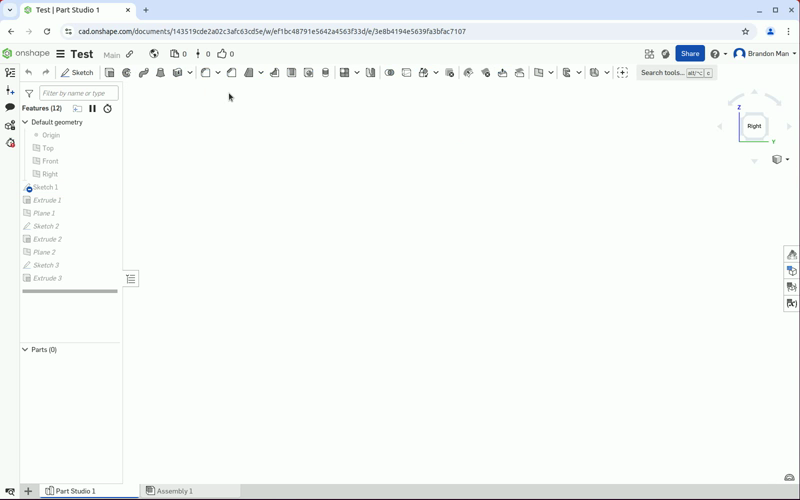
key(shift+s)
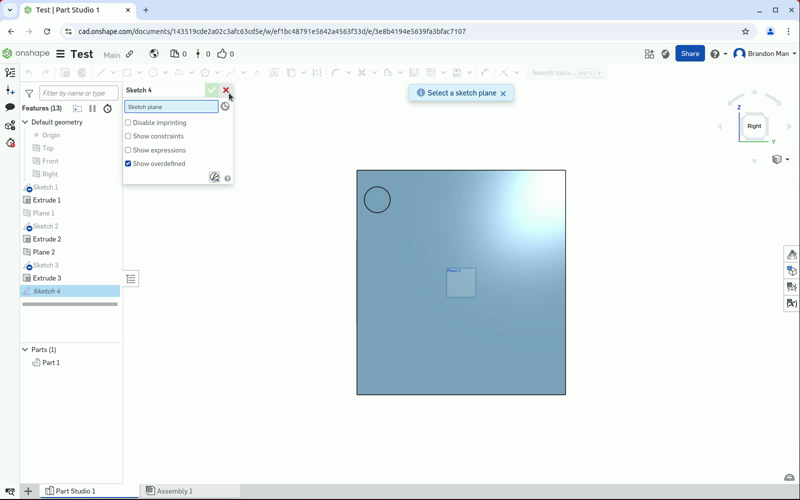
mouse_move(73, 254)
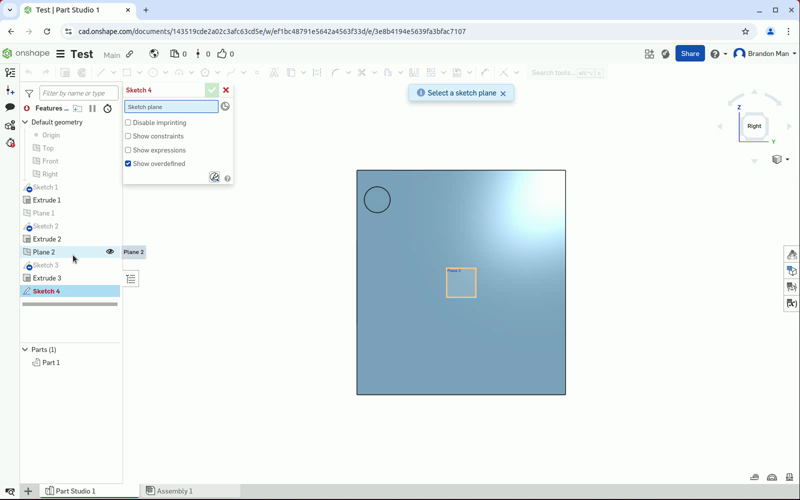
click(73, 254)
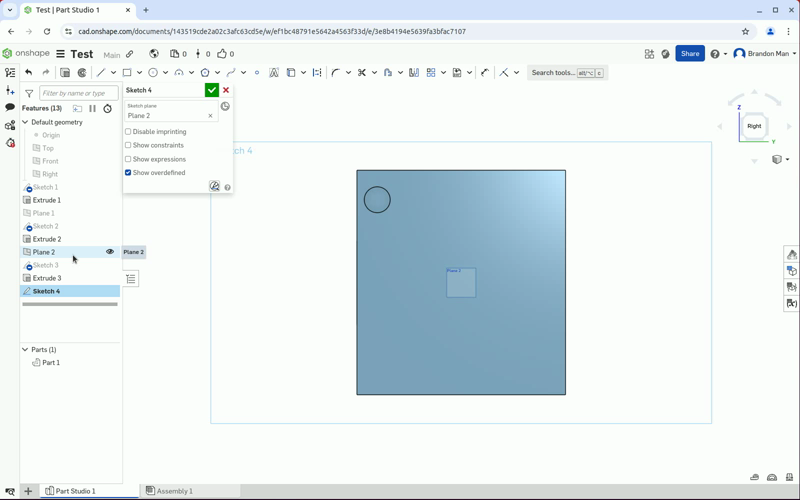
mouse_move(73, 352)
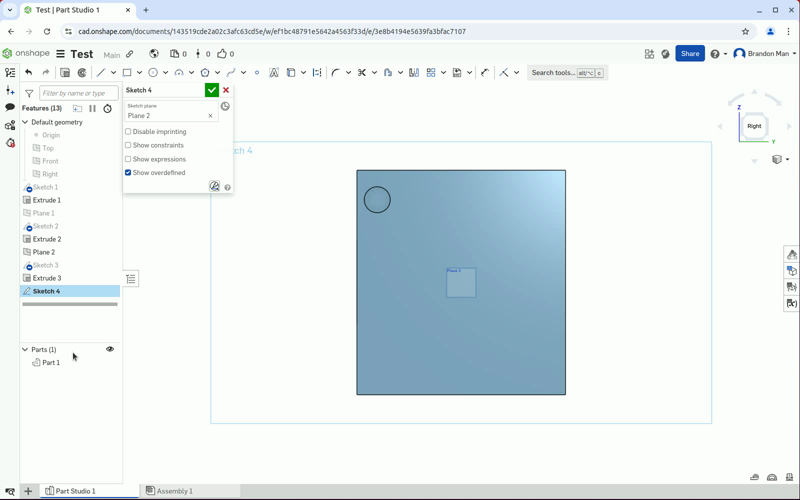
key(y)
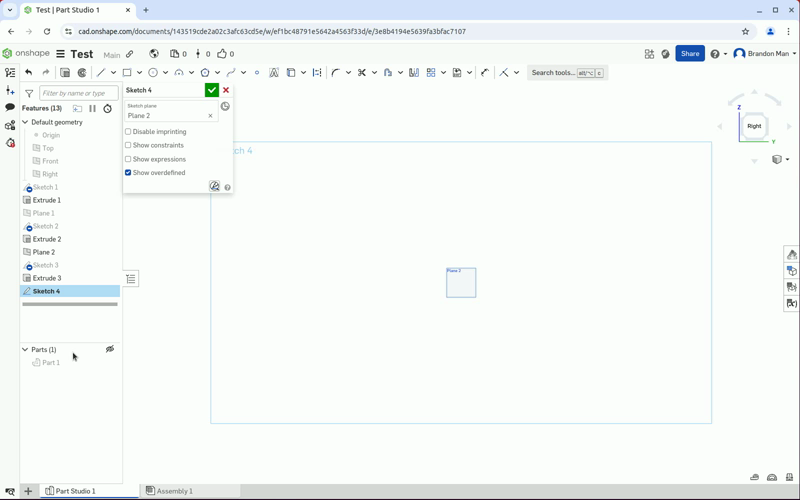
key(c)
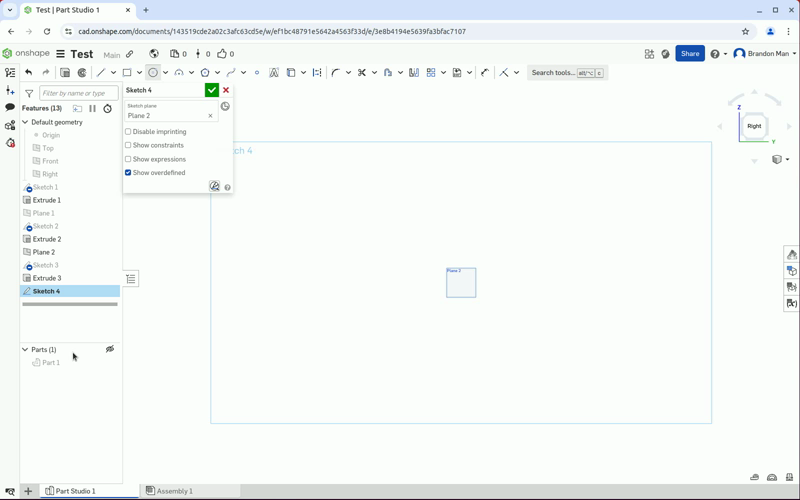
key_down(shift)
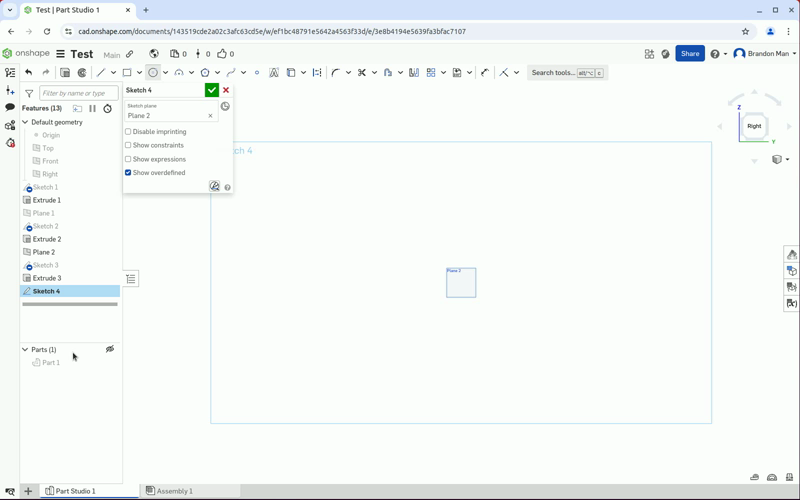
mouse_move(543, 199)
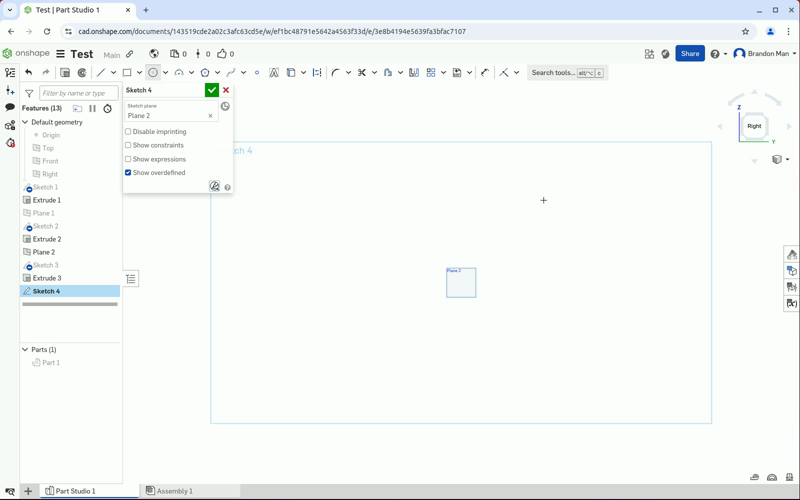
click(543, 199)
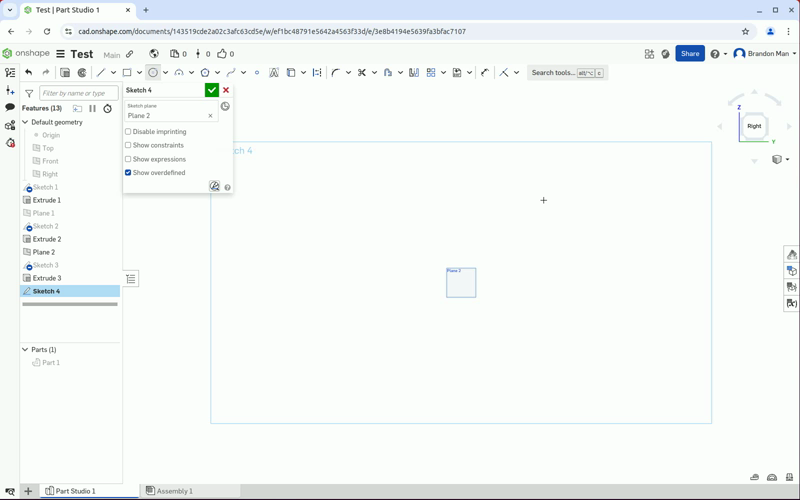
key_up(shift)
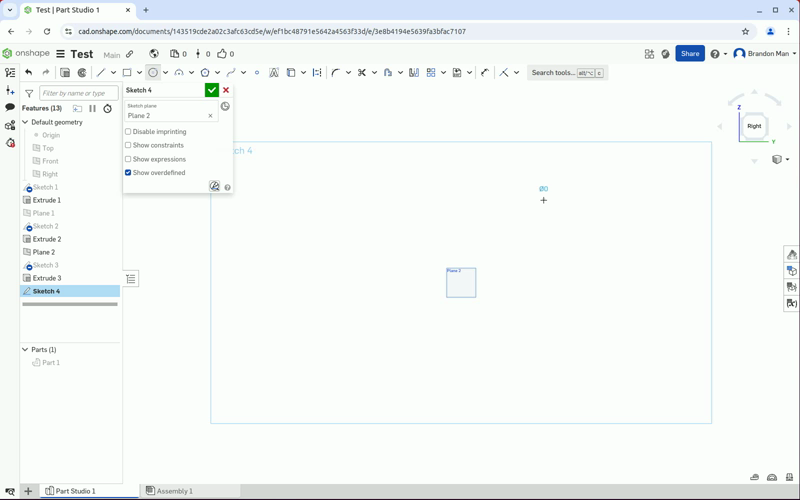
mouse_move(556, 199)
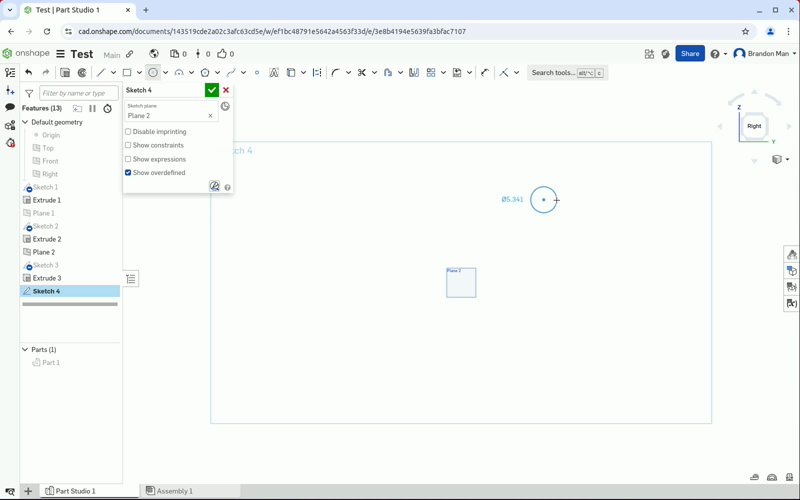
click(556, 199)
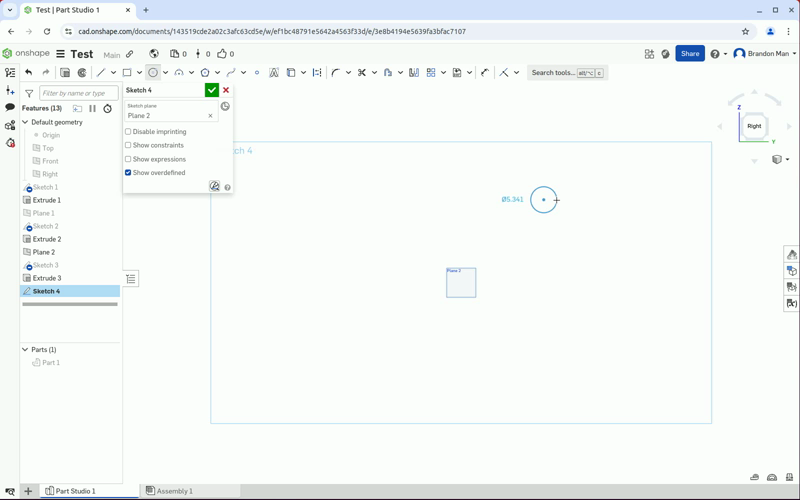
key(esc)
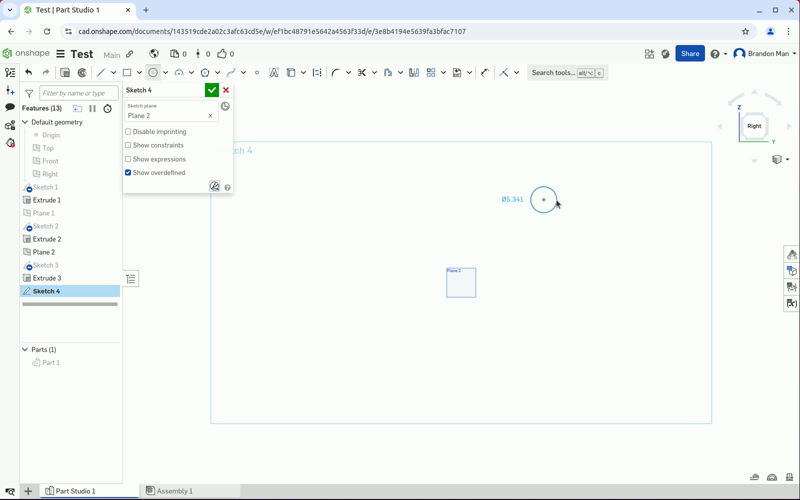
mouse_move(541, 202)
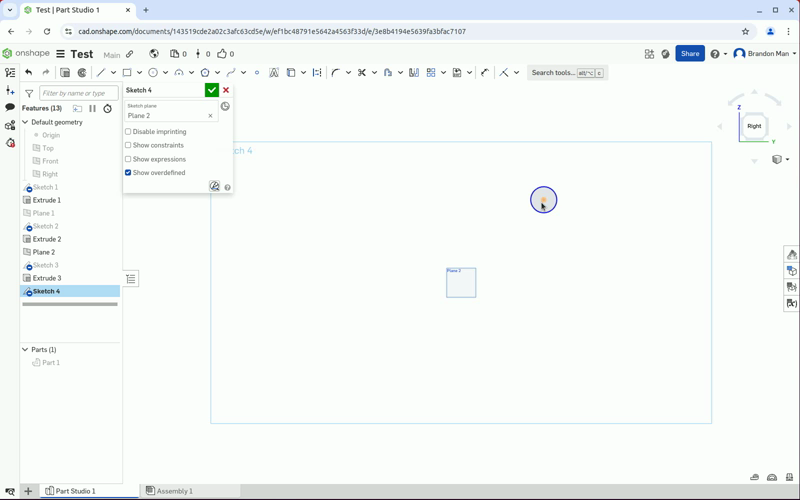
scroll(6)
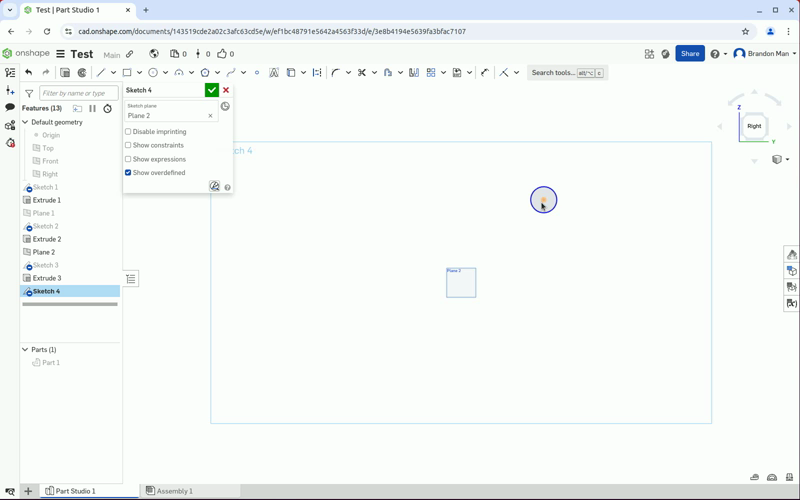
scroll(6)
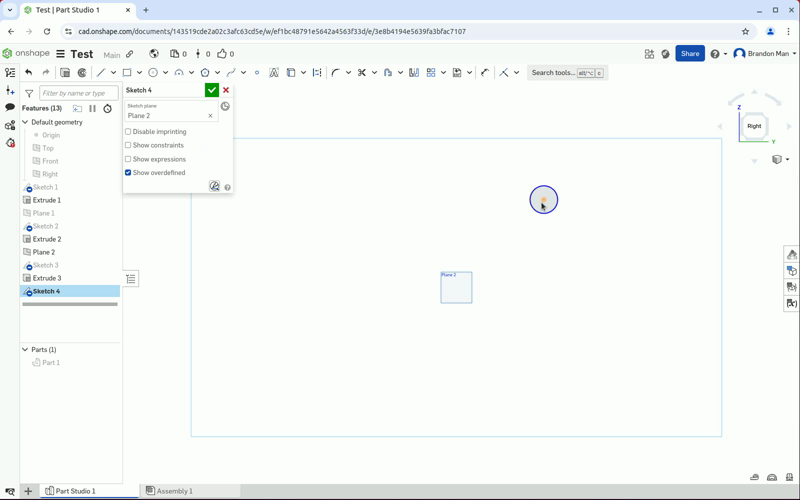
scroll(6)
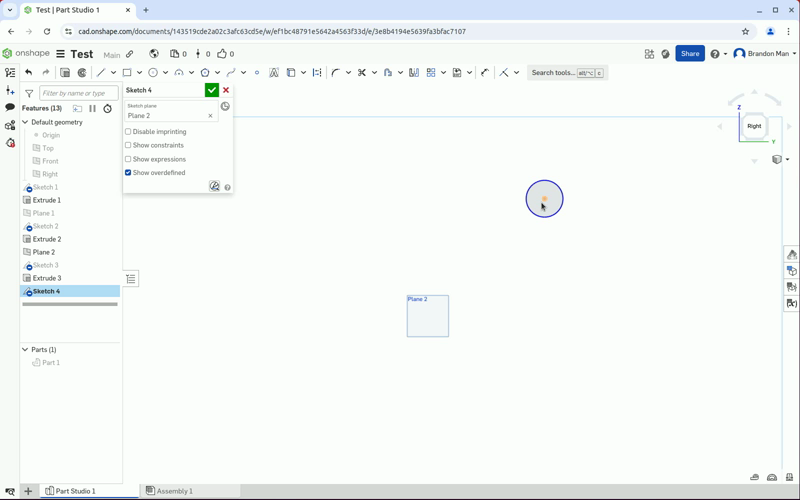
scroll(6)
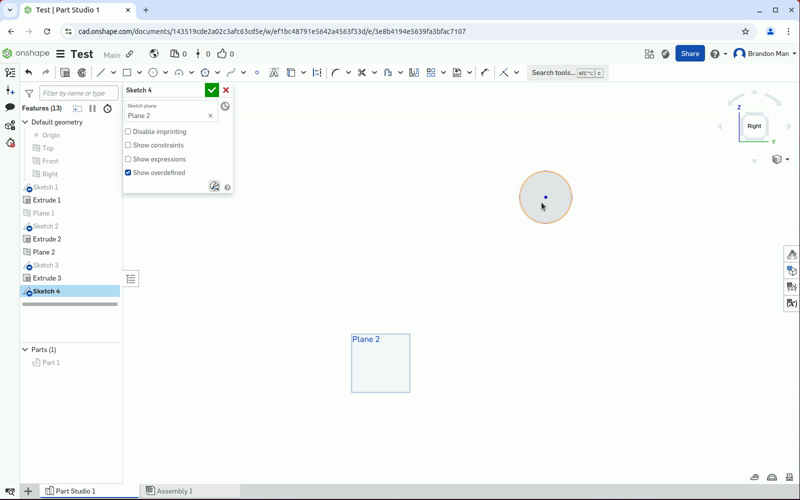
scroll(6)
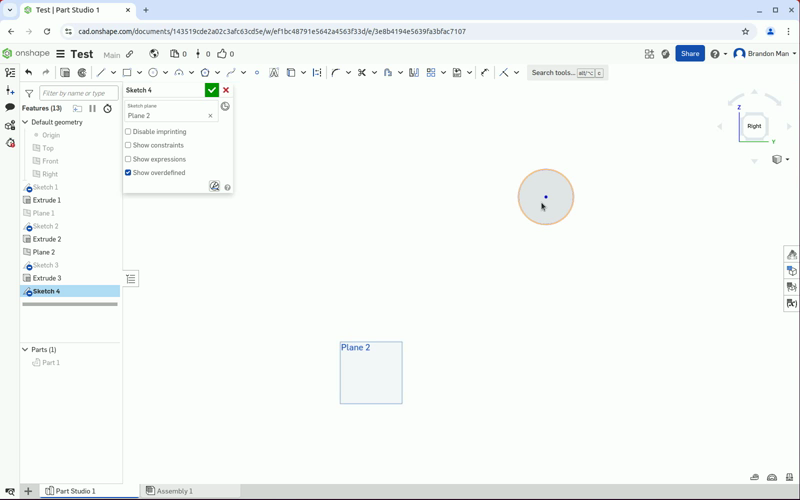
scroll(6)
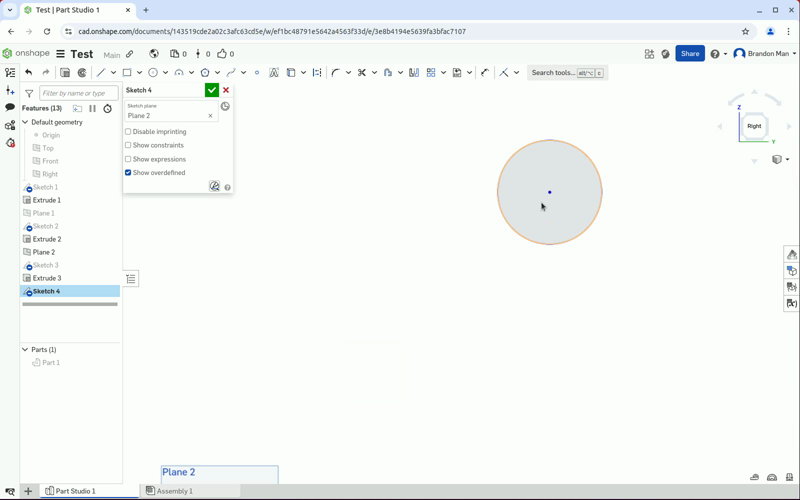
scroll(6)
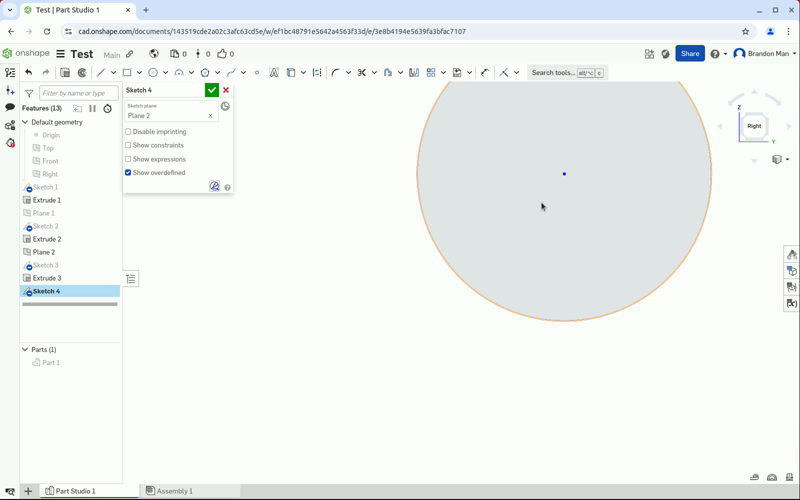
click(541, 202)
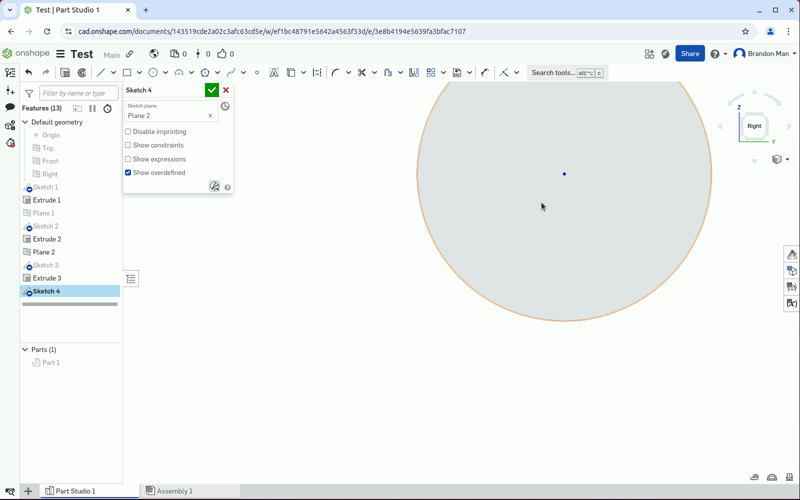
scroll(-6)
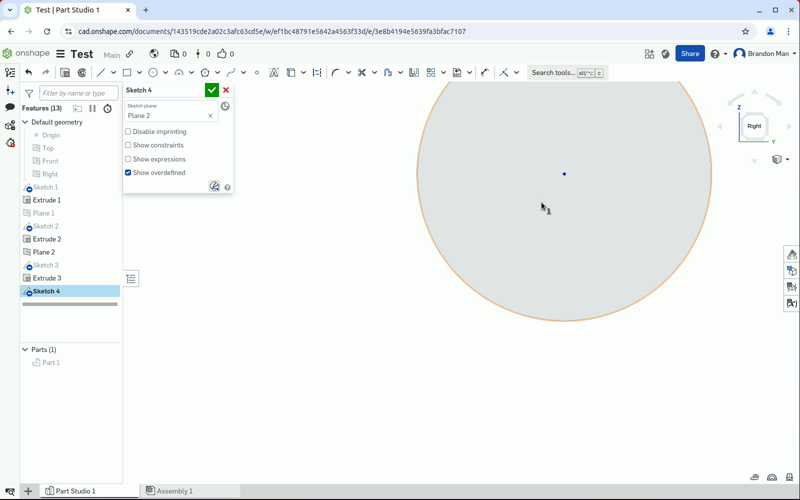
scroll(-6)
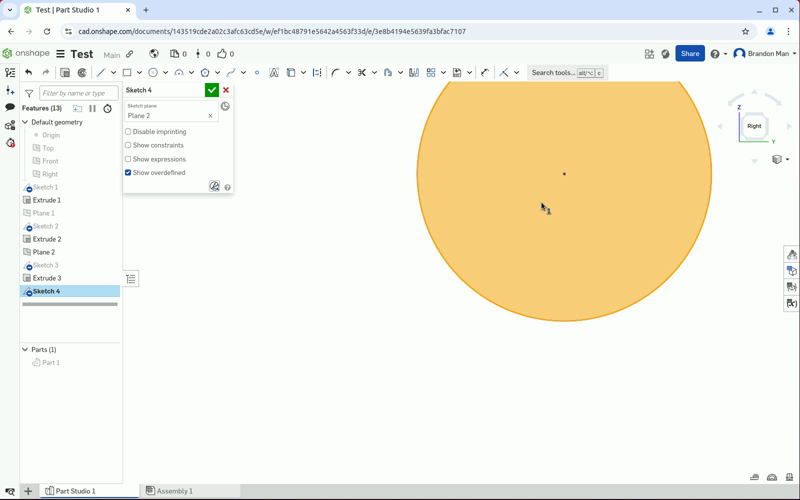
scroll(-6)
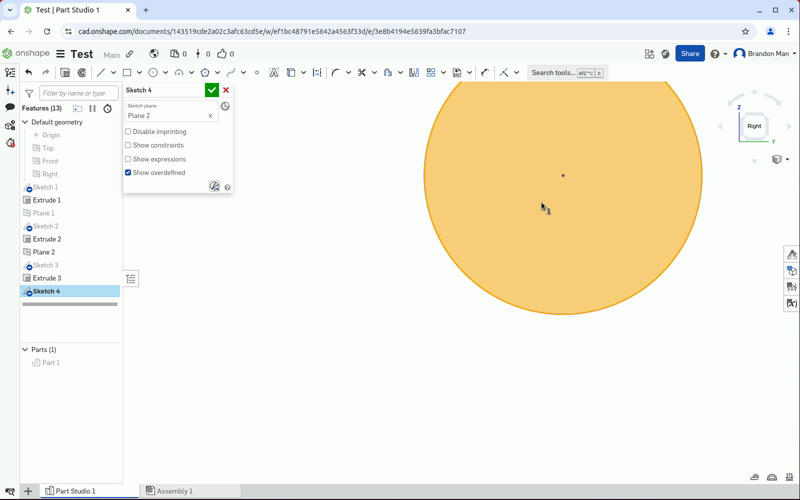
scroll(-6)
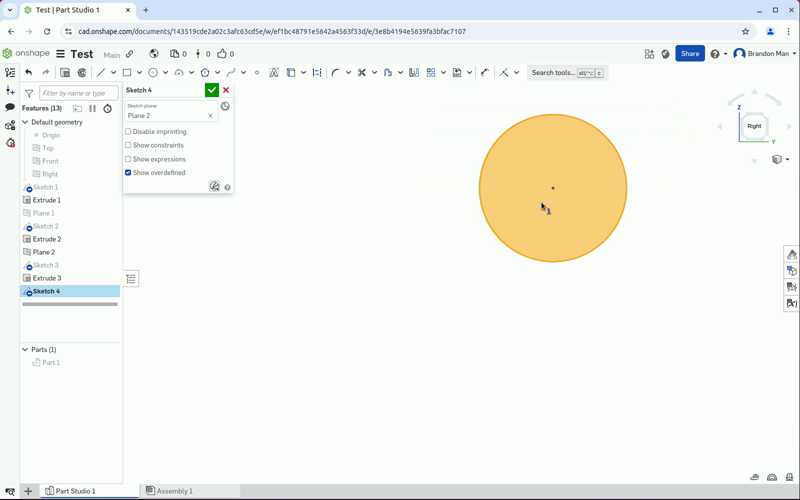
scroll(-6)
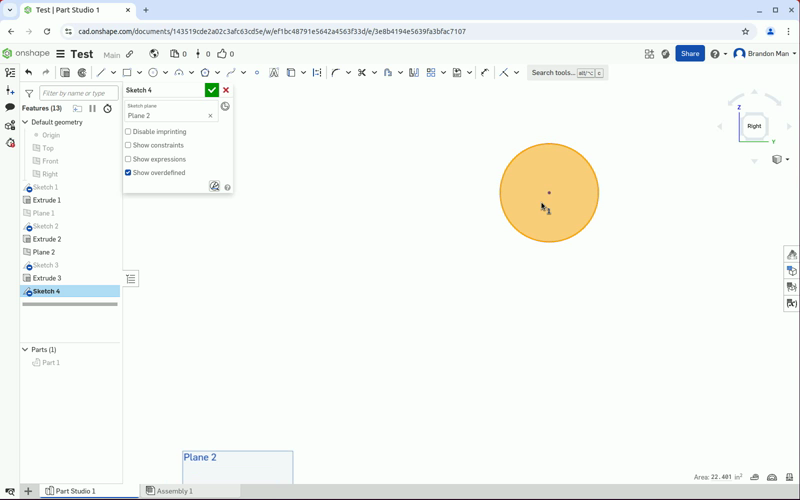
scroll(-6)
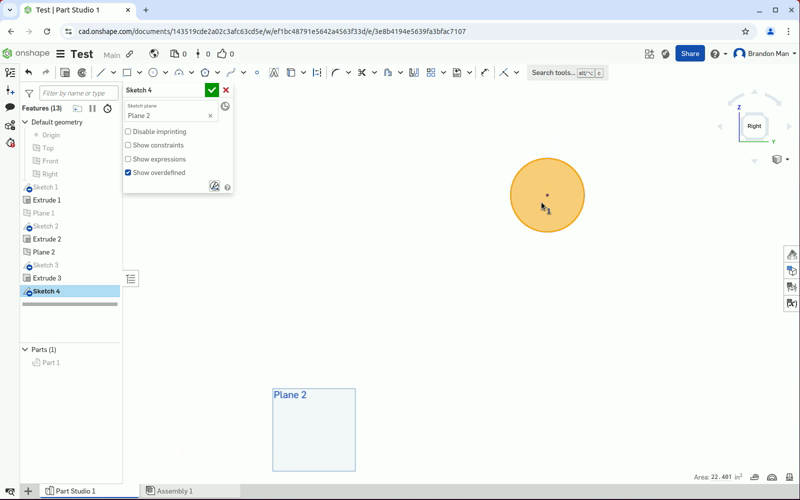
scroll(-6)
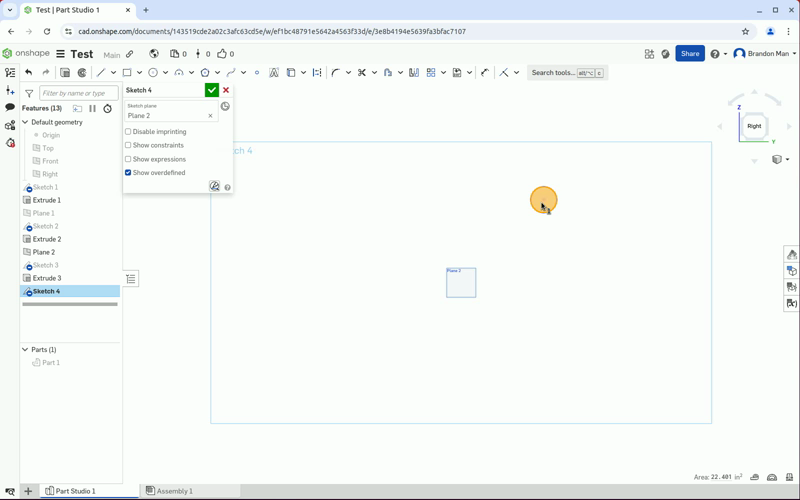
mouse_move(73, 352)
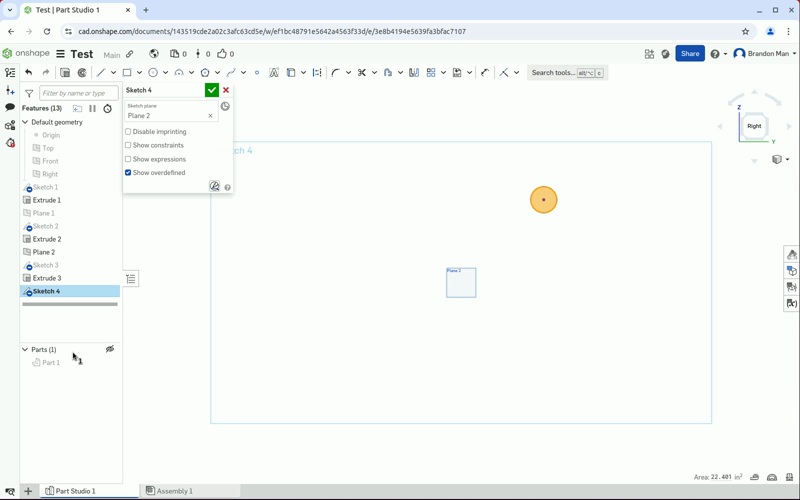
key(shift+y)
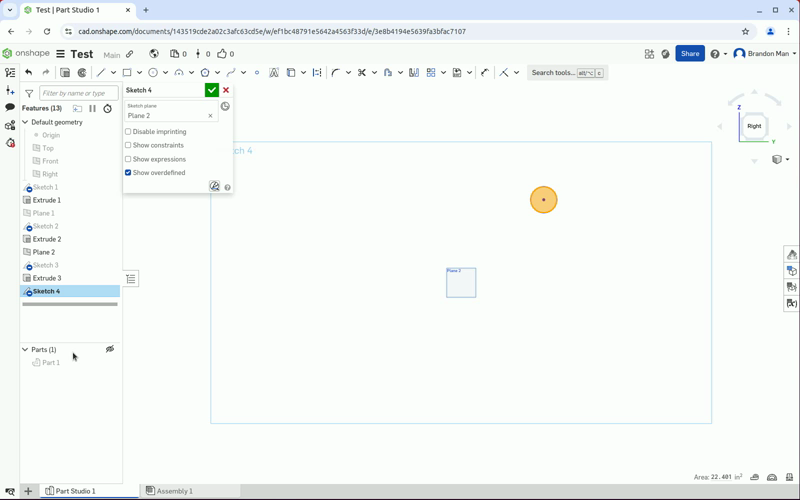
key(shift+e)
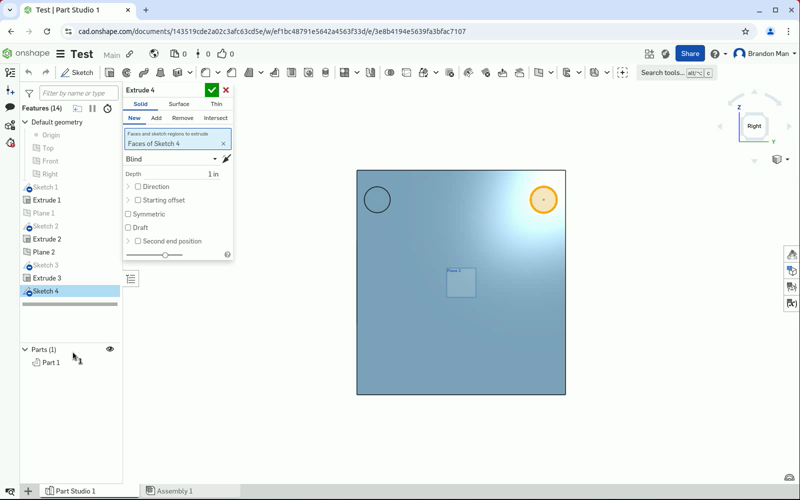
mouse_move(143, 106)
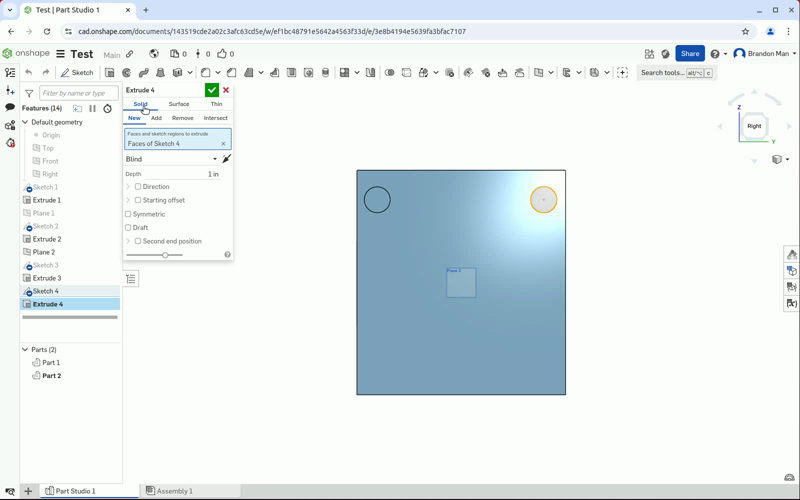
click(143, 106)
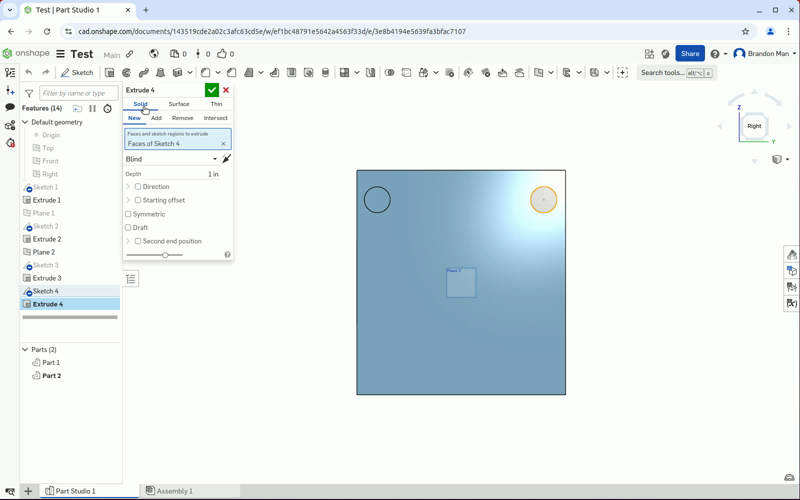
mouse_move(186, 120)
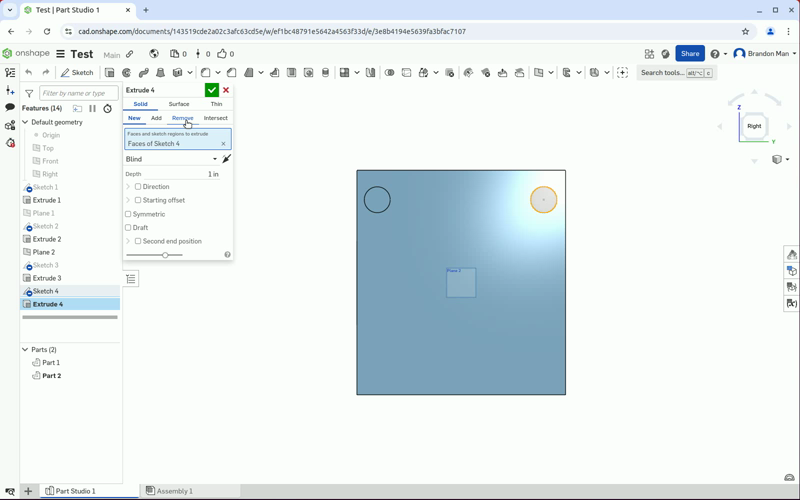
click(186, 120)
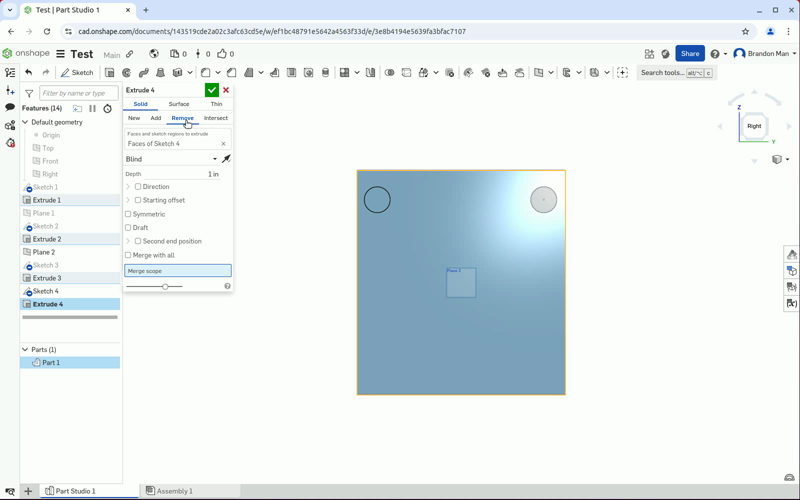
key(tab, 4)
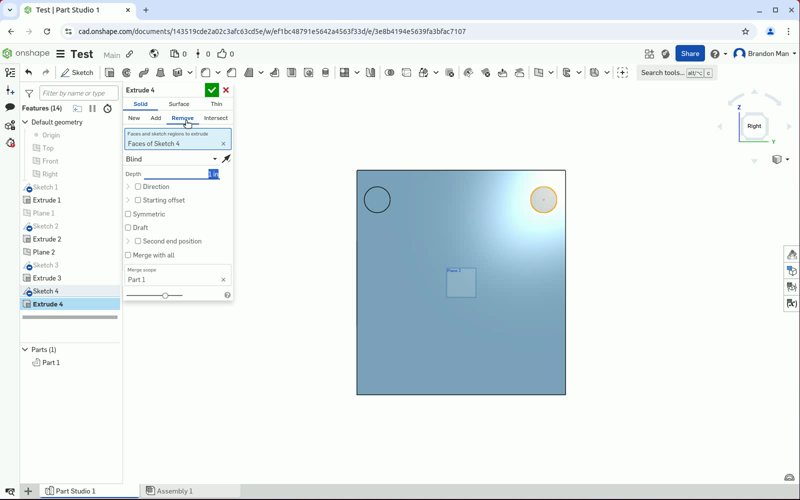
text(10.351)
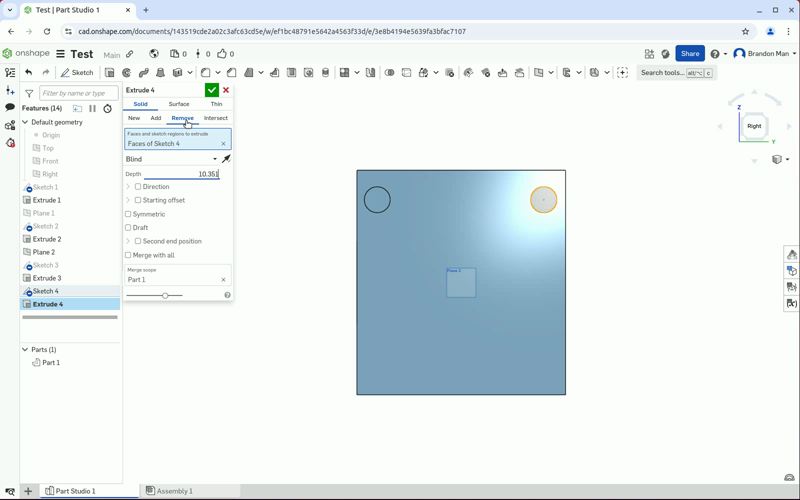
key(tab, 6)
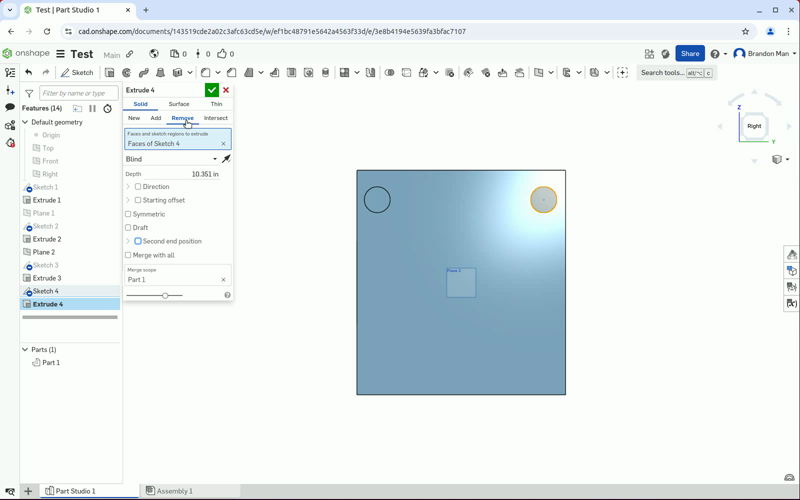
key(space)
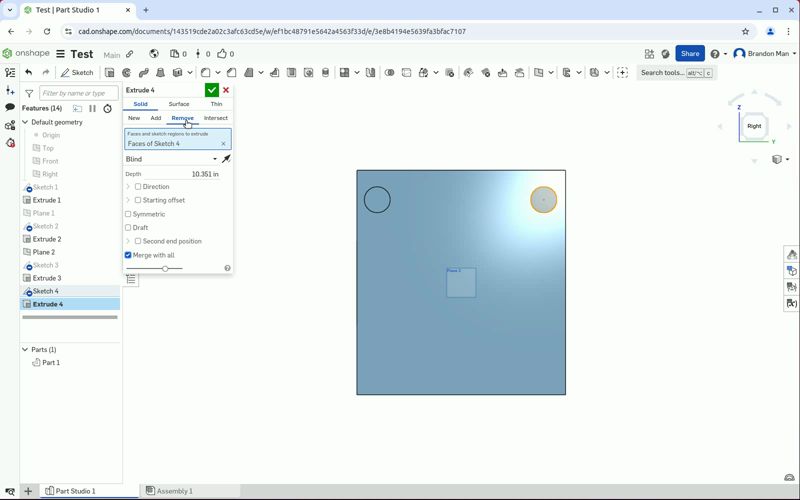
key(enter)
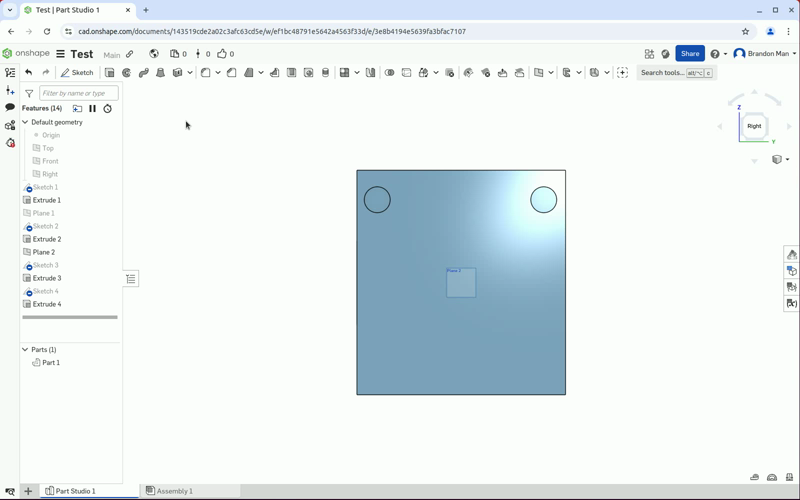
key(shift+h)
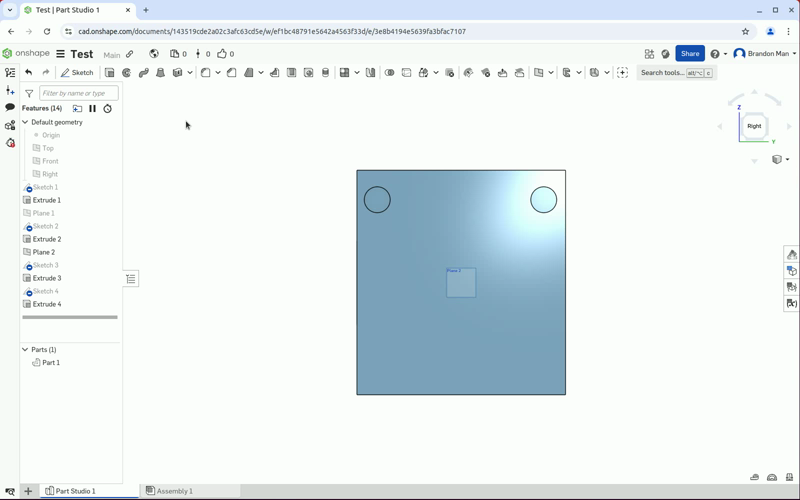
key(shift+h)
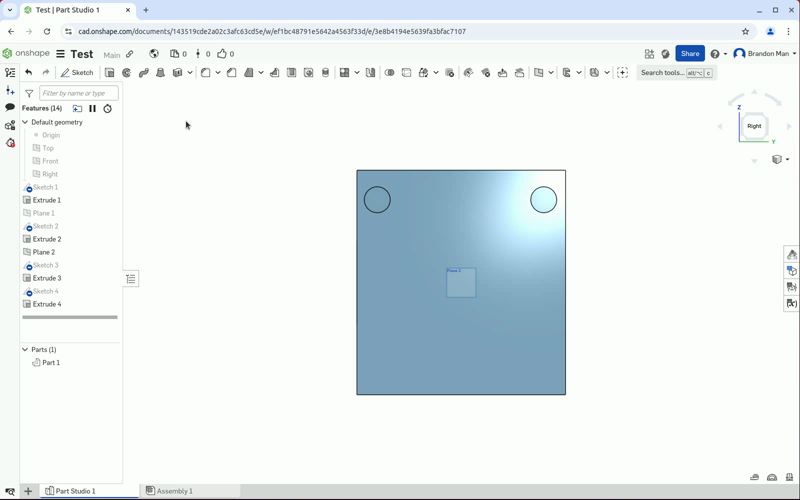
mouse_move(73, 189)
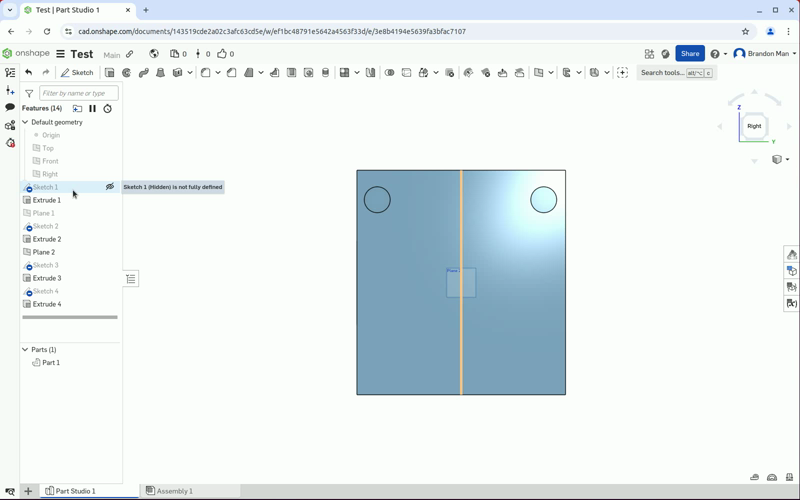
click(73, 189)
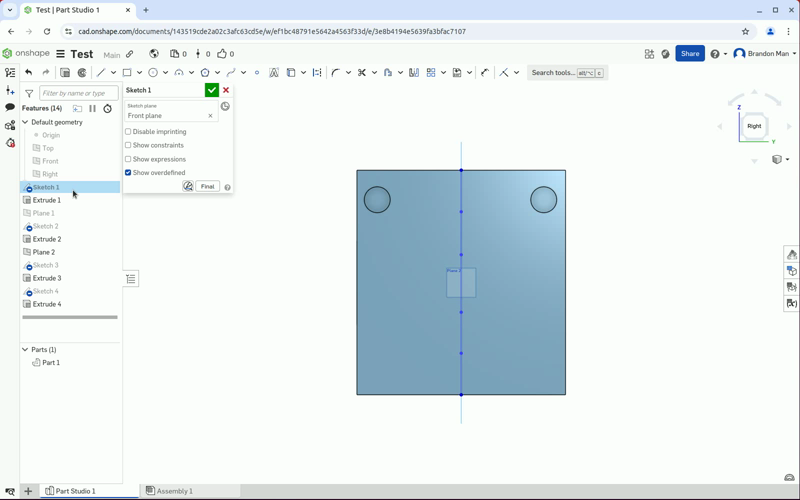
mouse_move(229, 92)
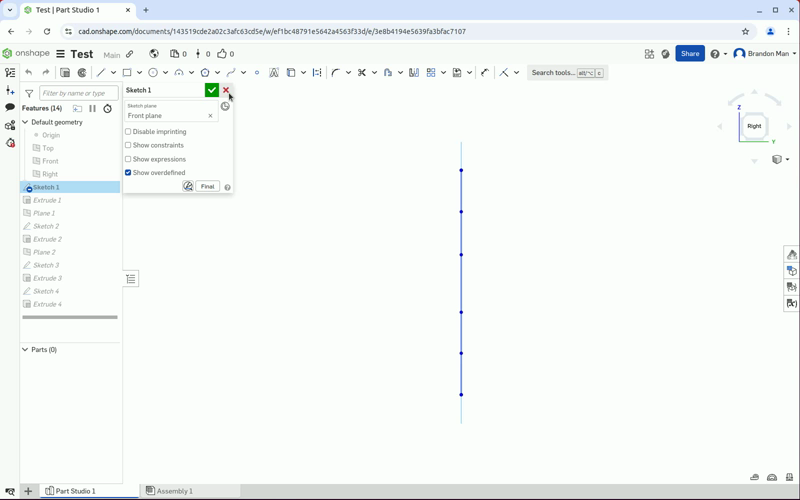
click(229, 92)
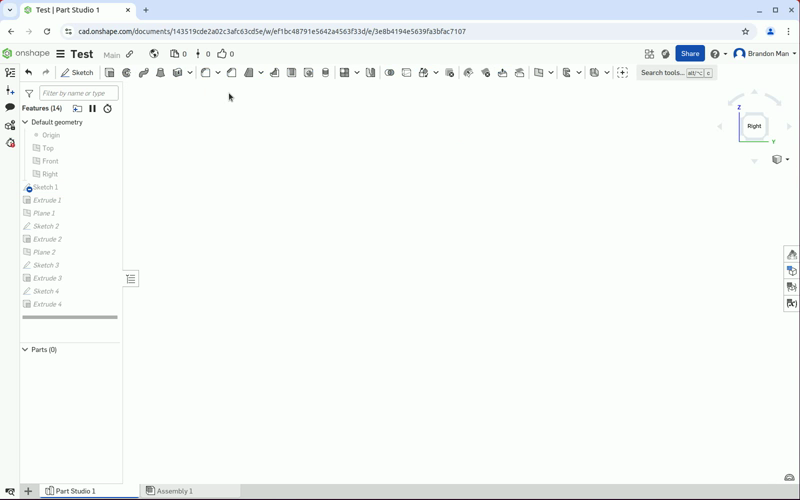
key(shift+s)
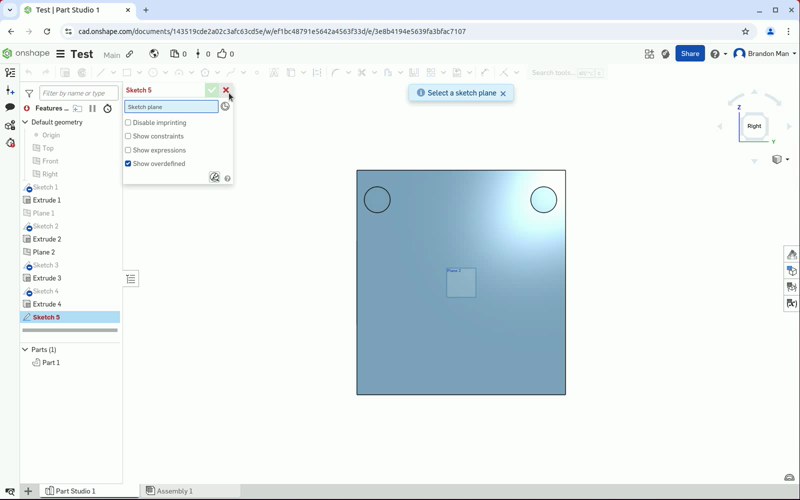
mouse_move(73, 254)
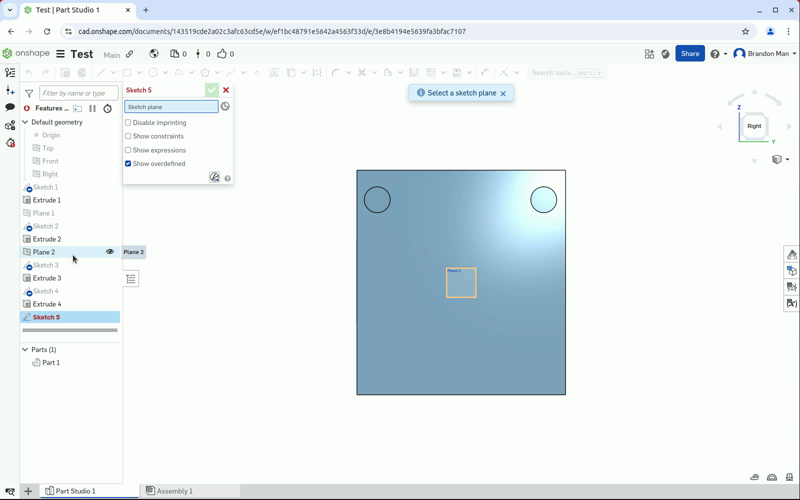
click(73, 254)
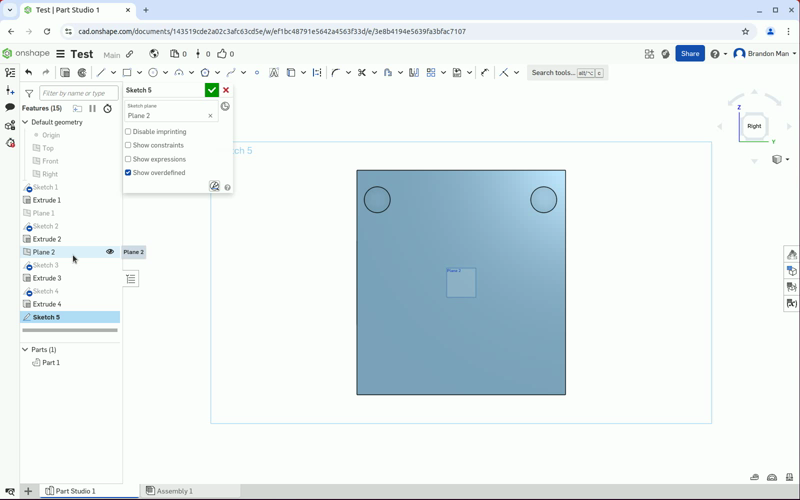
mouse_move(73, 352)
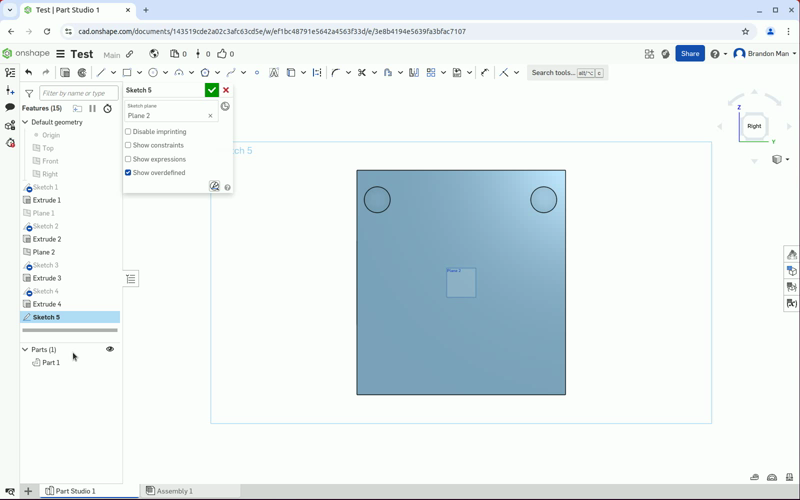
key(y)
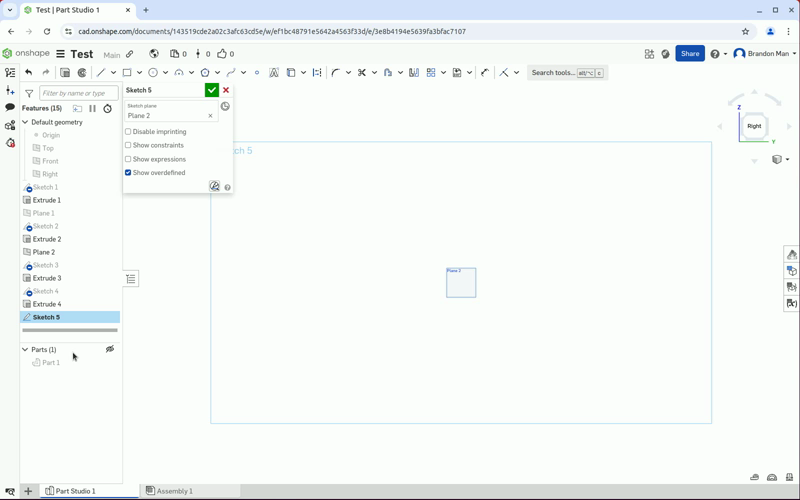
key(c)
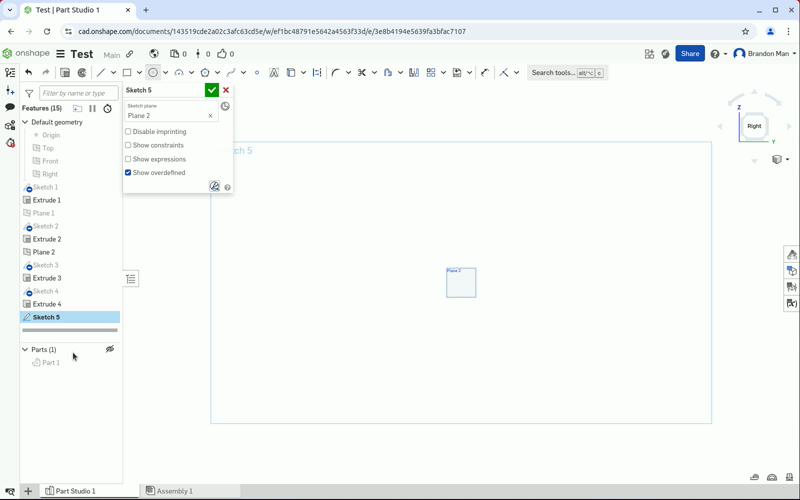
key_down(shift)
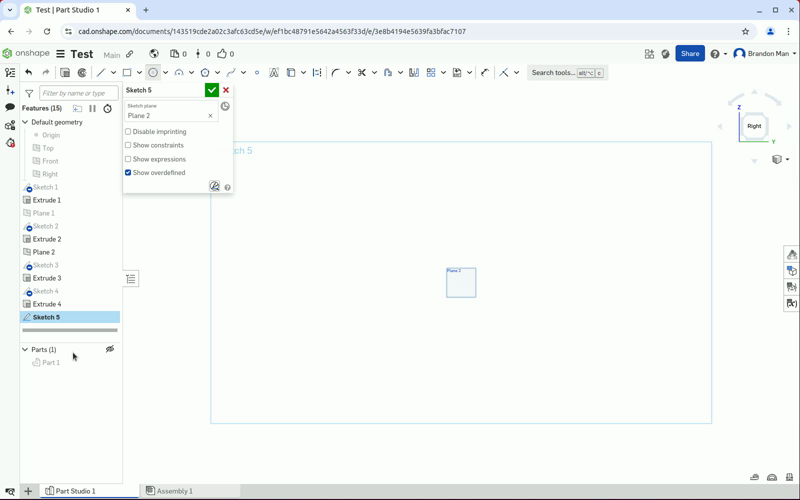
mouse_move(543, 366)
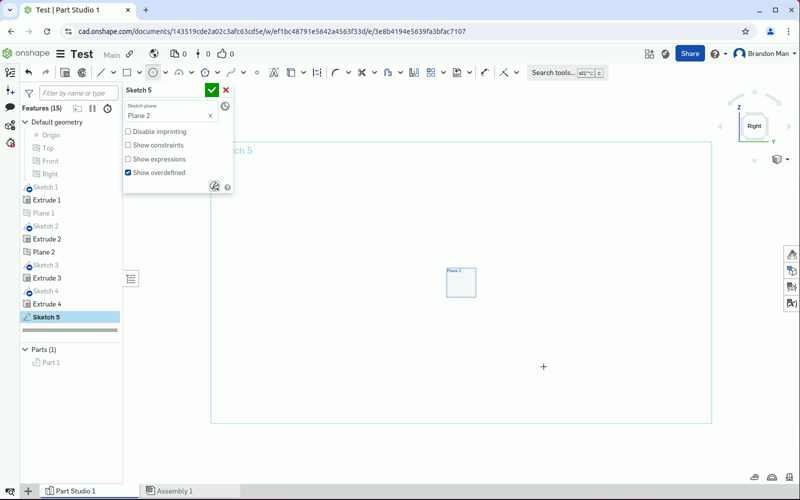
click(543, 366)
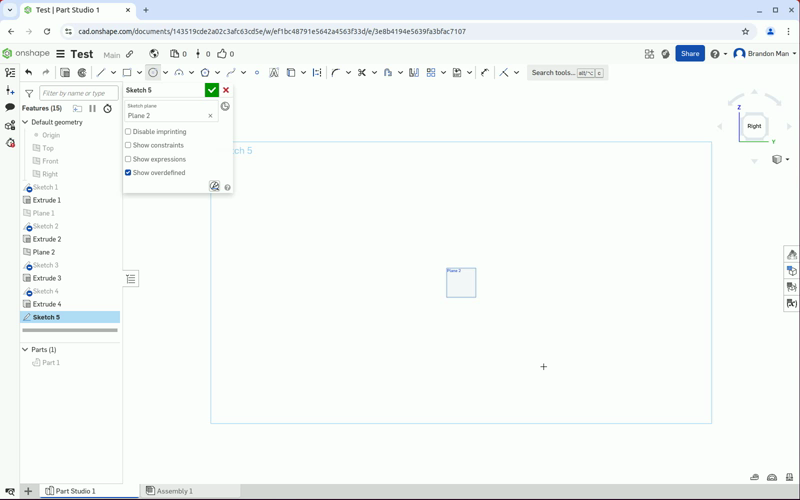
key_up(shift)
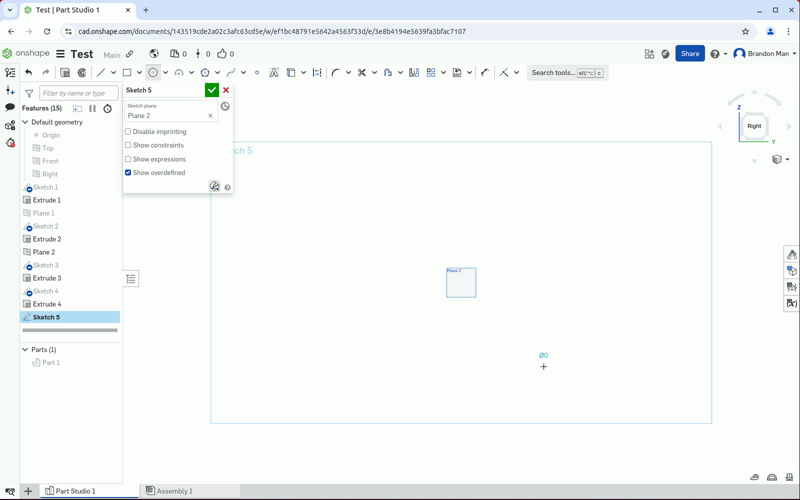
mouse_move(556, 366)
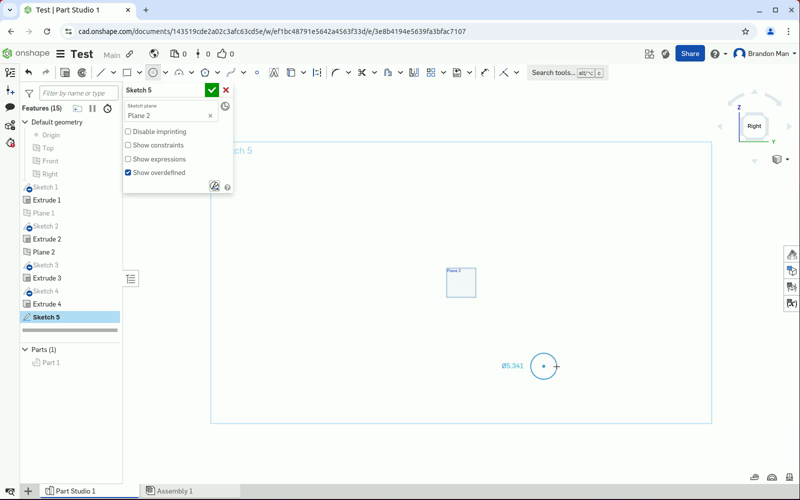
click(556, 366)
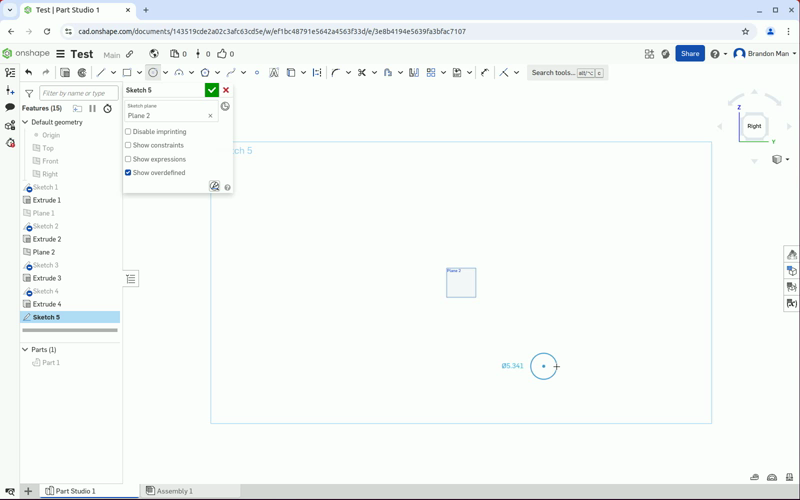
key(esc)
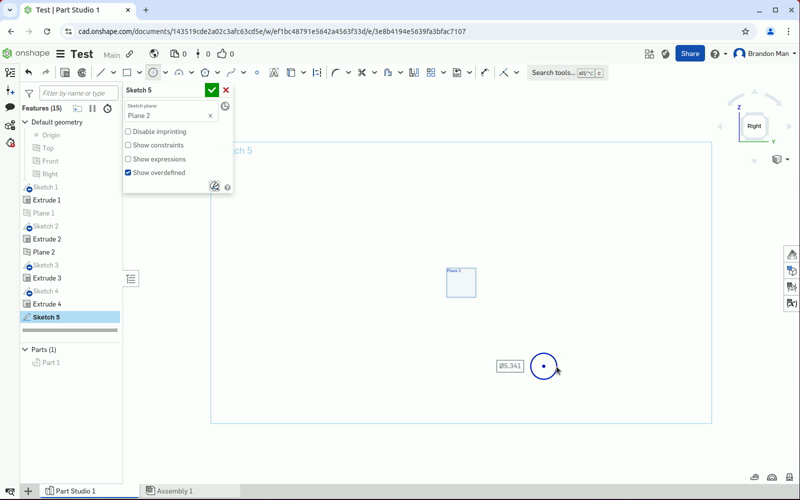
mouse_move(555, 364)
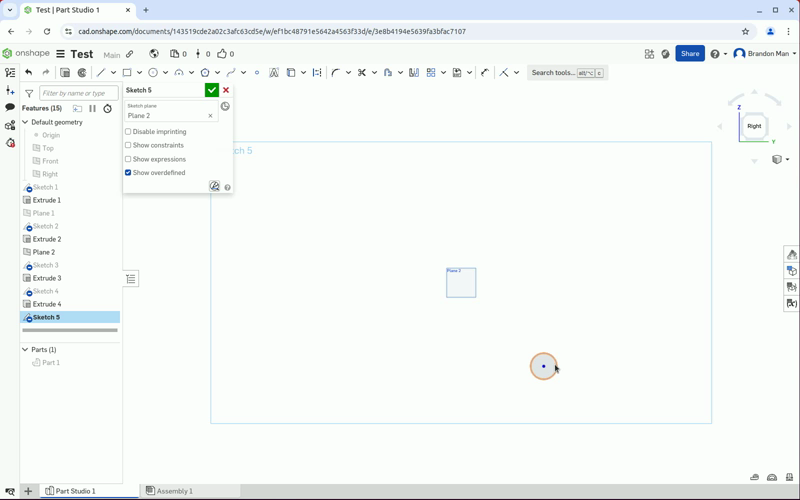
scroll(6)
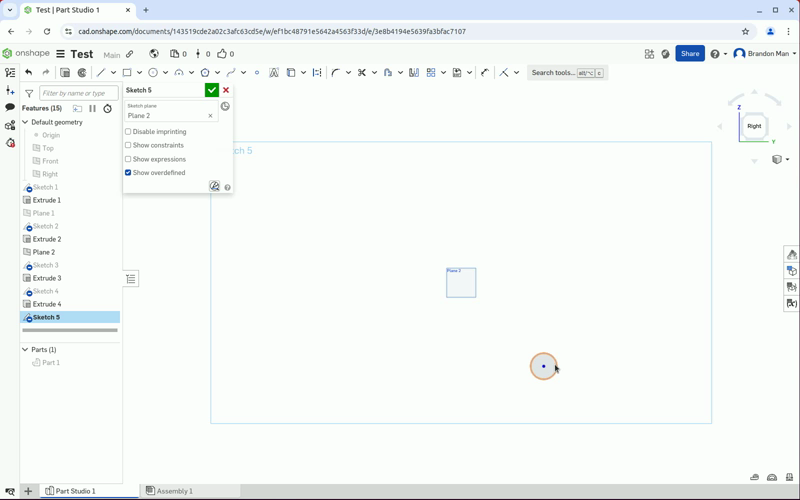
scroll(6)
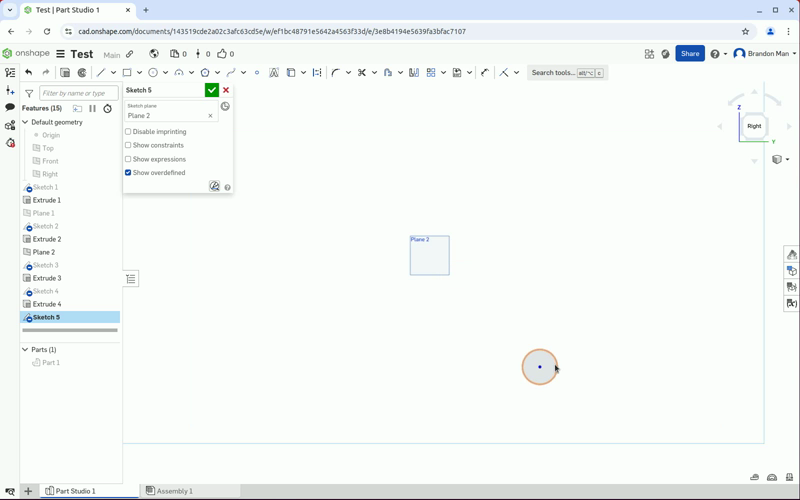
scroll(6)
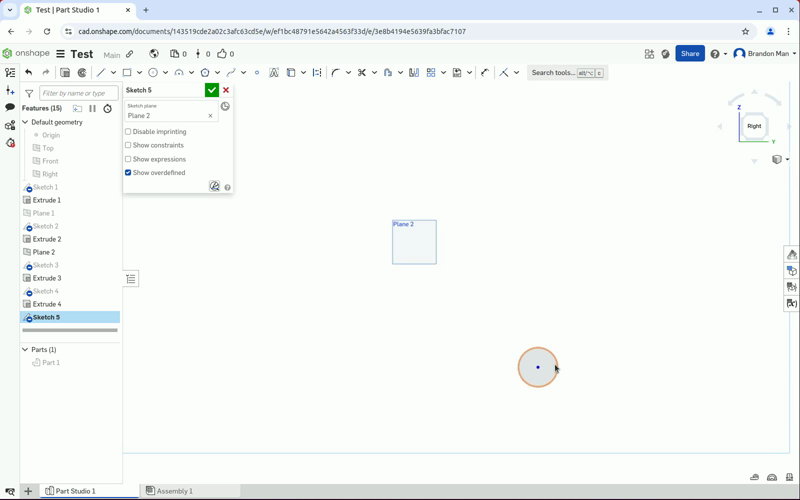
scroll(6)
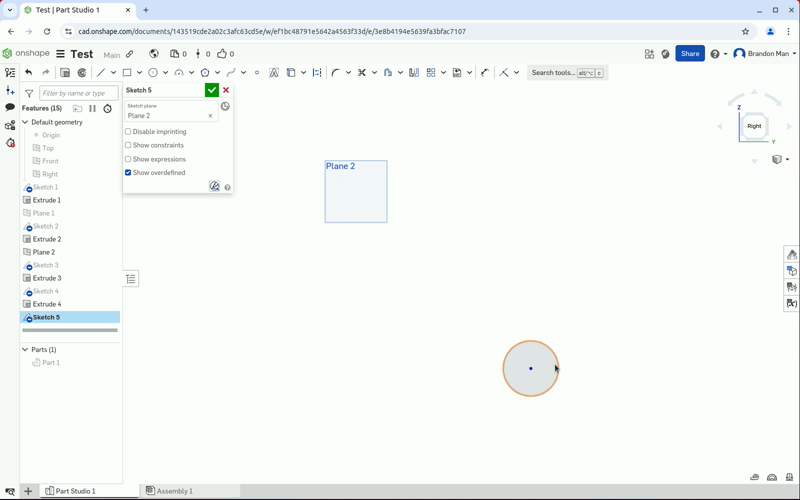
scroll(6)
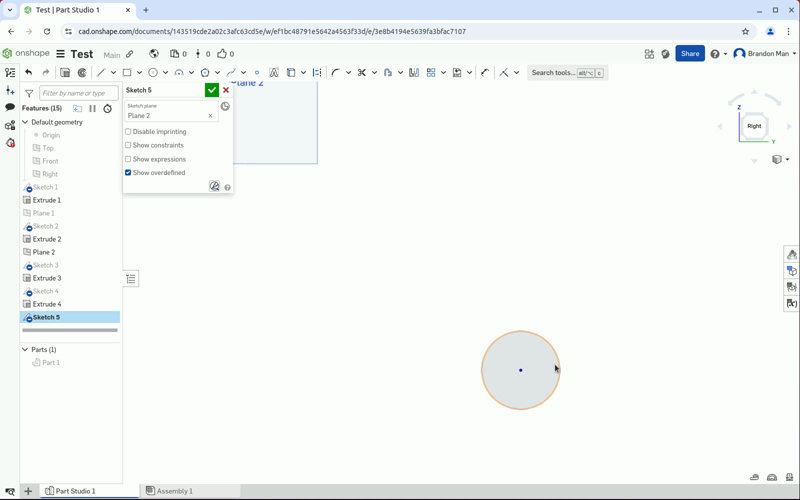
scroll(6)
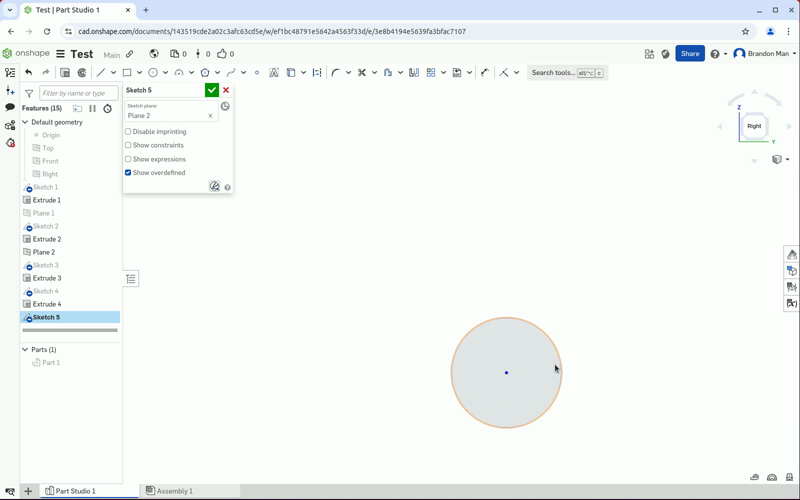
scroll(6)
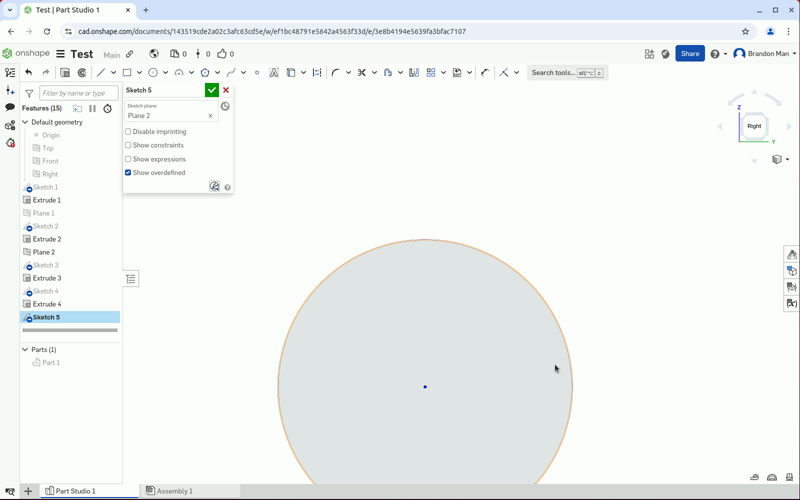
click(555, 364)
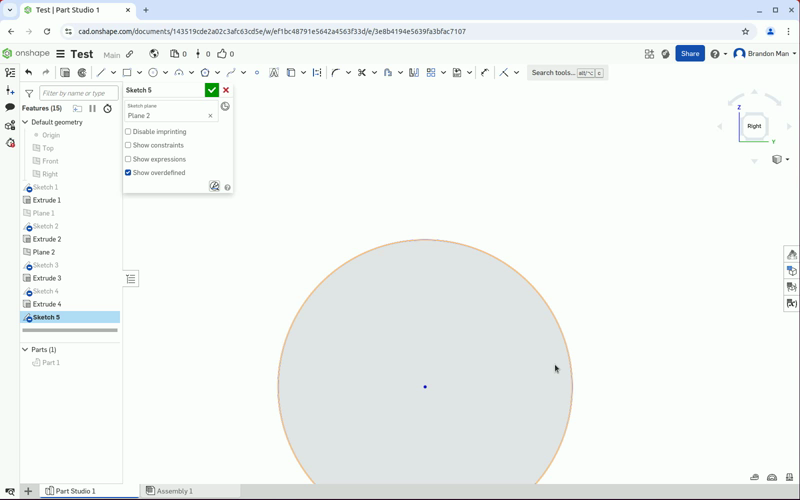
scroll(-6)
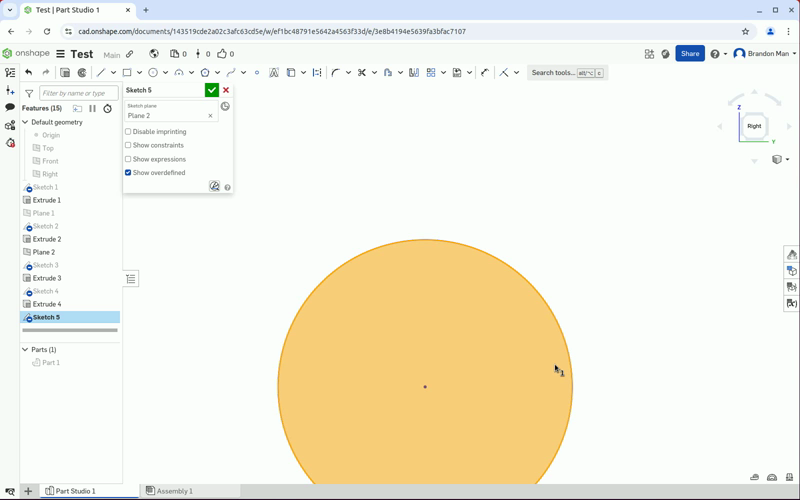
scroll(-6)
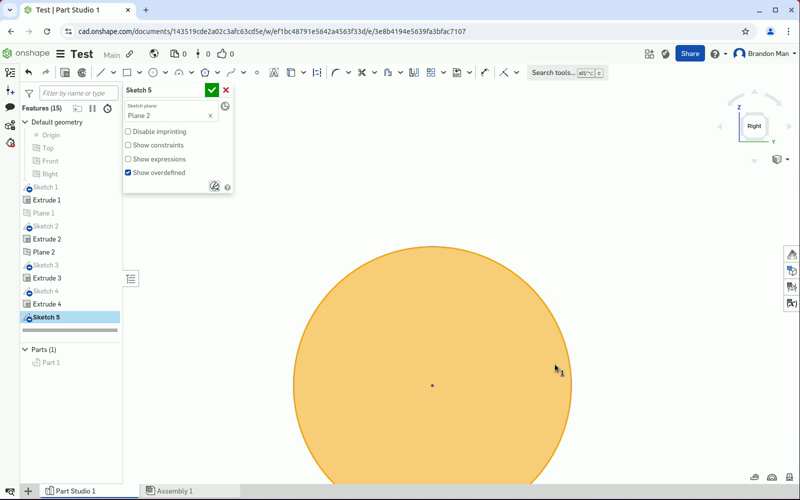
scroll(-6)
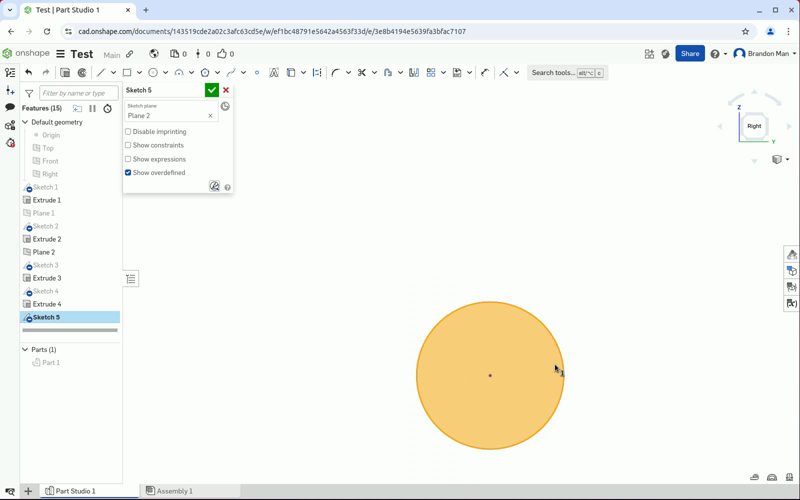
scroll(-6)
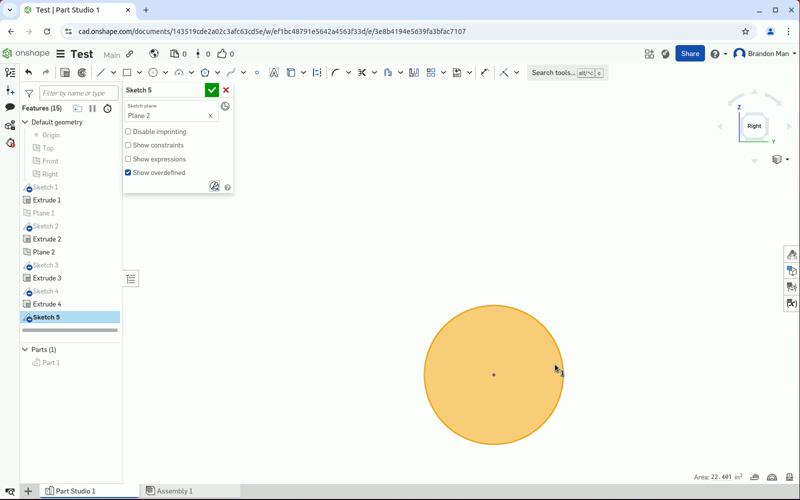
scroll(-6)
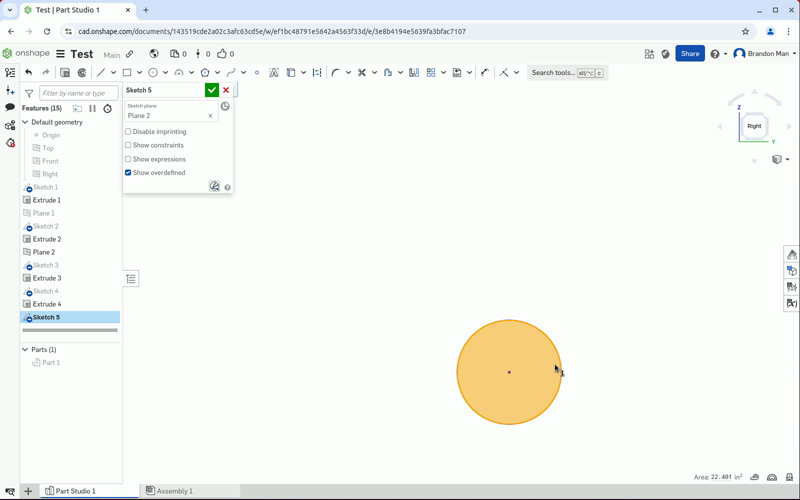
scroll(-6)
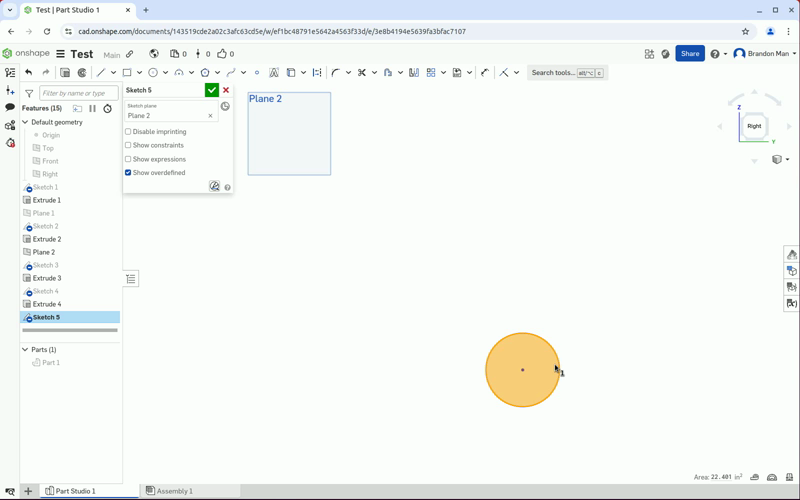
scroll(-6)
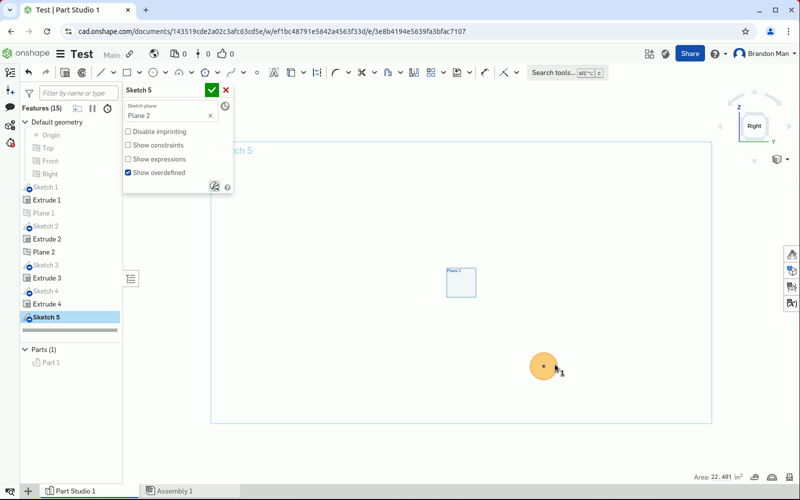
mouse_move(73, 352)
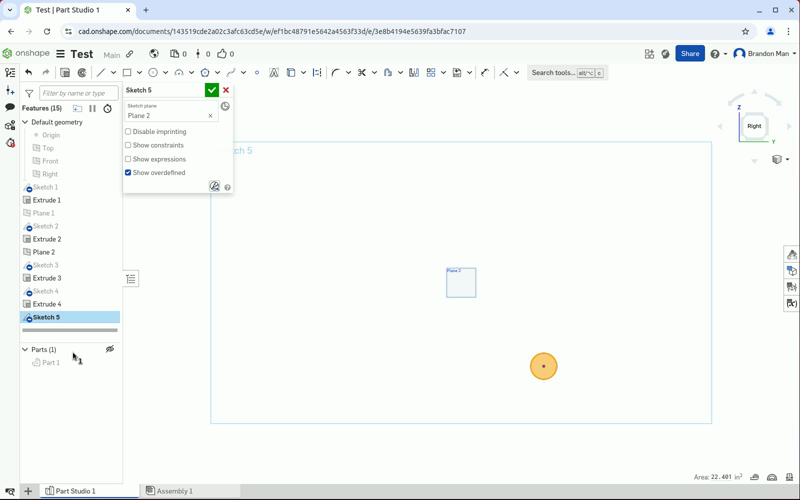
key(shift+y)
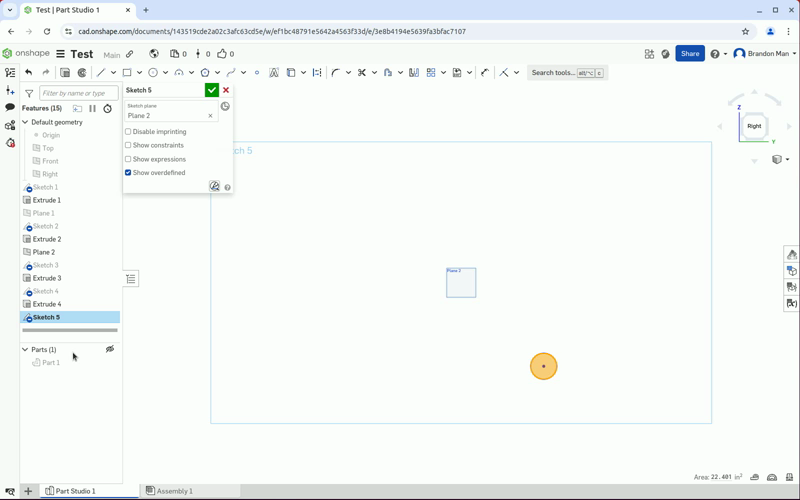
key(shift+e)
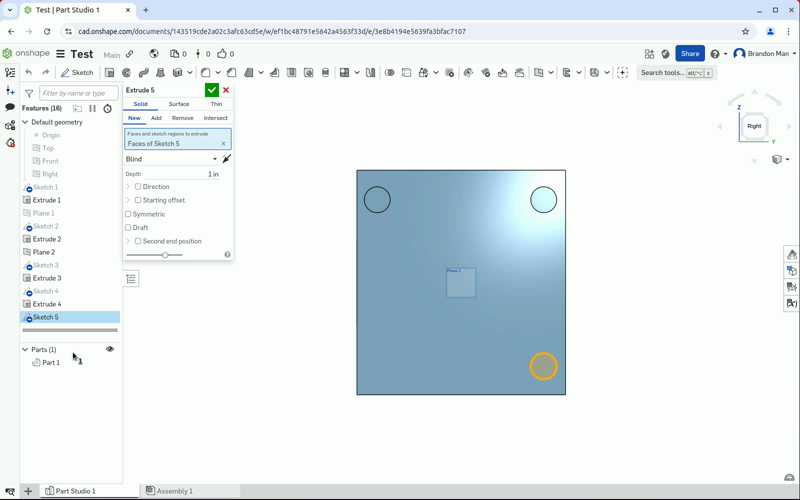
mouse_move(143, 106)
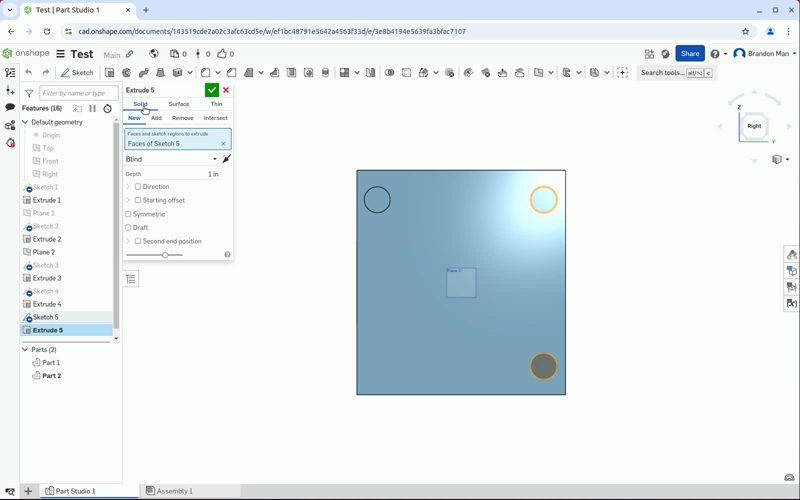
click(143, 106)
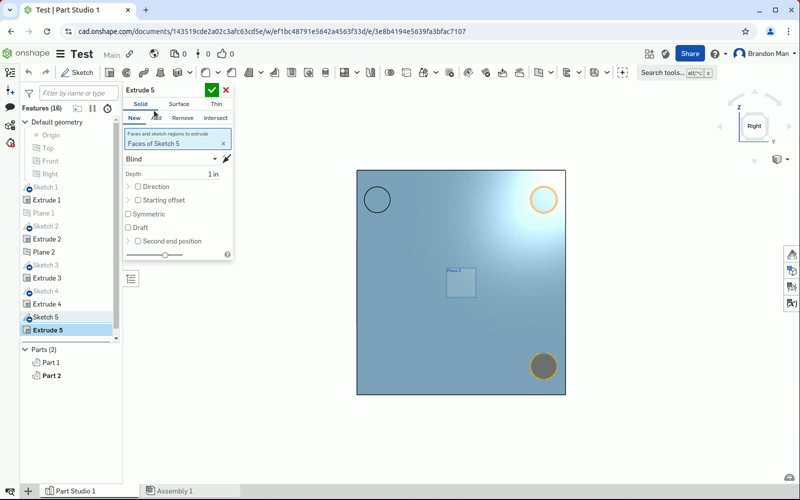
mouse_move(186, 120)
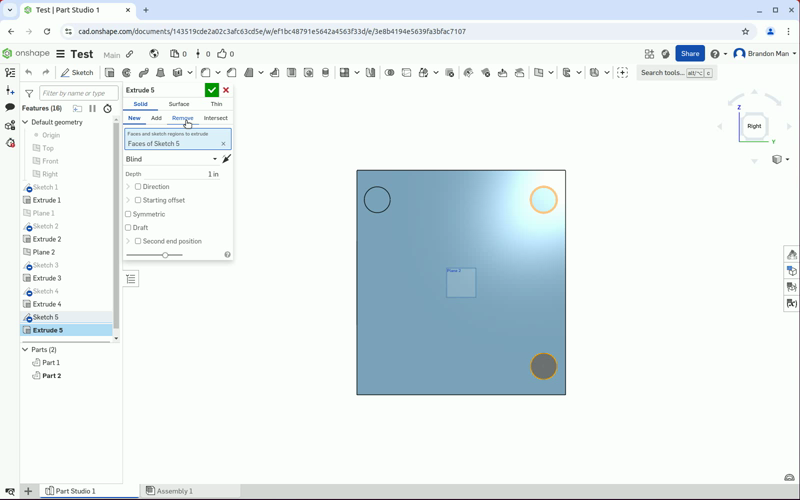
click(186, 120)
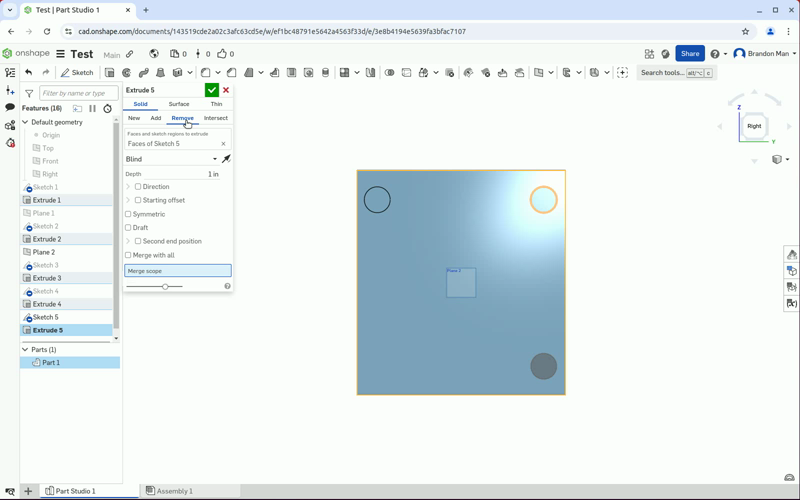
key(tab, 4)
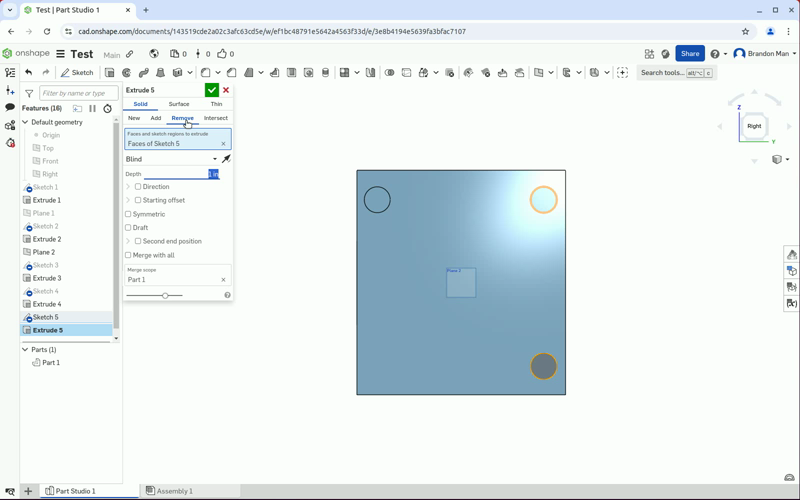
text(10.351)
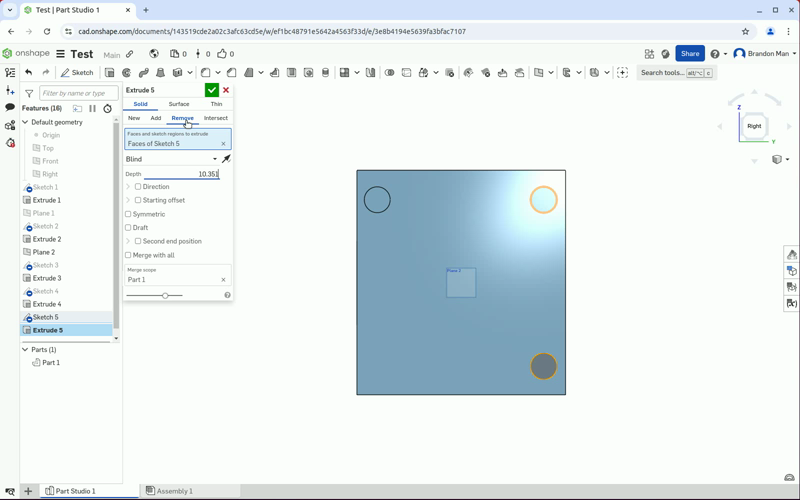
key(tab, 6)
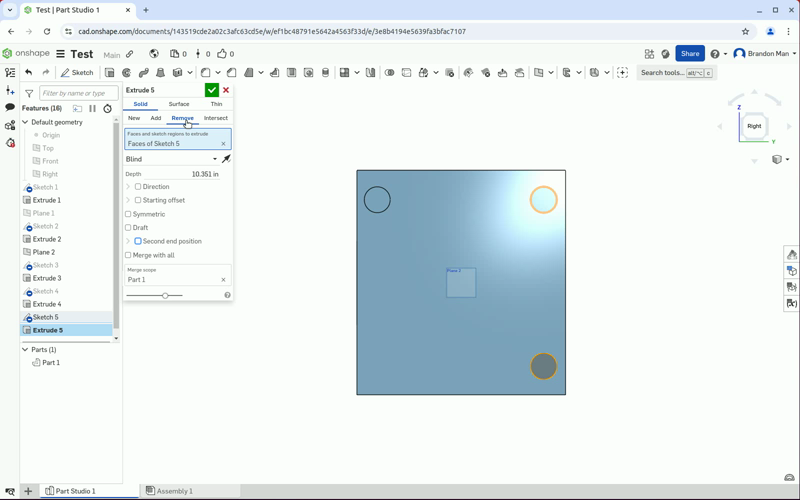
key(space)
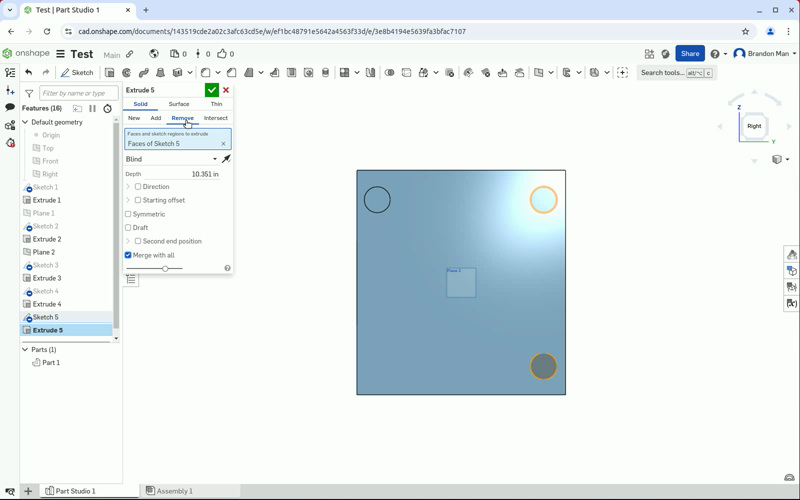
key(enter)
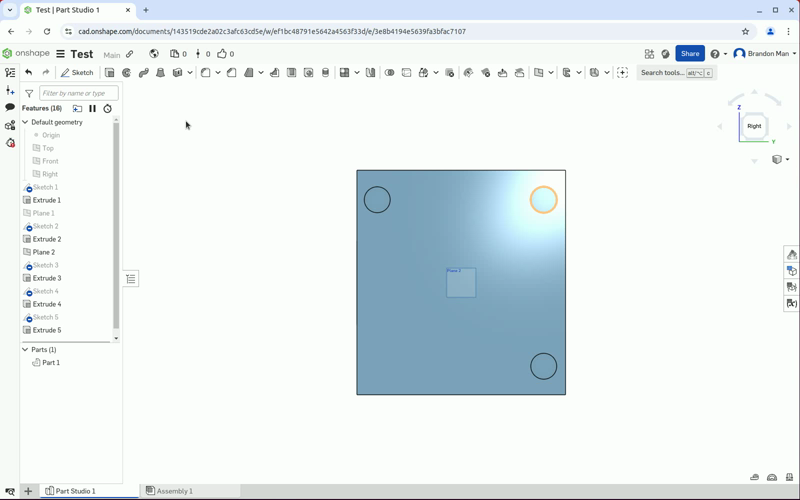
key(shift+h)
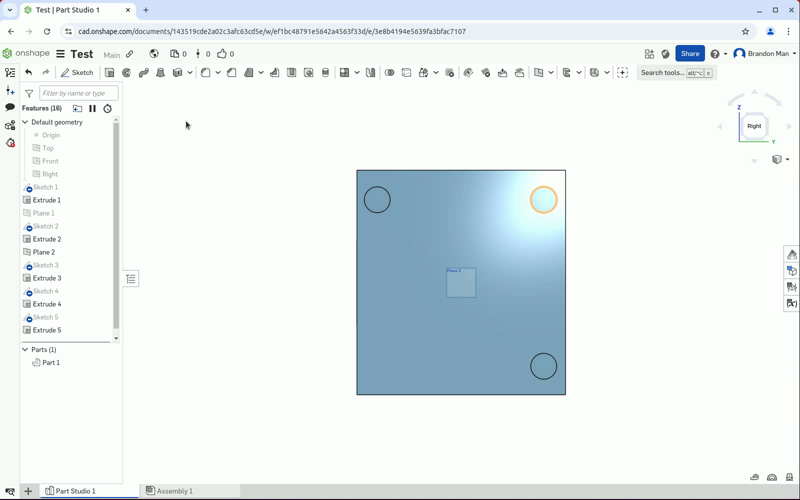
key(shift+h)
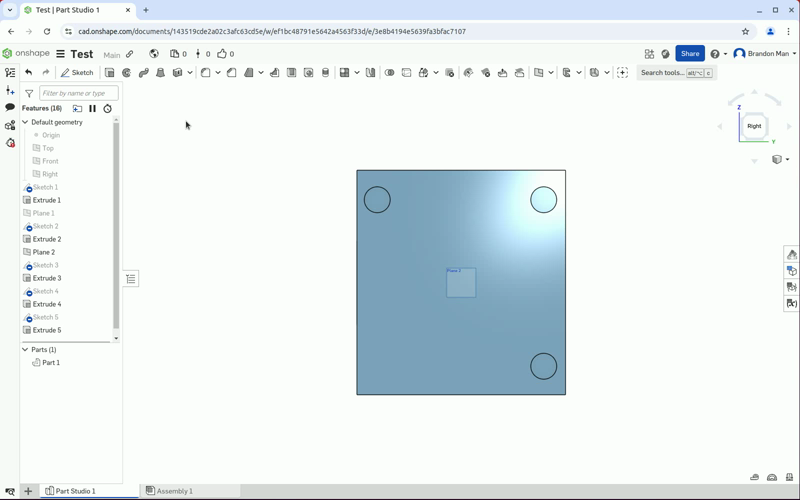
mouse_move(69, 189)
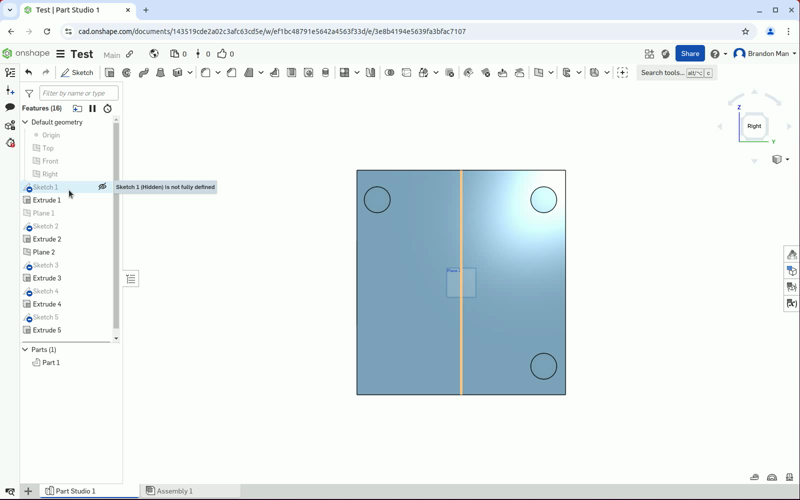
click(69, 189)
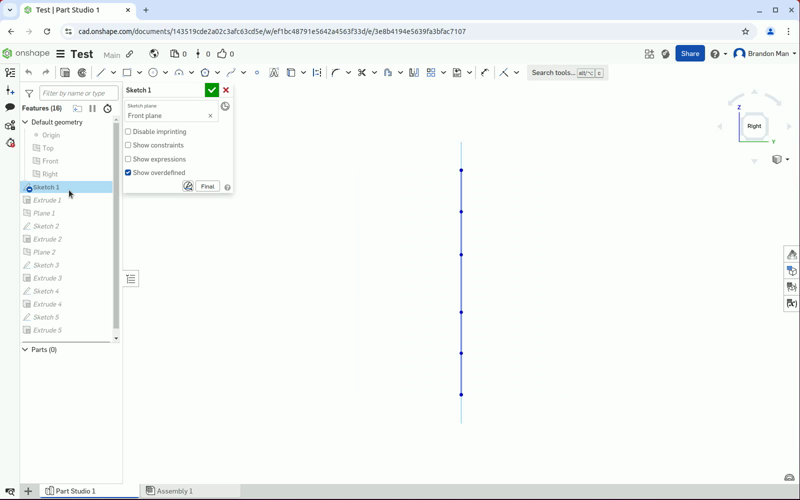
mouse_move(229, 92)
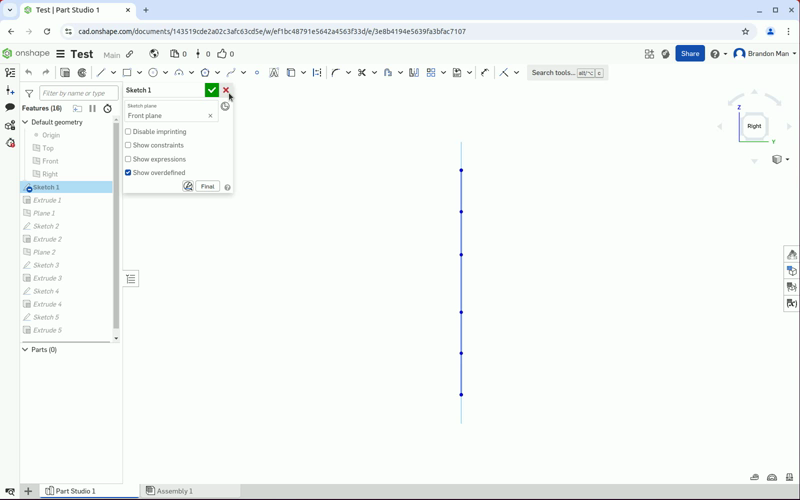
click(229, 92)
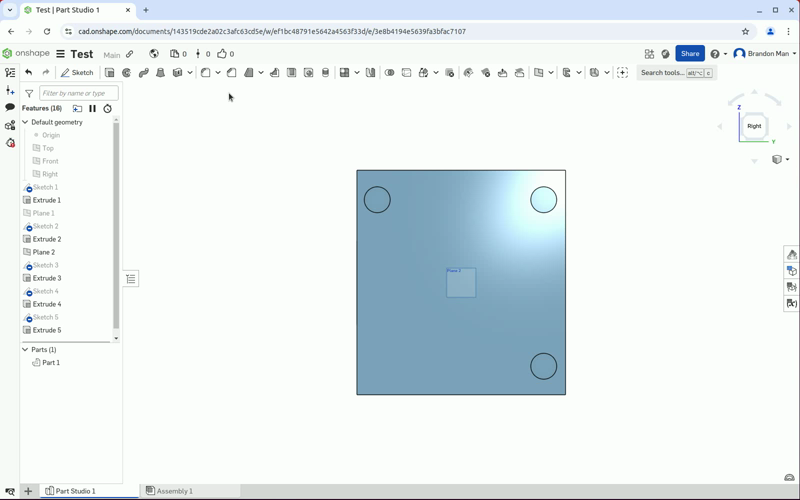
key(shift+s)
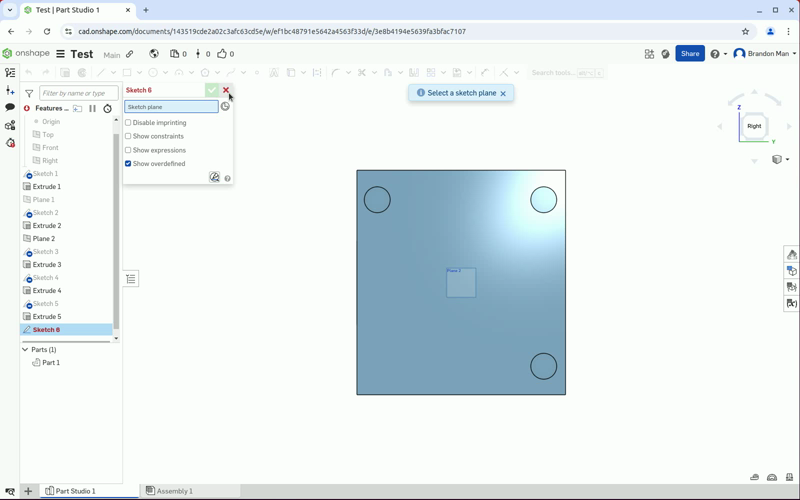
mouse_move(69, 241)
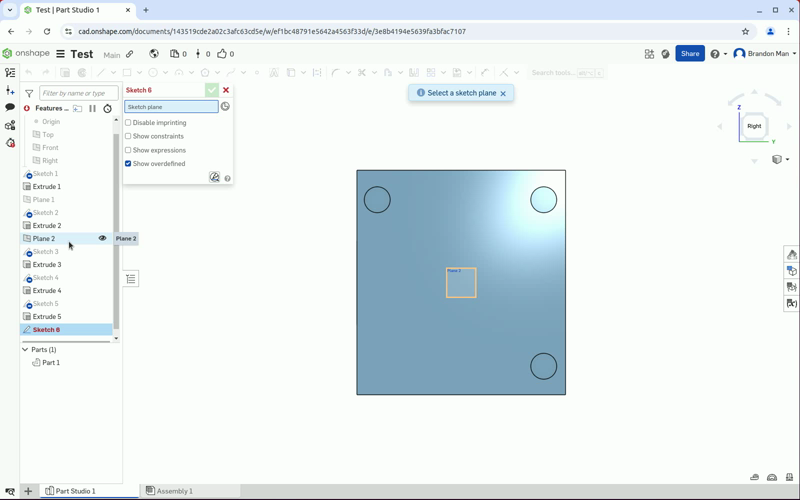
click(69, 241)
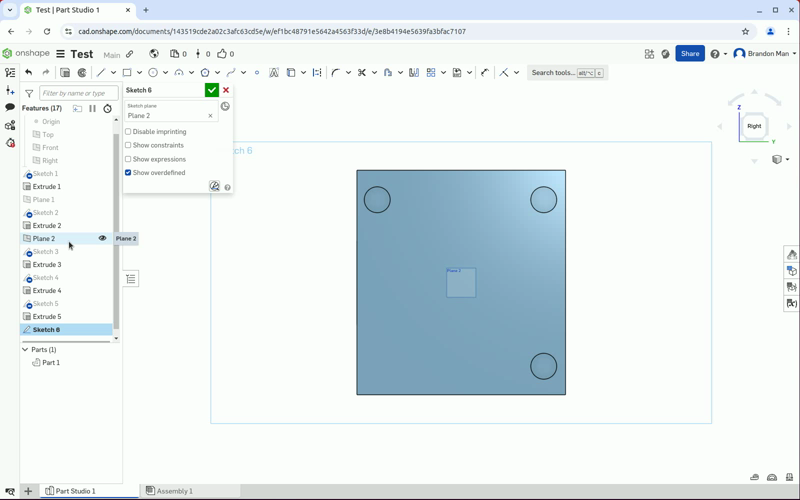
mouse_move(73, 352)
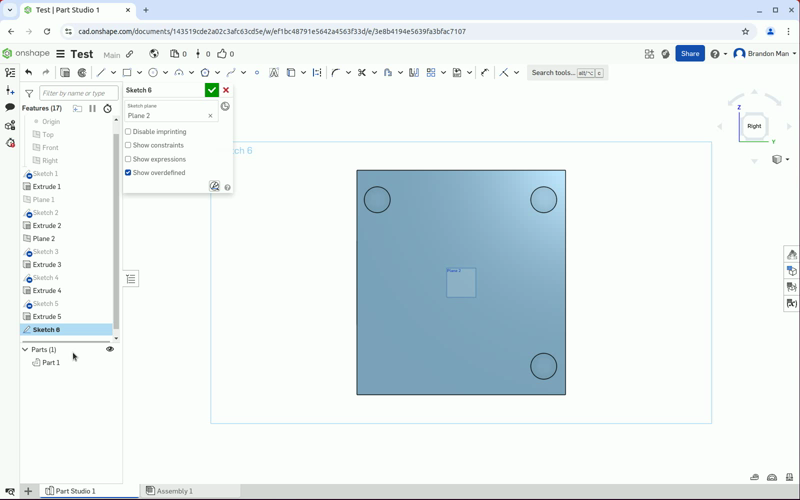
key(y)
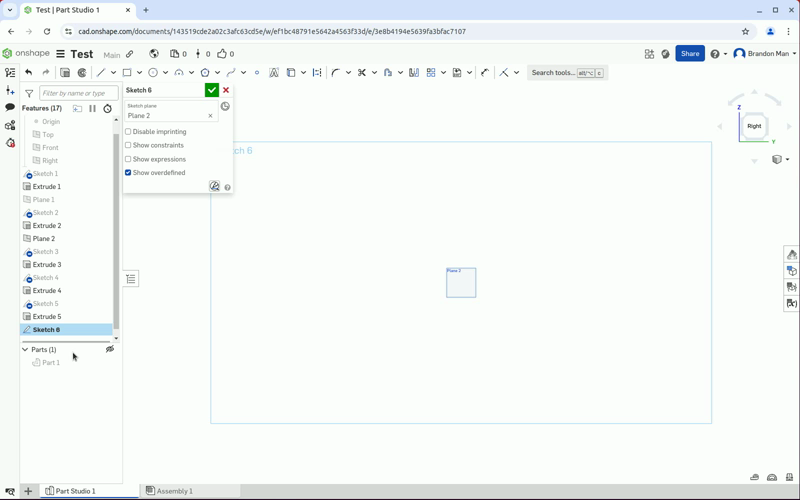
key(c)
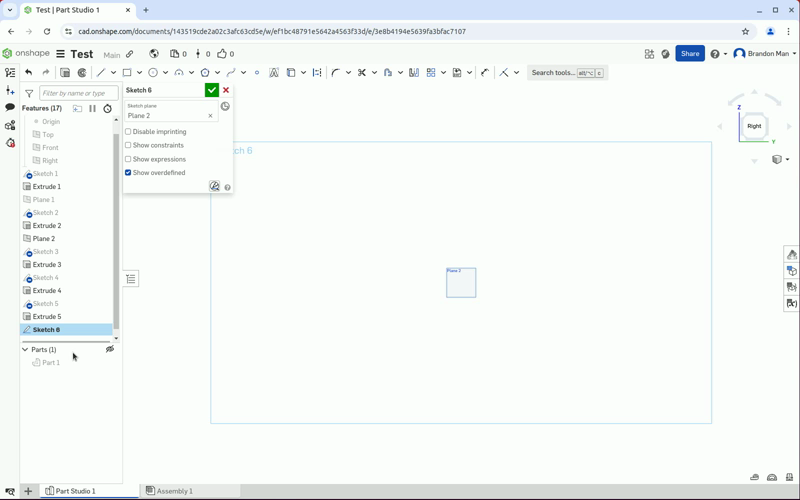
key_down(shift)
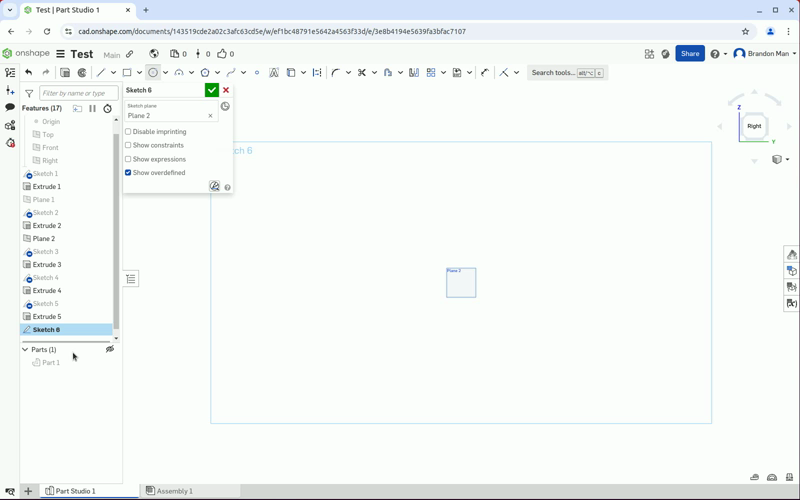
mouse_move(377, 366)
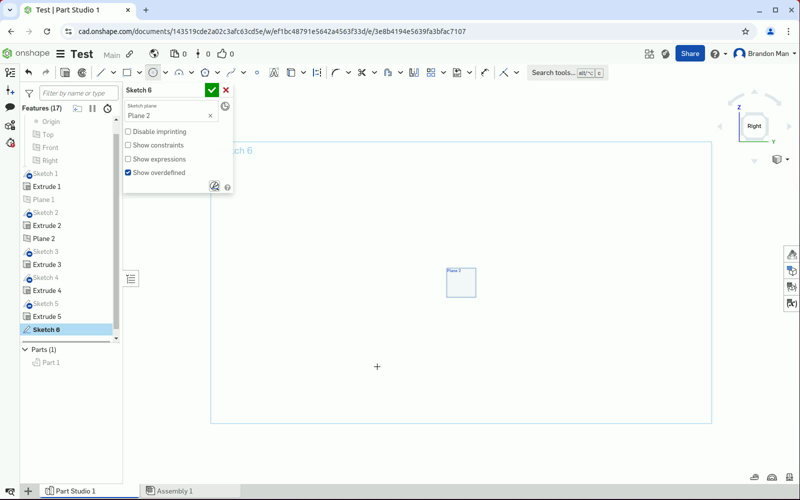
click(377, 366)
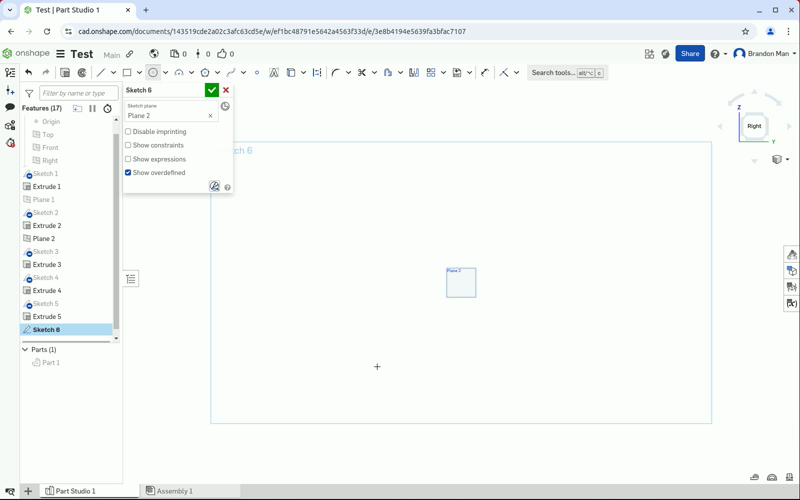
key_up(shift)
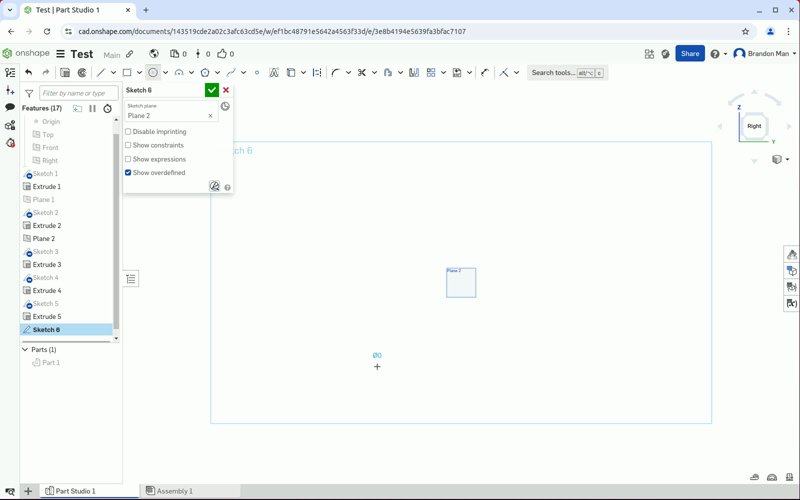
mouse_move(390, 366)
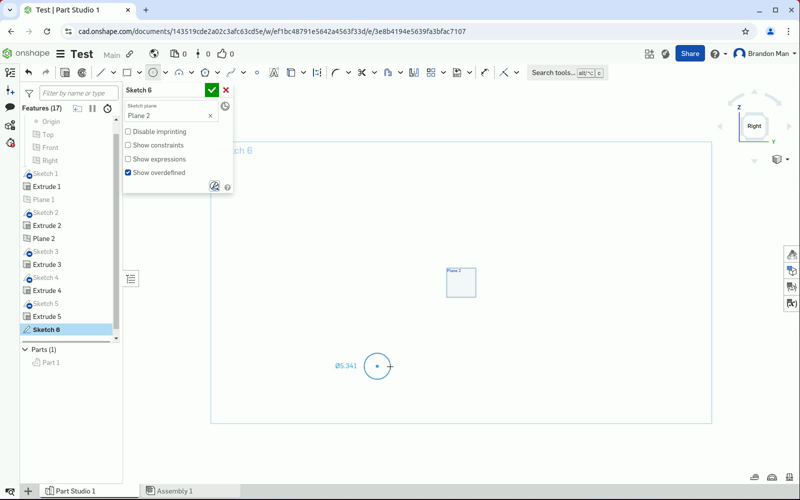
click(390, 366)
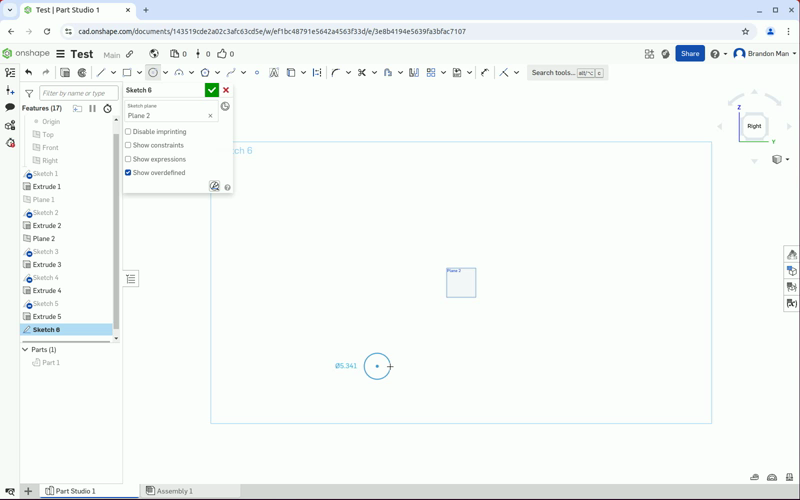
key(esc)
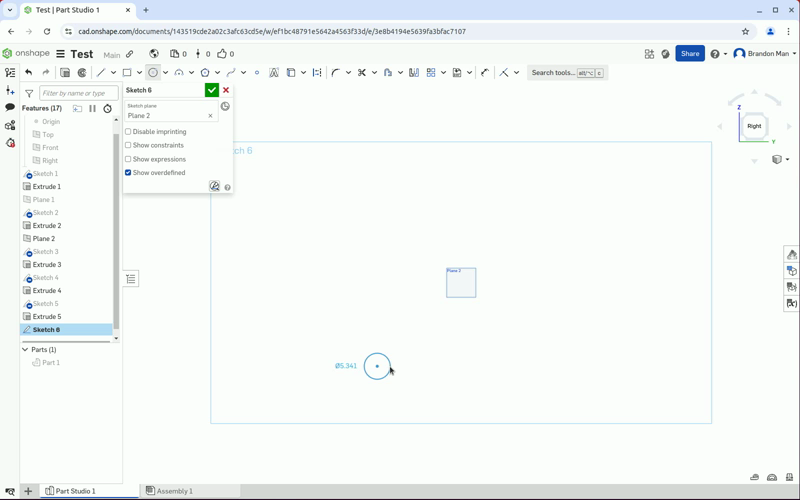
mouse_move(375, 363)
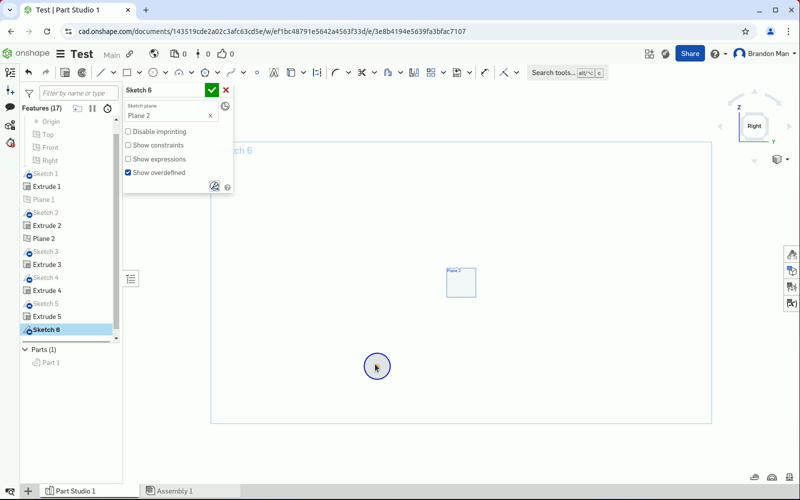
scroll(6)
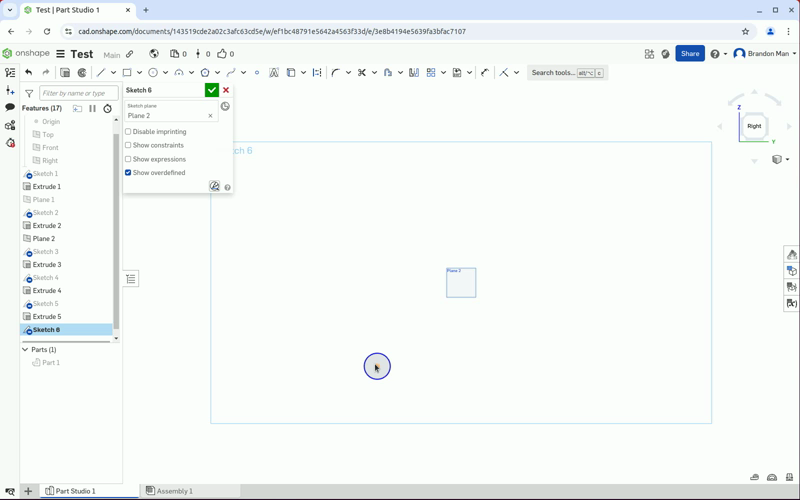
scroll(6)
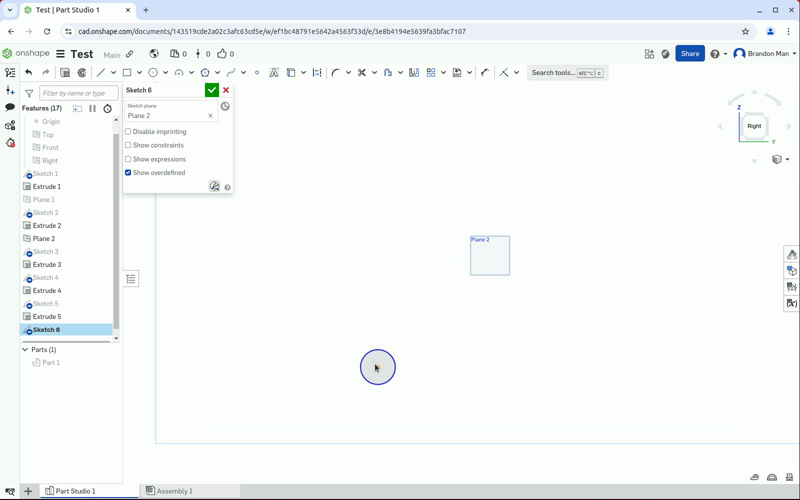
scroll(6)
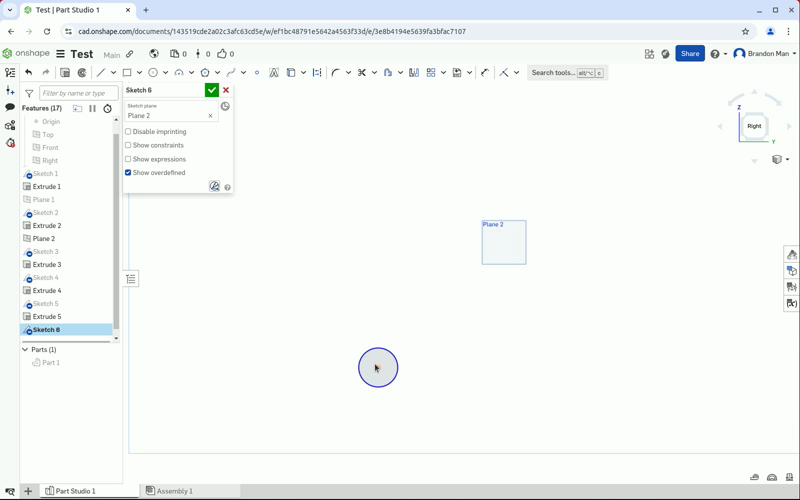
scroll(6)
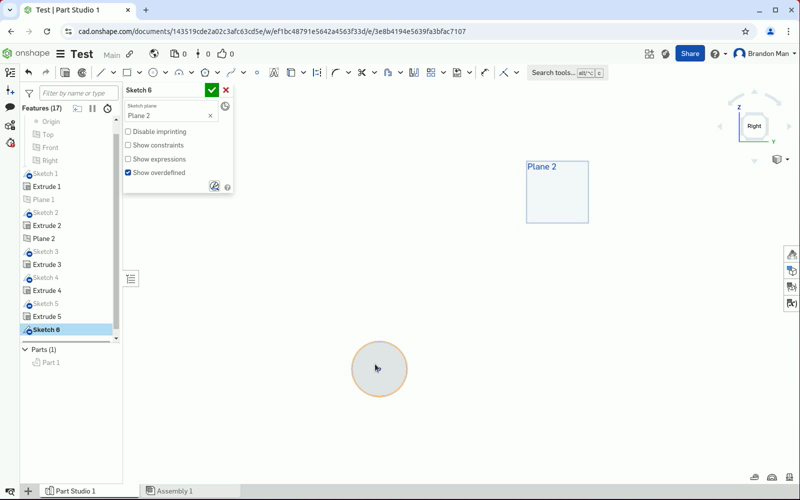
scroll(6)
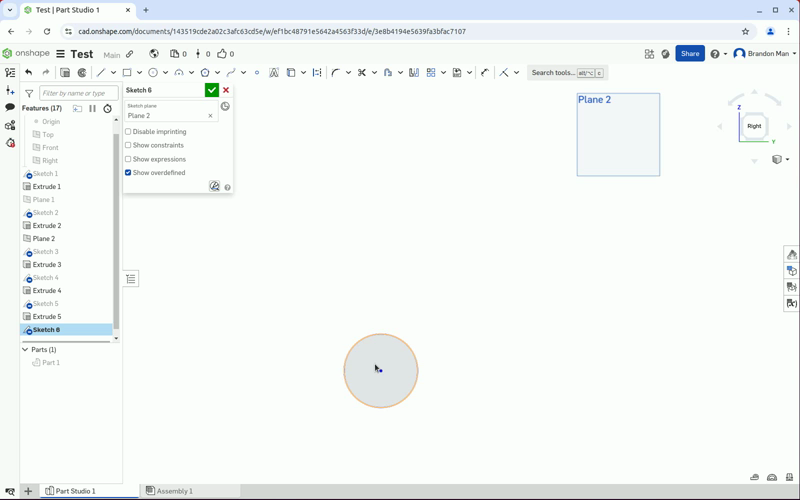
scroll(6)
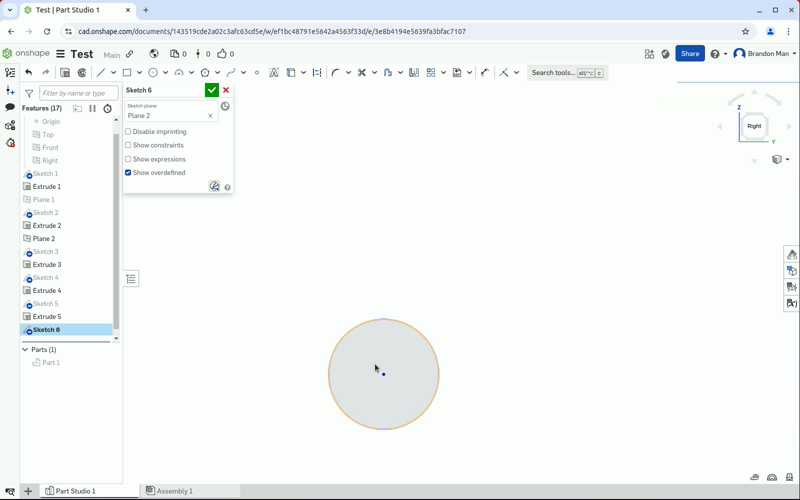
scroll(6)
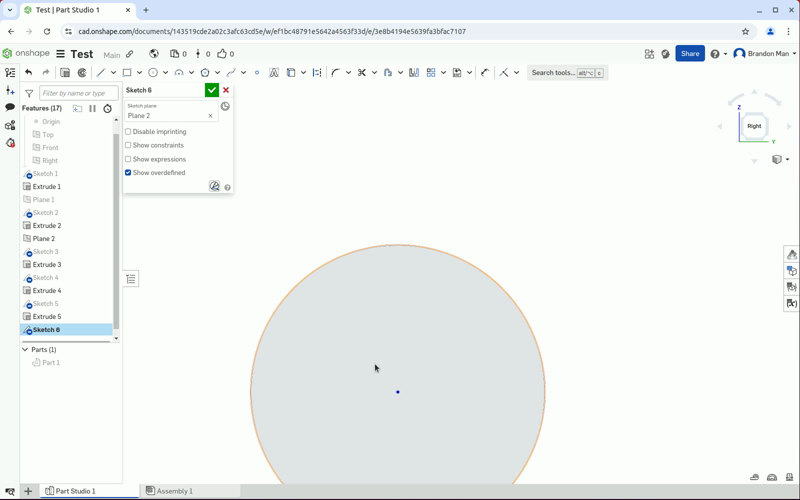
click(375, 363)
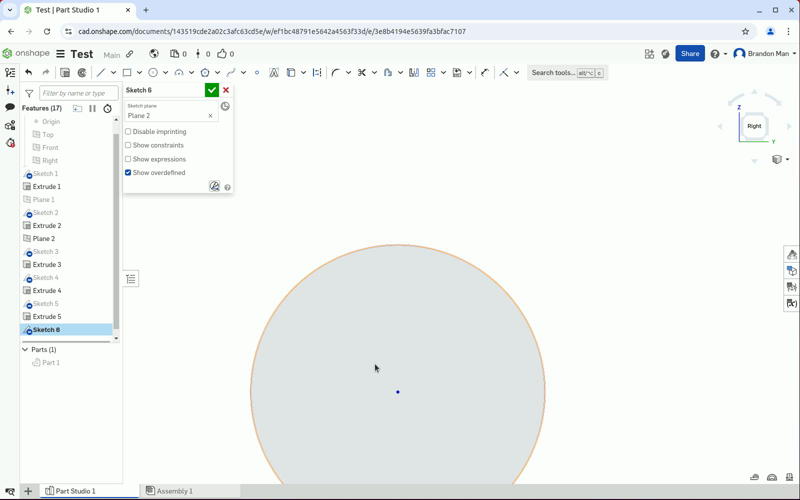
scroll(-6)
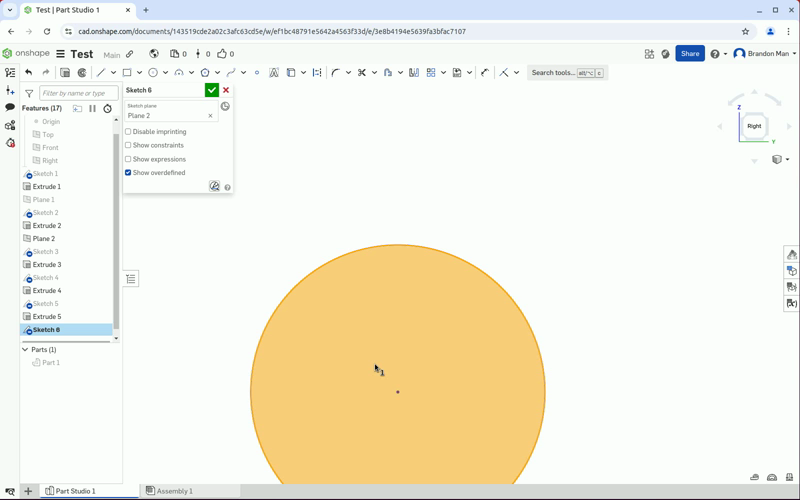
scroll(-6)
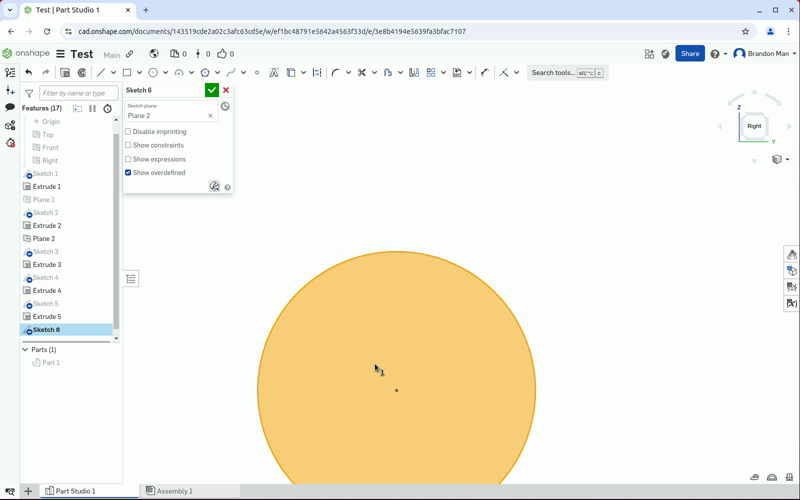
scroll(-6)
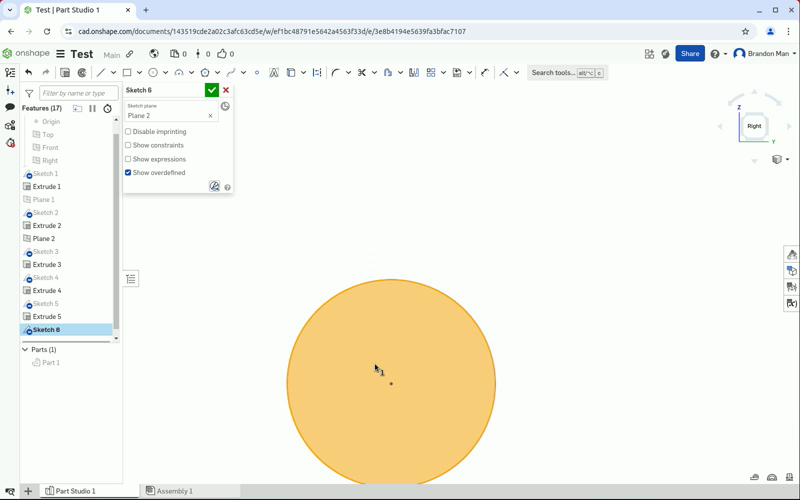
scroll(-6)
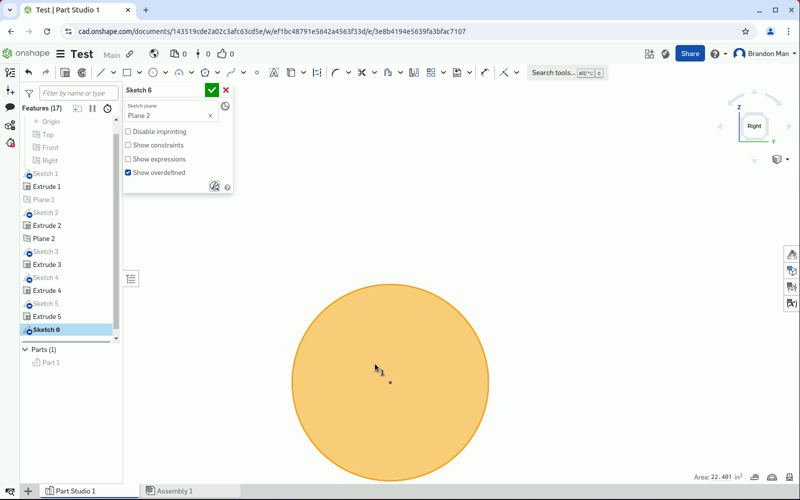
scroll(-6)
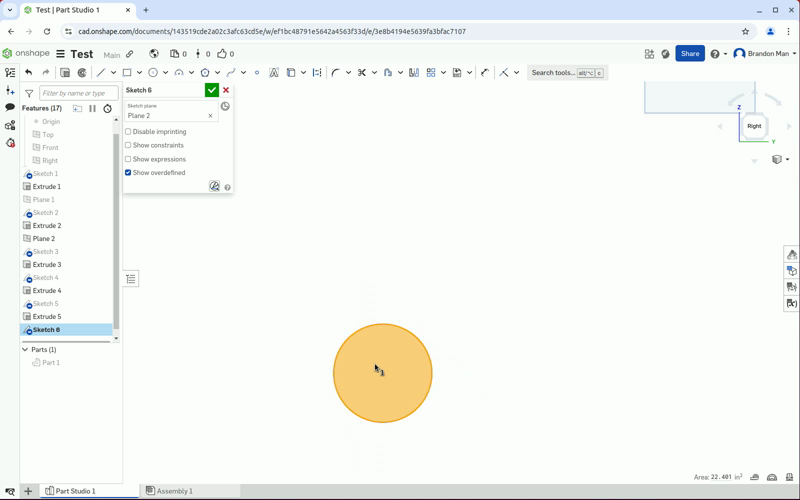
scroll(-6)
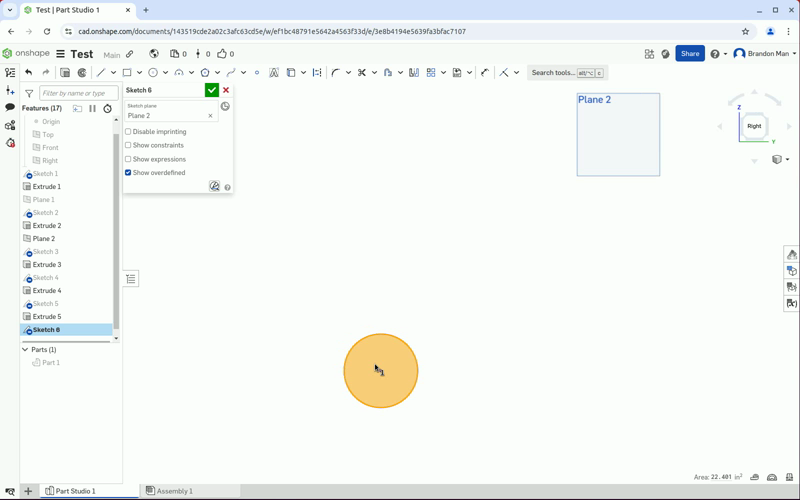
scroll(-6)
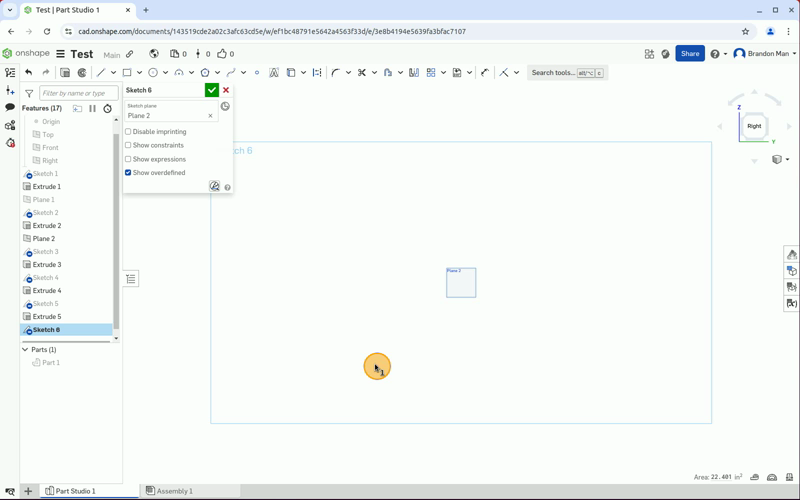
mouse_move(73, 352)
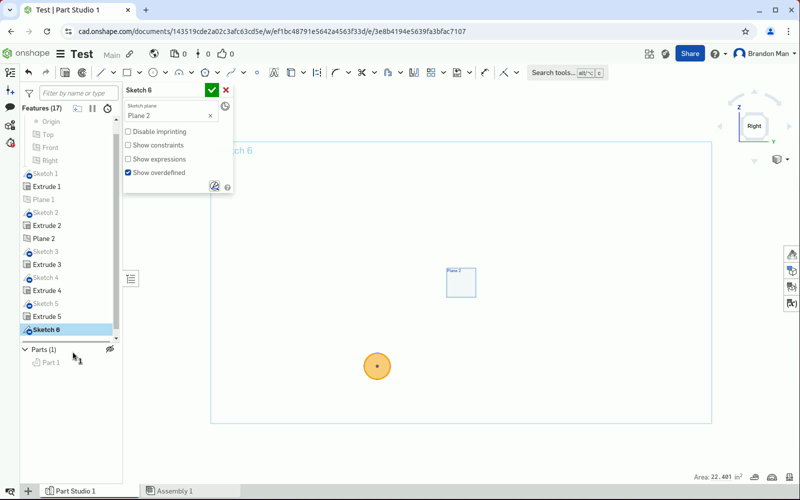
key(shift+y)
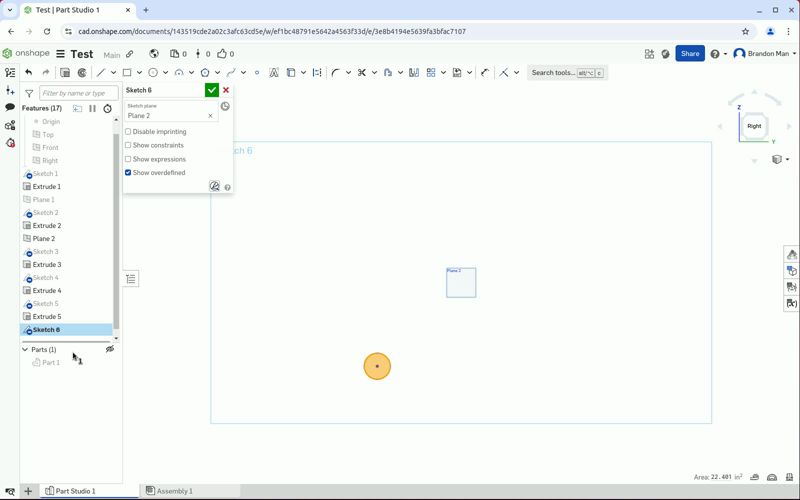
key(shift+e)
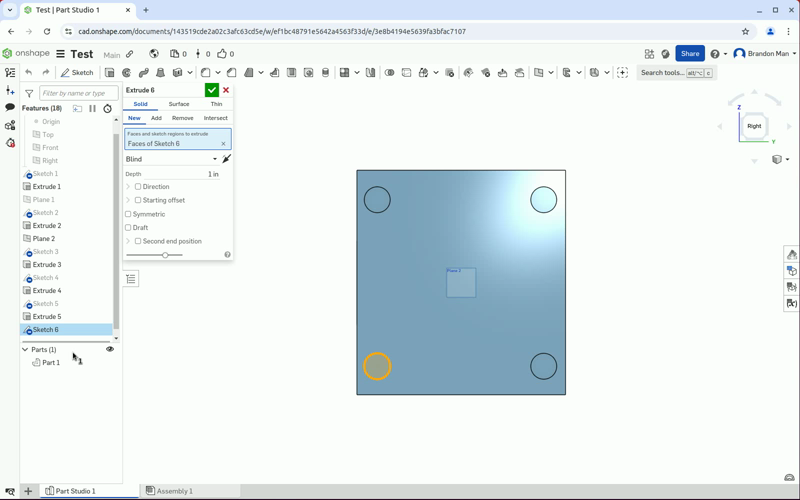
mouse_move(143, 106)
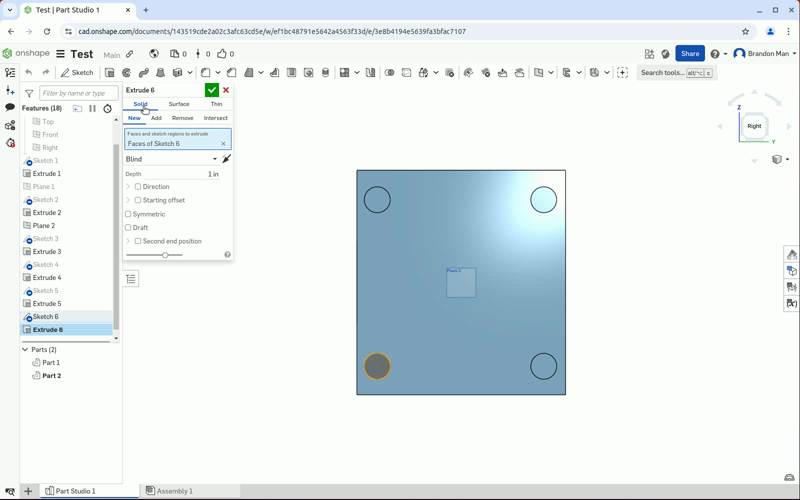
click(143, 106)
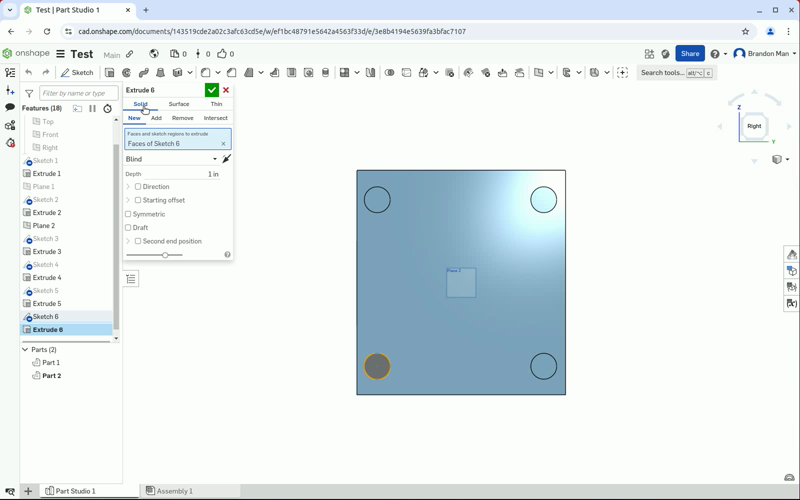
mouse_move(186, 120)
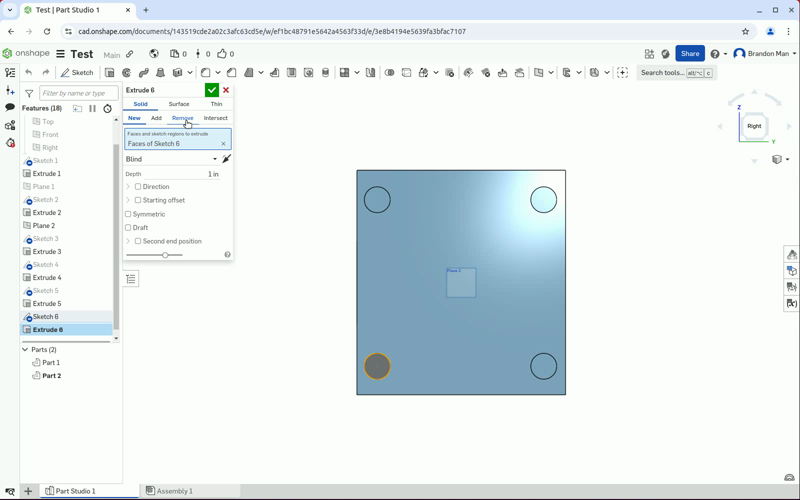
click(186, 120)
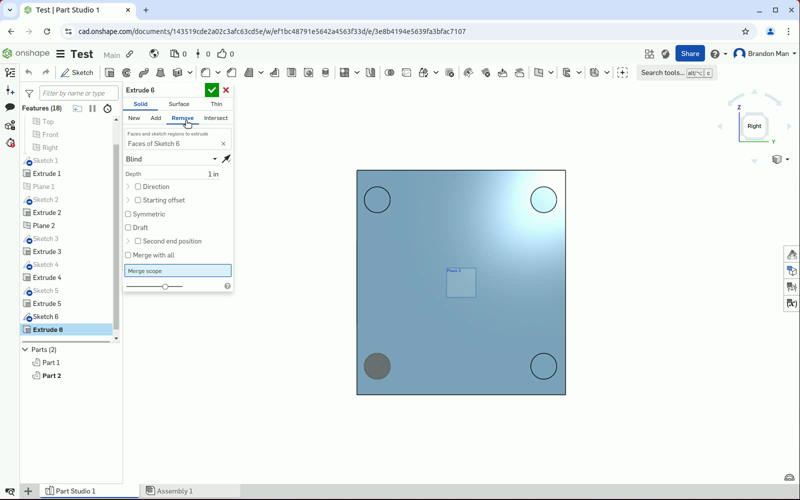
key(tab, 4)
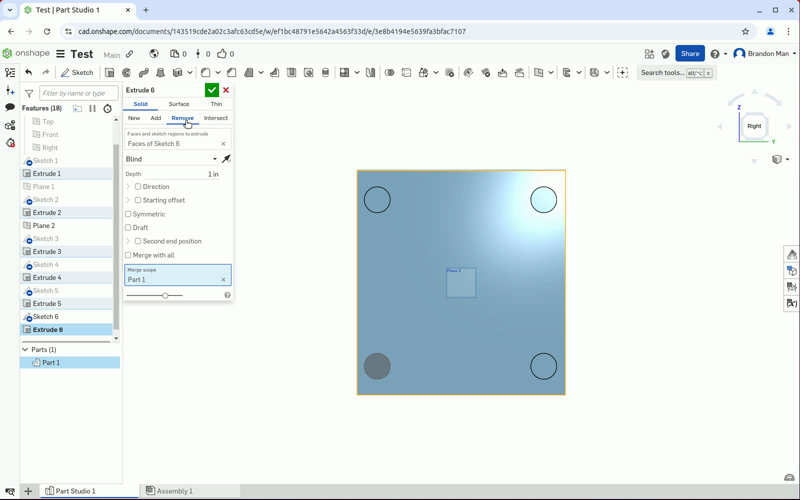
text(10.351)
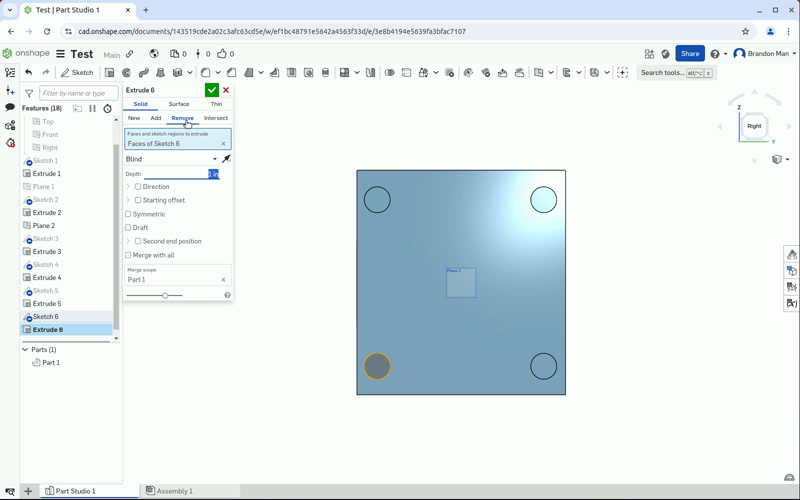
key(tab, 6)
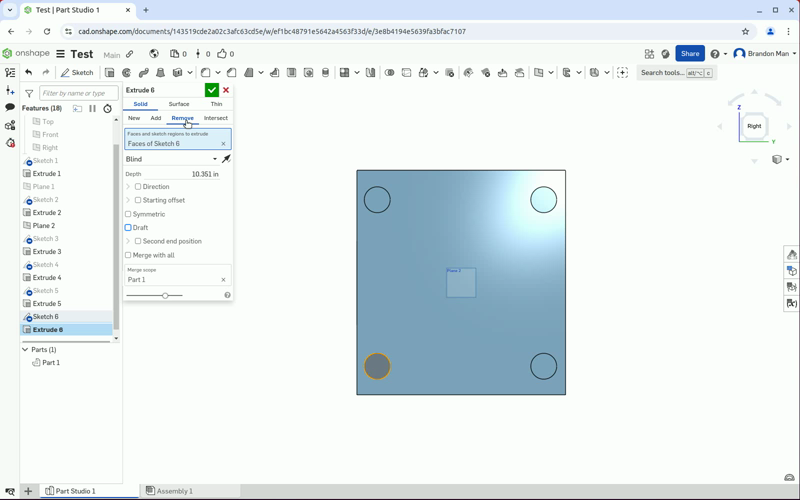
key(space)
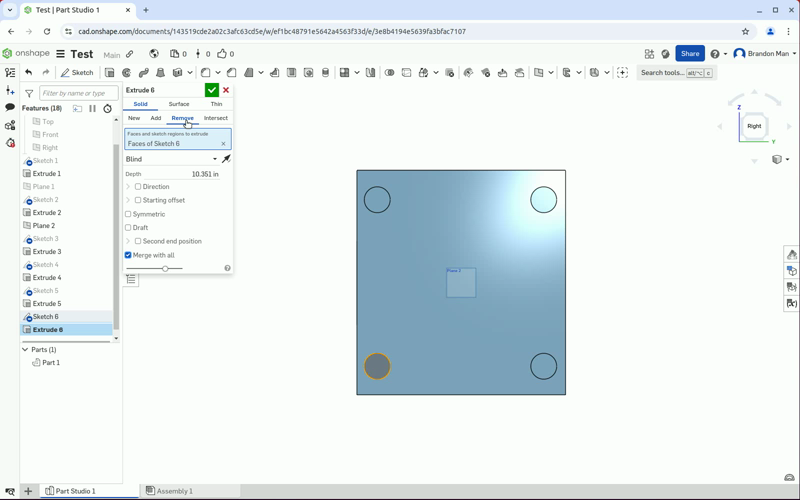
key(enter)
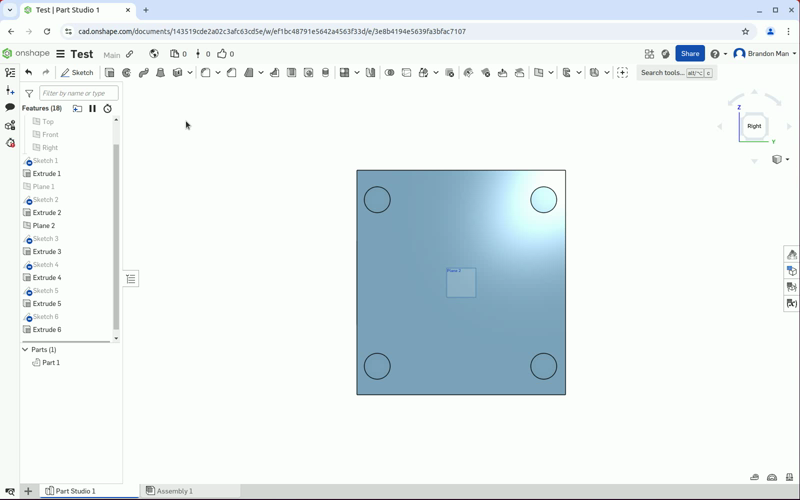
key(shift+h)
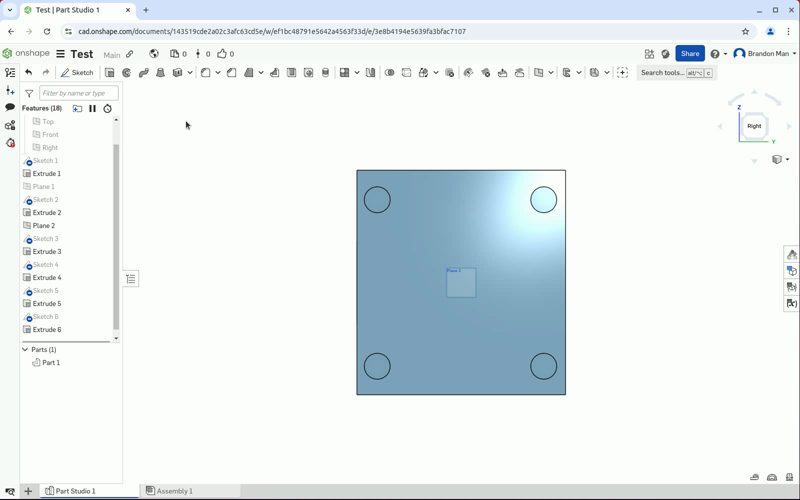
key(shift+h)
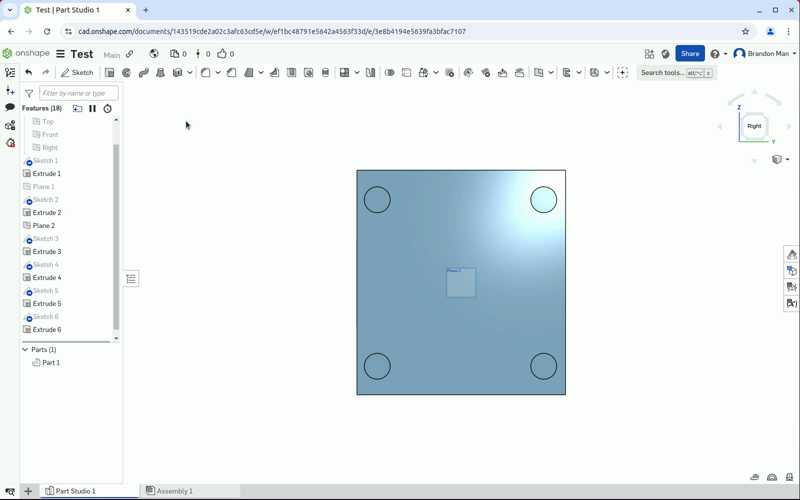
key(shift+7)
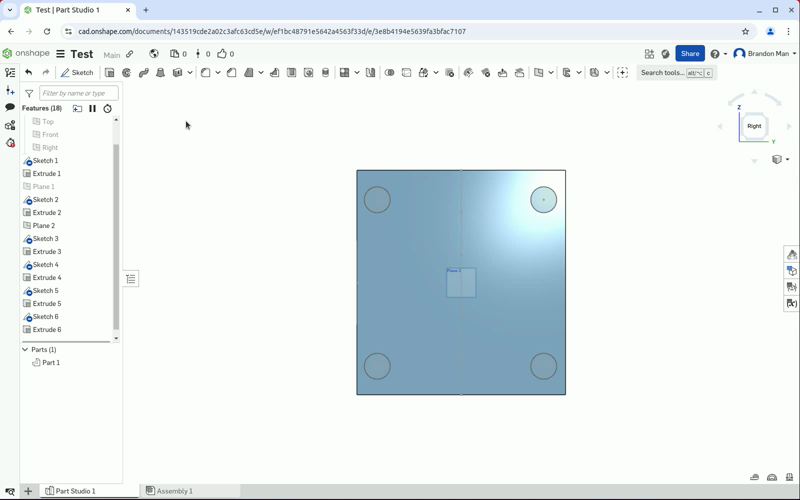
key(right, 2)
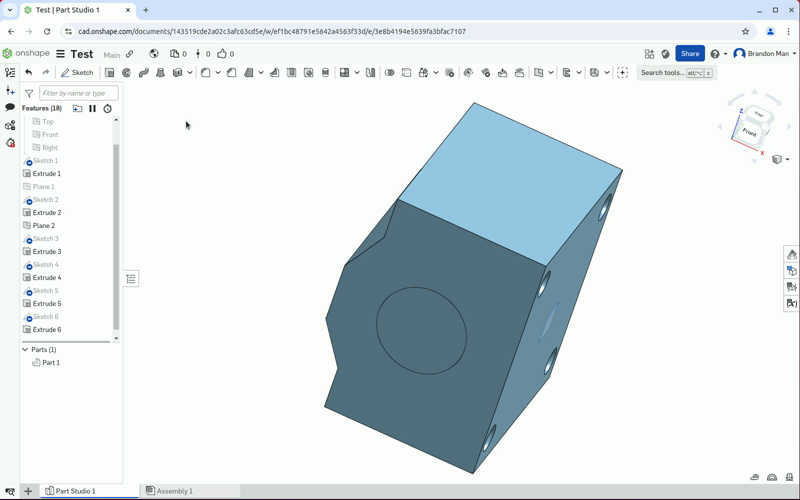
key(down, 2)
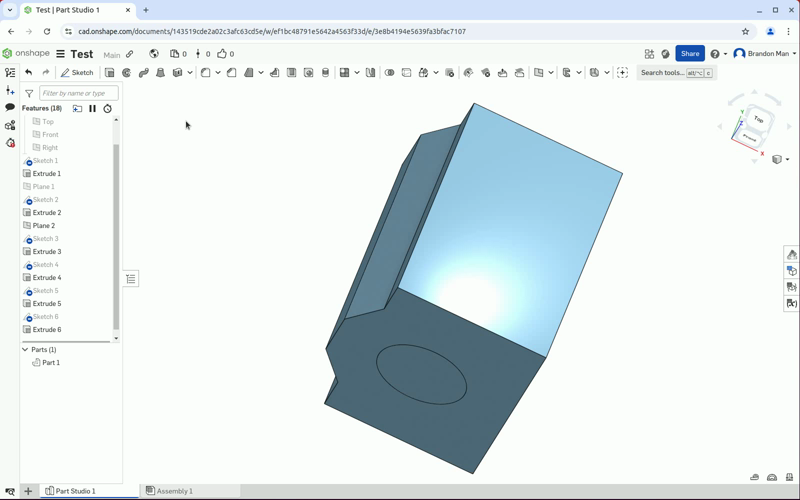
key(up, 2)
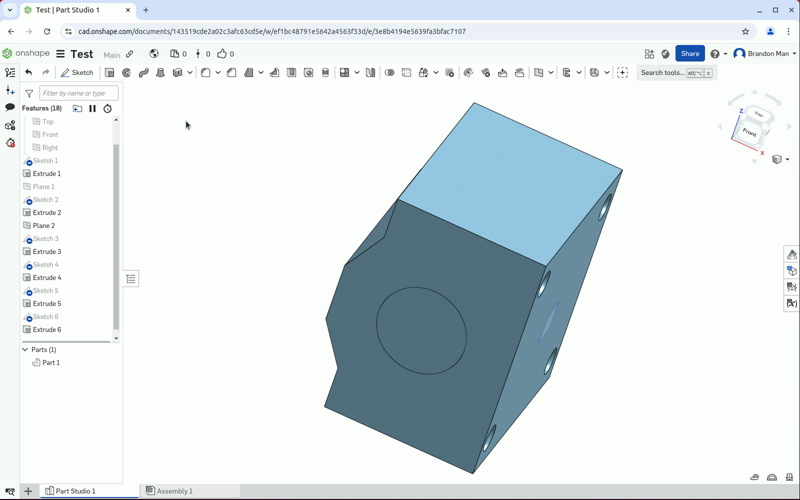
key(left, 2)
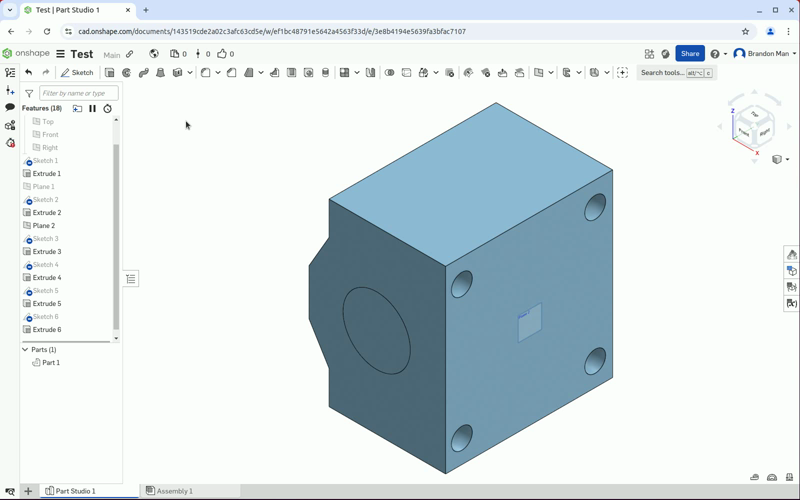
mouse_move(69, 163)
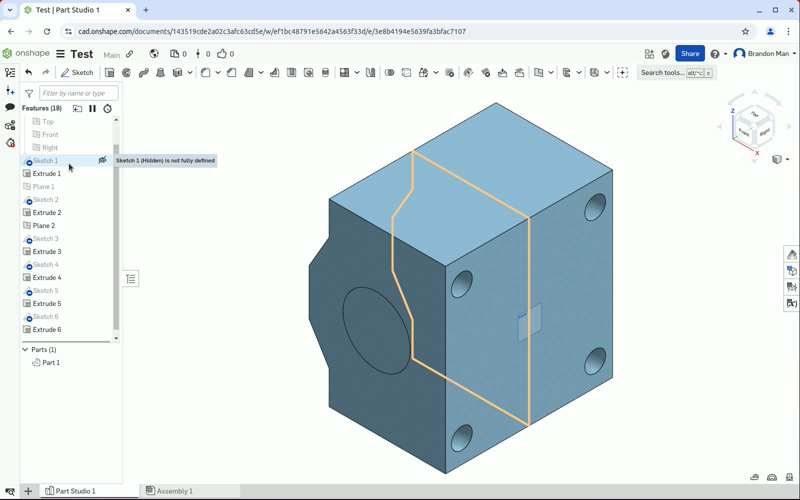
click(69, 163)